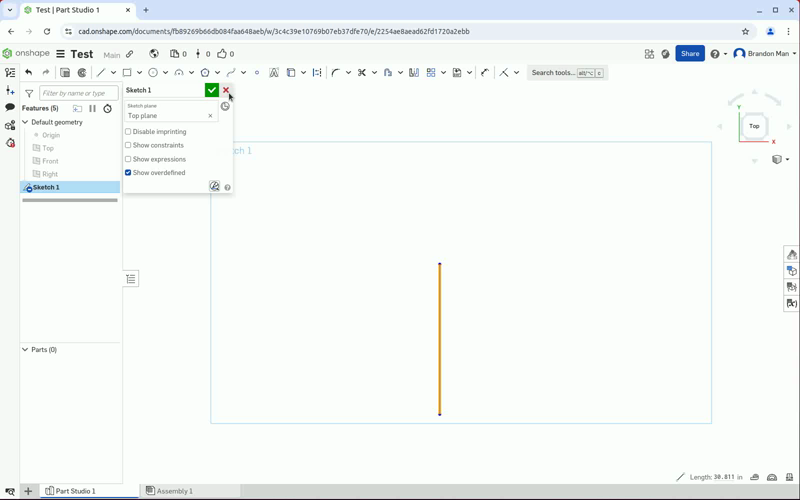
key(shift+h)
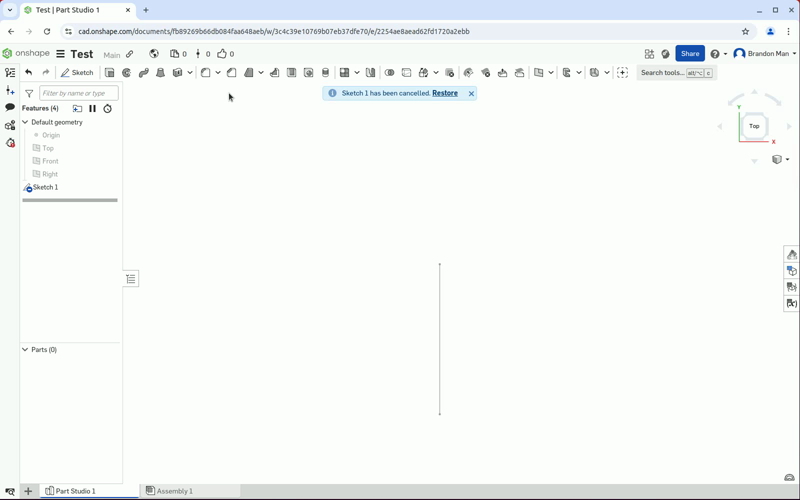
mouse_move(73, 352)
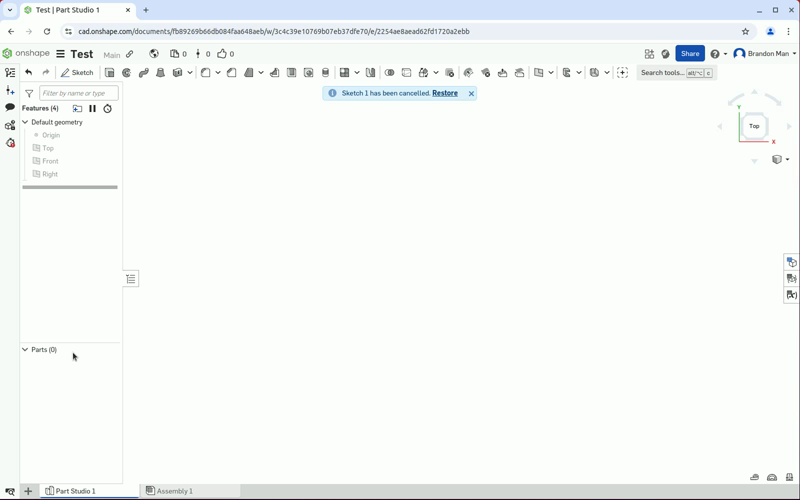
key(y)
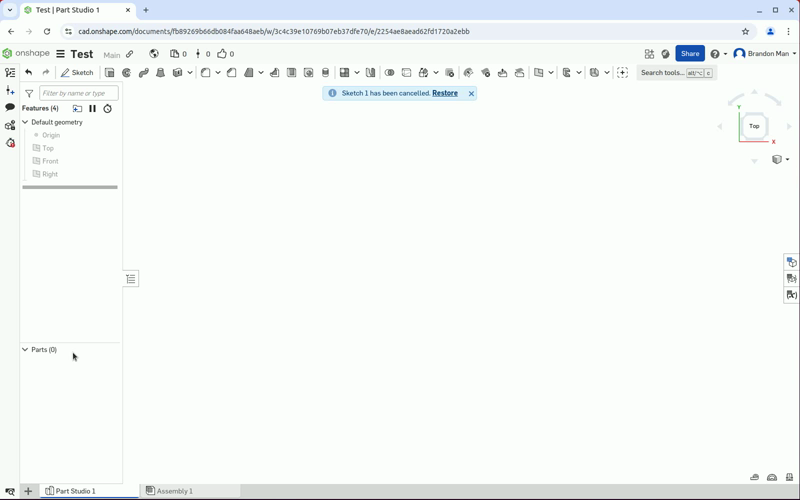
key(shift+p)
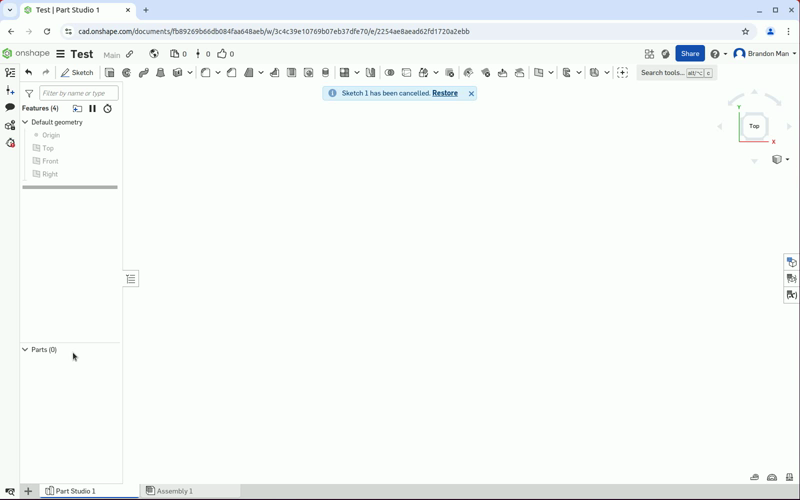
key(space)
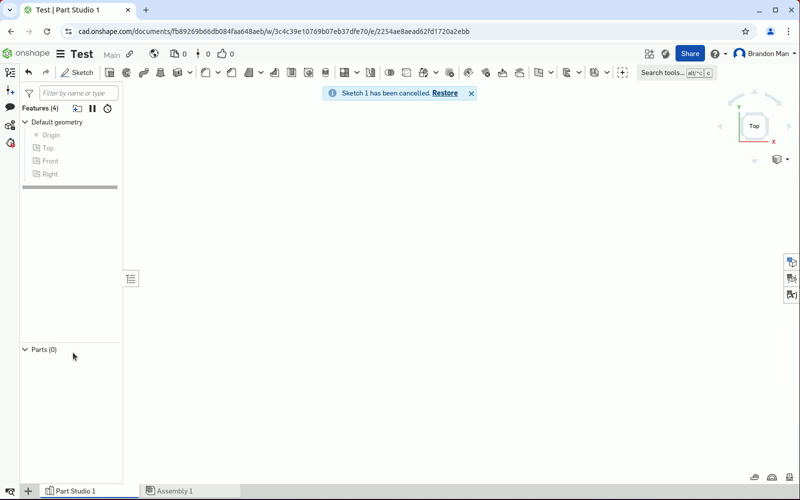
key_down(shift)
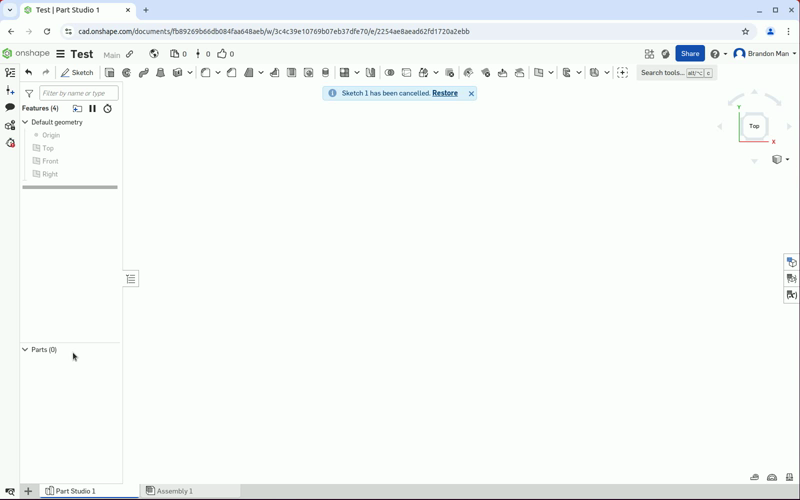
key(up)
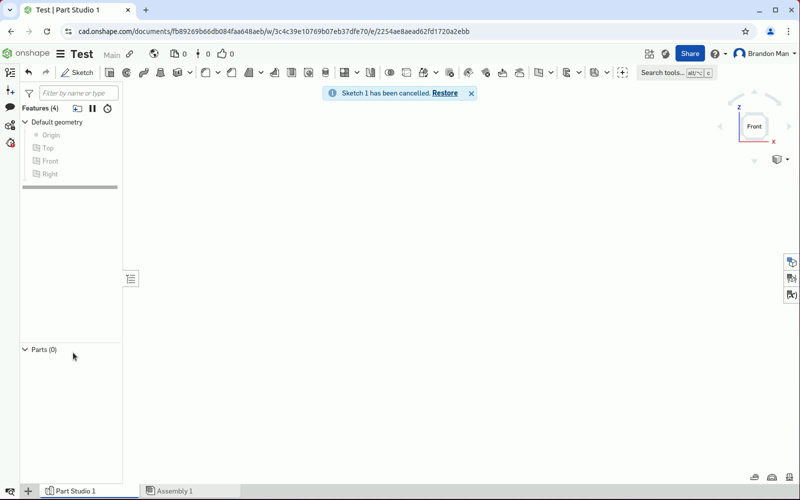
key_up(shift)
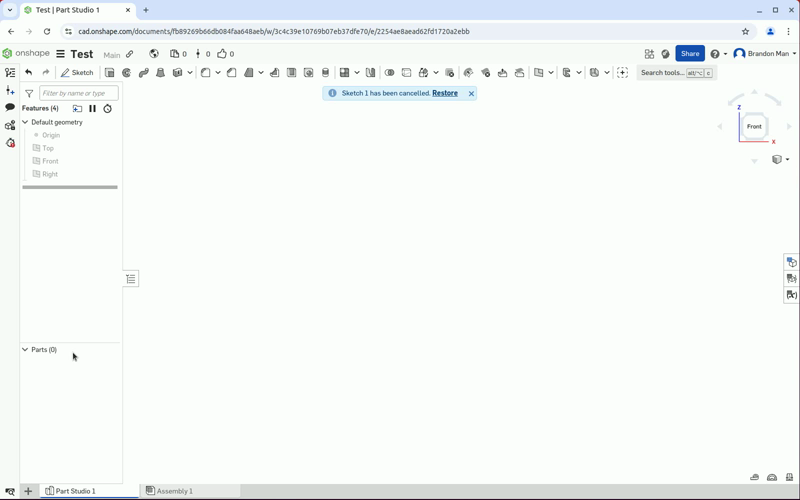
mouse_move(73, 352)
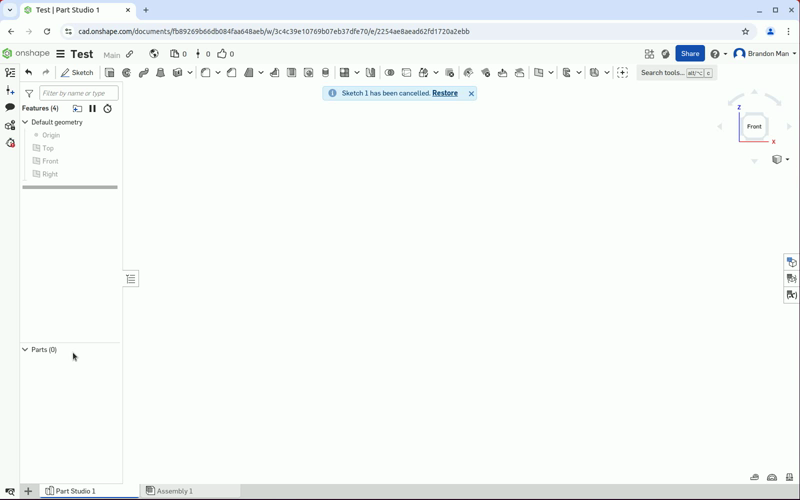
key(shift+y)
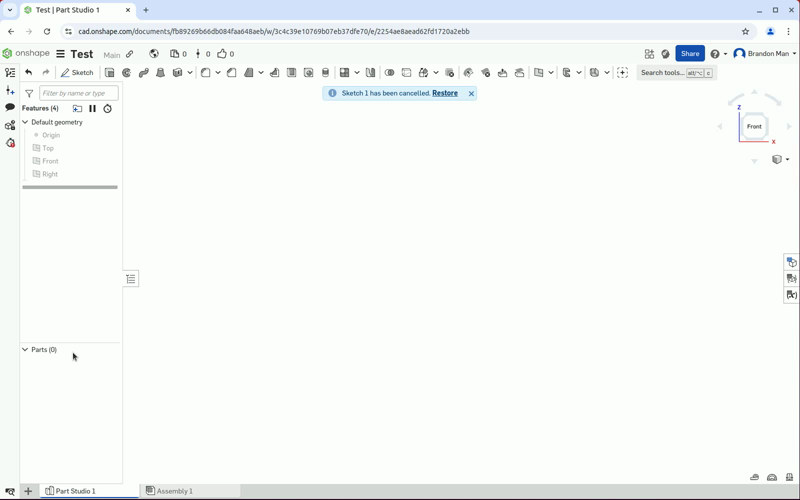
key(shift+s)
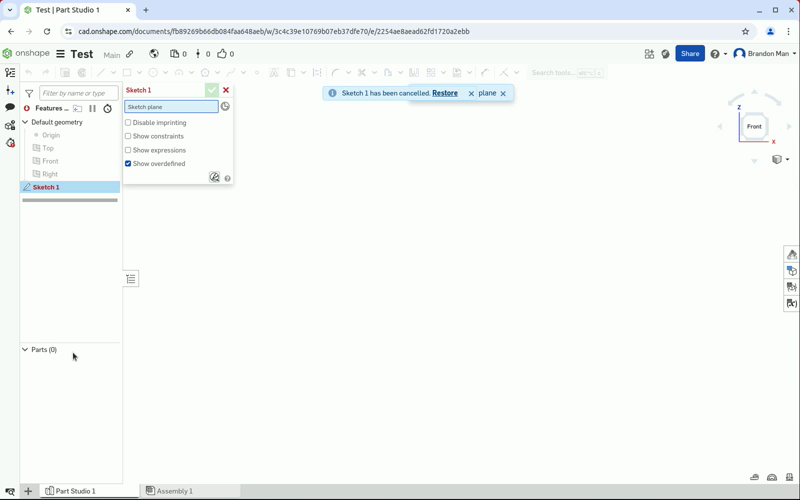
mouse_move(73, 163)
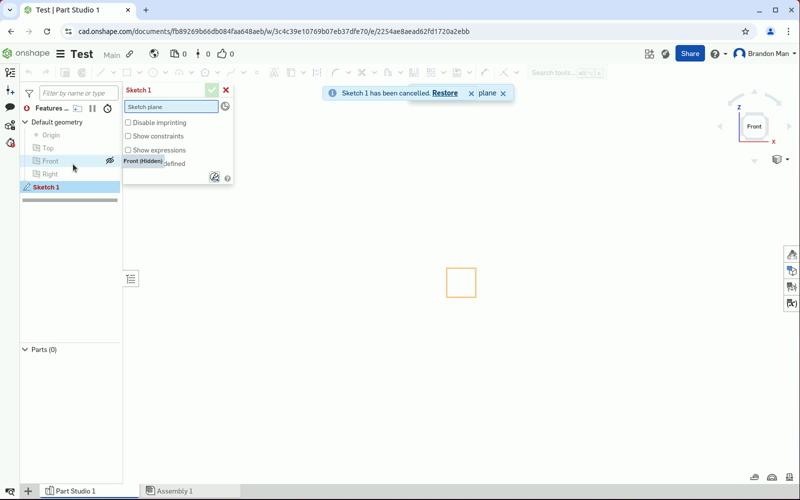
click(73, 163)
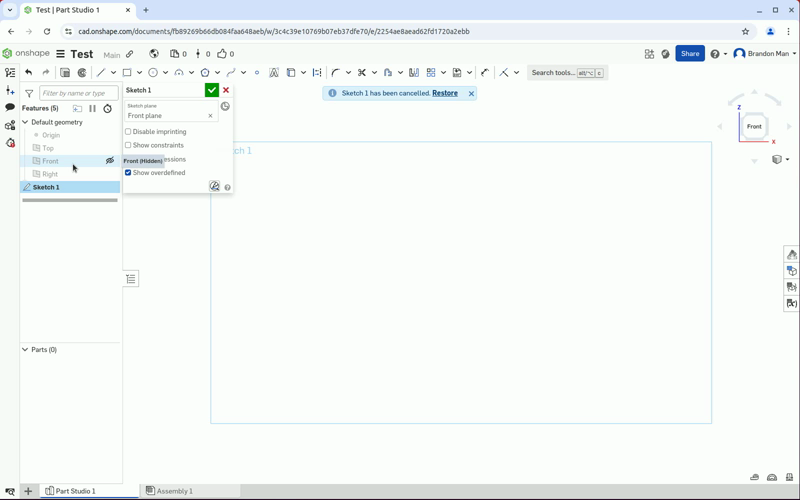
mouse_move(73, 352)
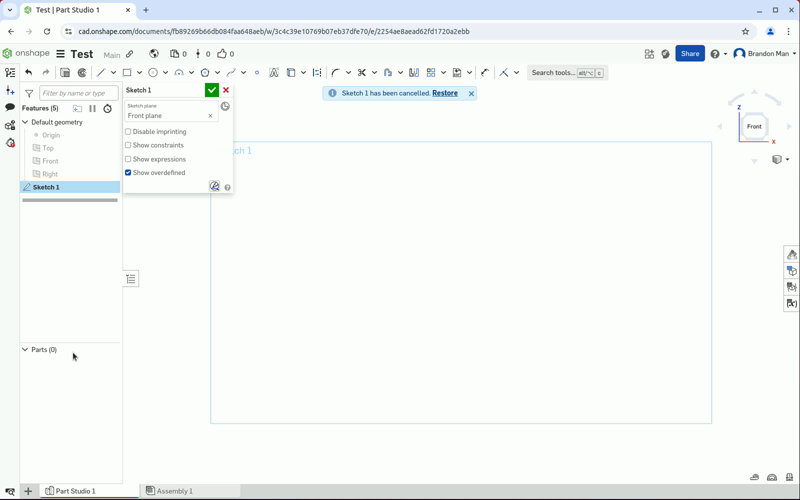
key(y)
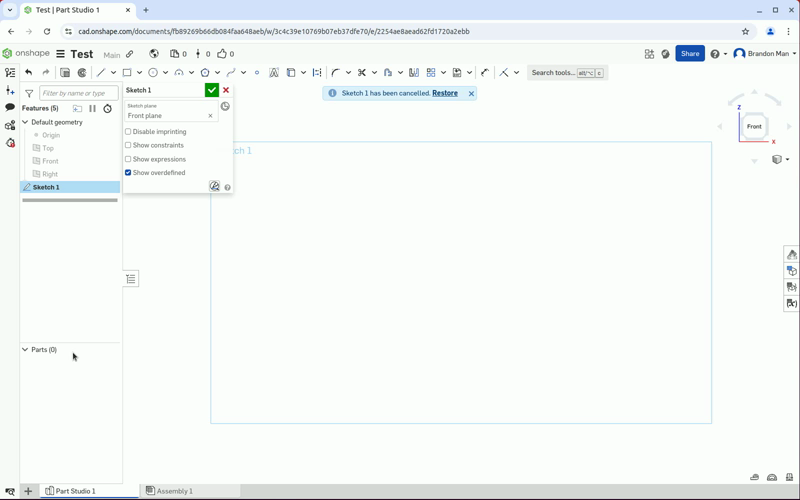
key(c)
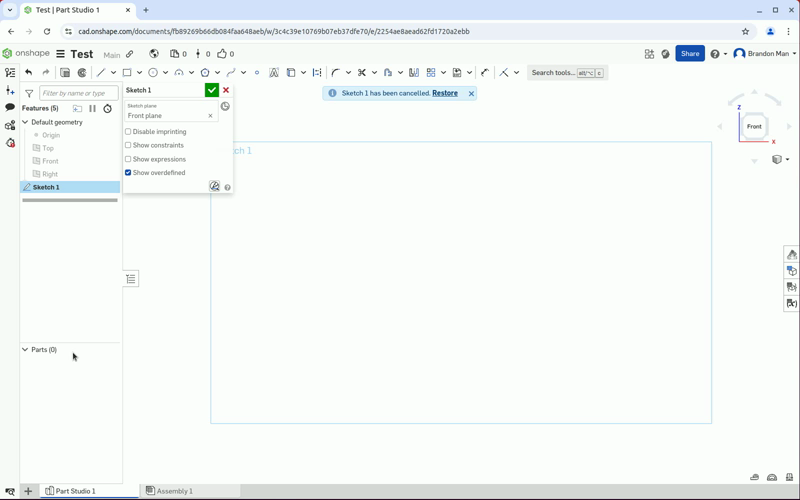
key_down(shift)
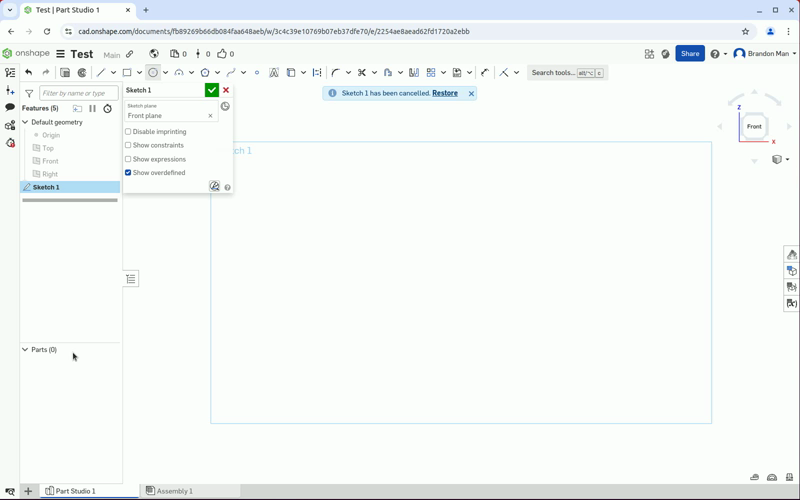
mouse_move(461, 282)
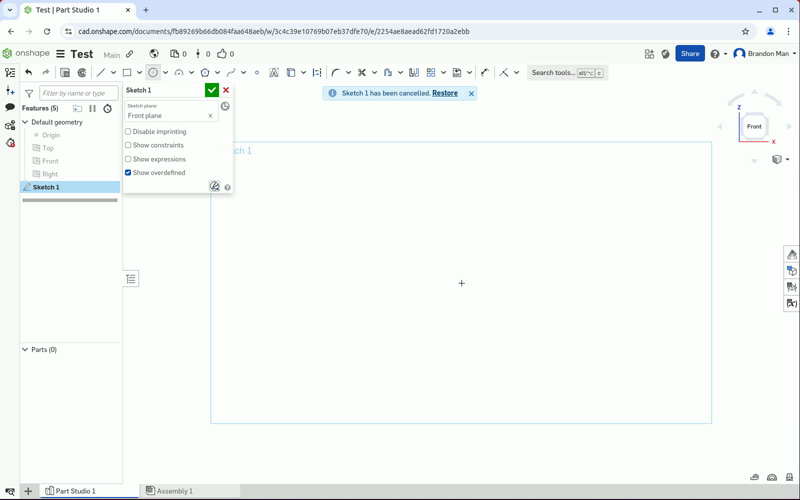
click(461, 282)
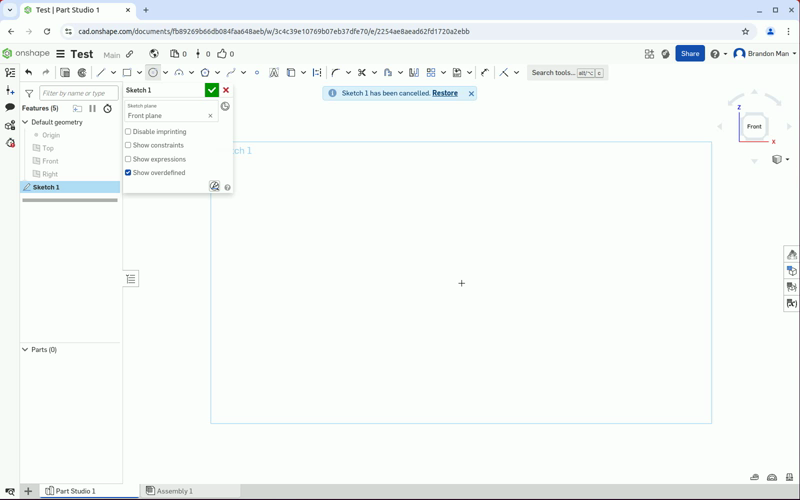
key_up(shift)
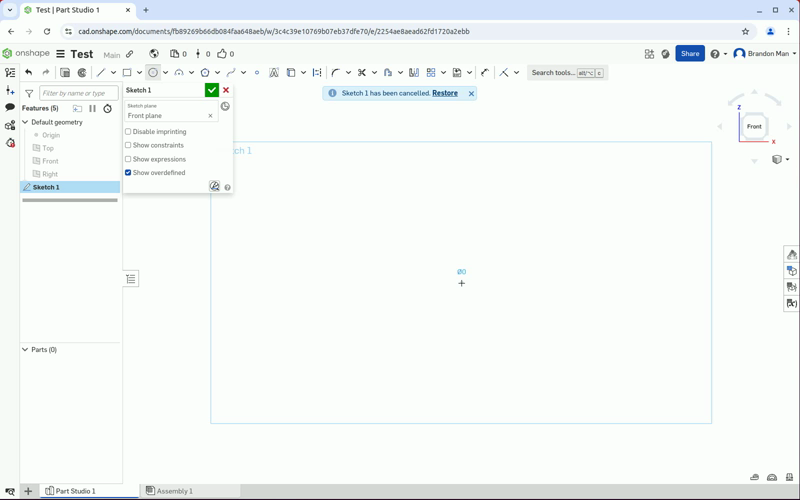
mouse_move(476, 282)
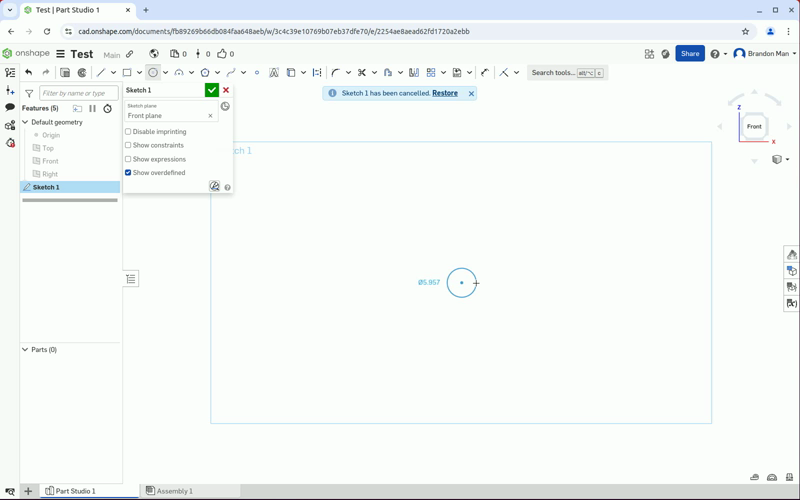
click(476, 282)
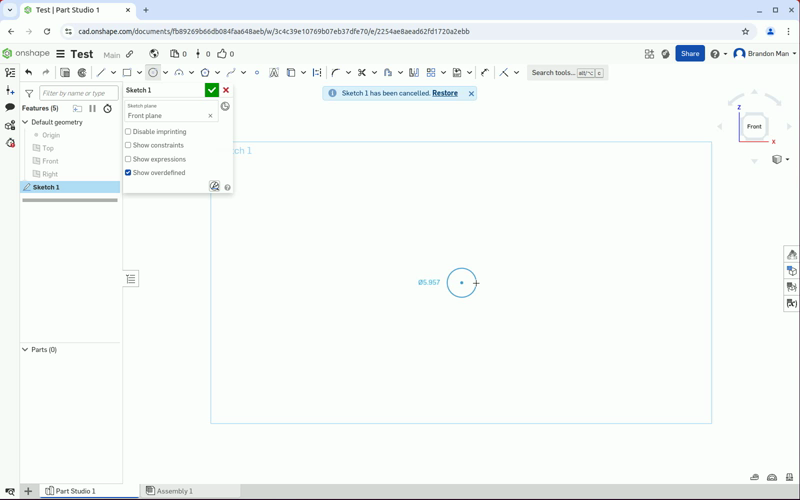
key(esc)
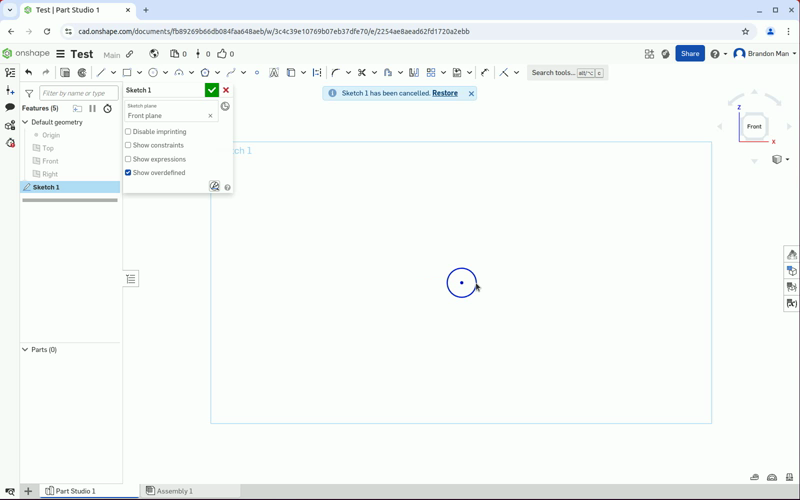
mouse_move(454, 282)
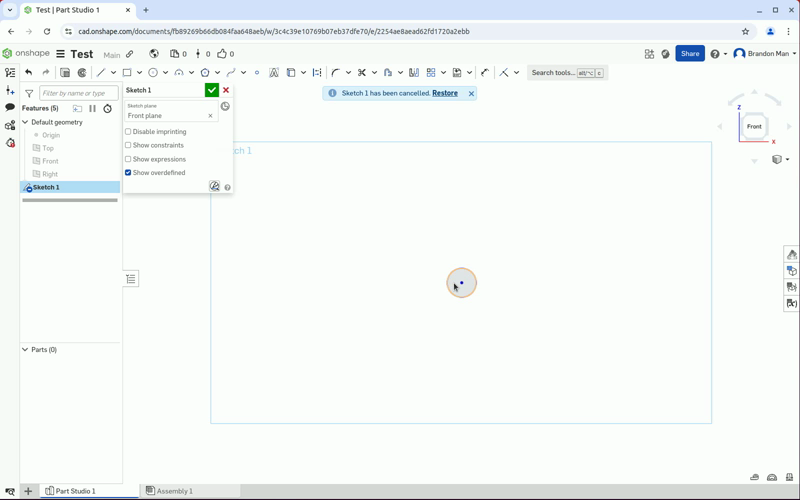
scroll(6)
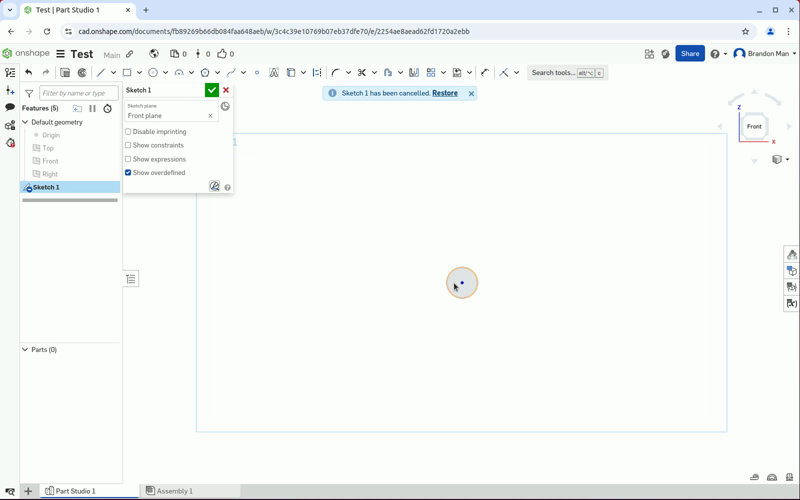
scroll(6)
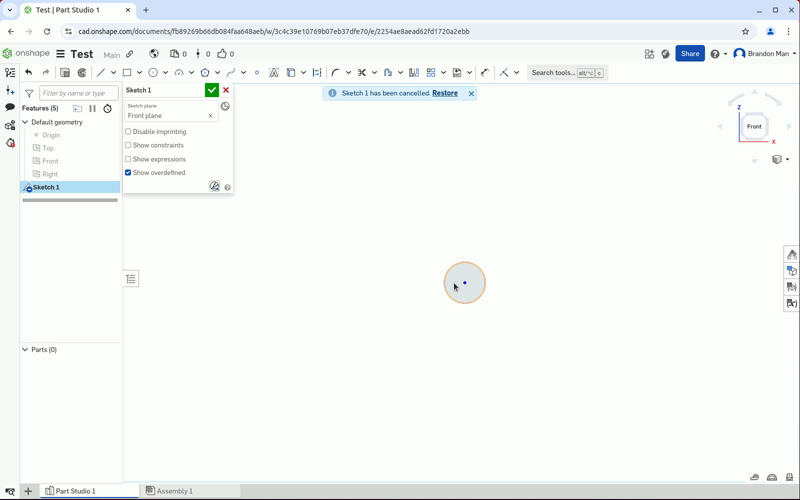
scroll(6)
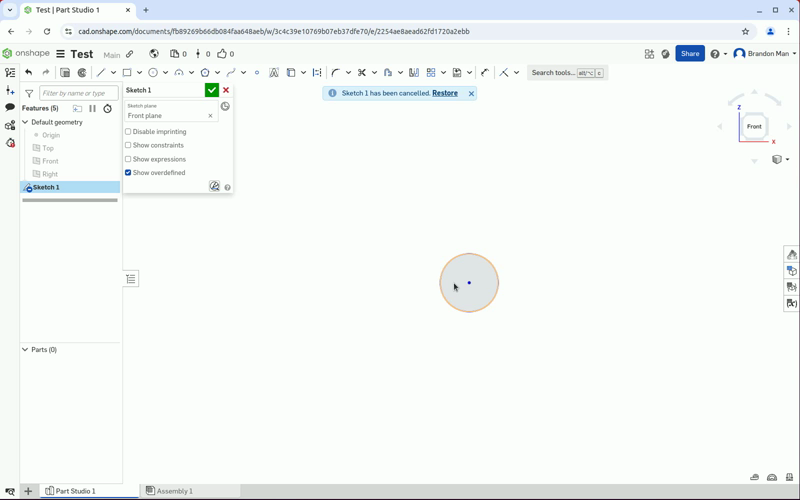
scroll(6)
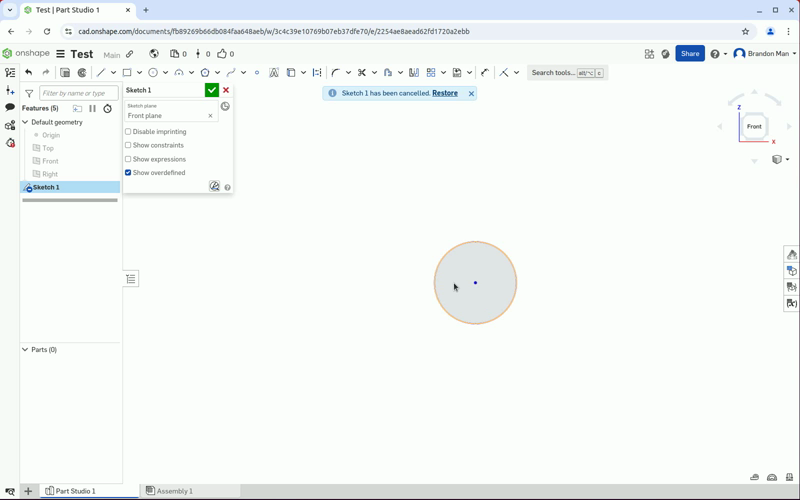
scroll(6)
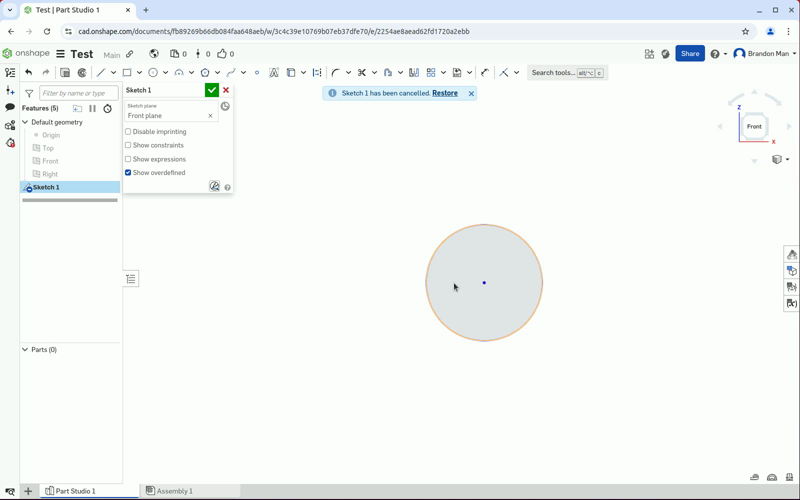
scroll(6)
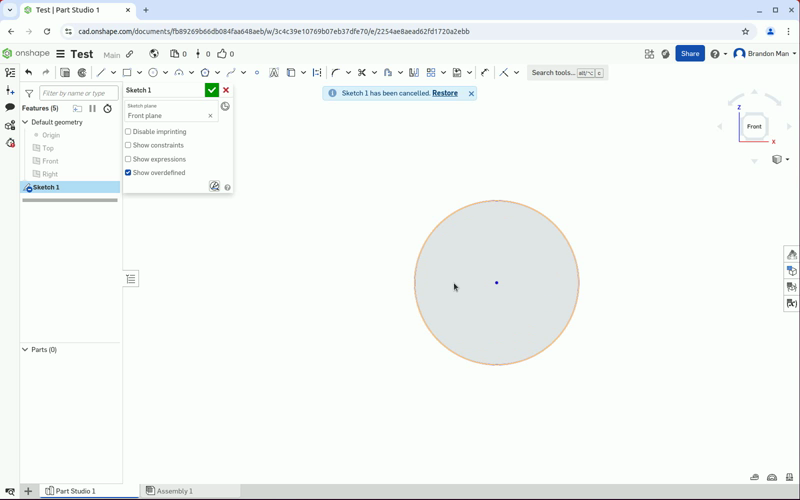
scroll(6)
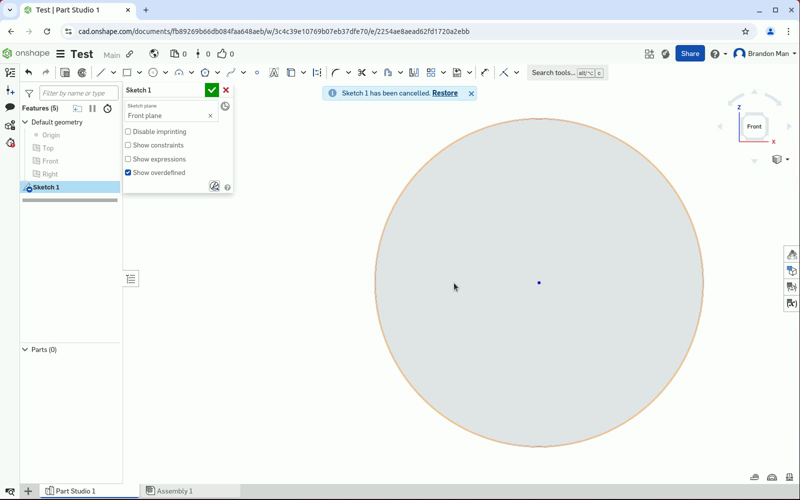
click(454, 282)
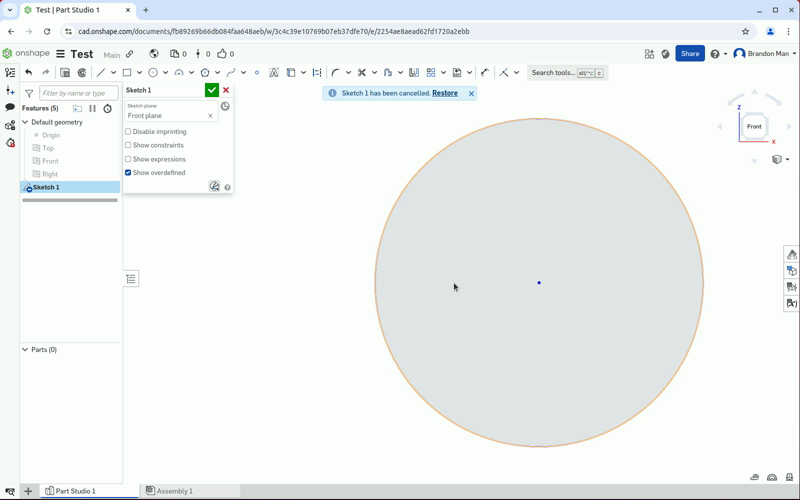
scroll(-6)
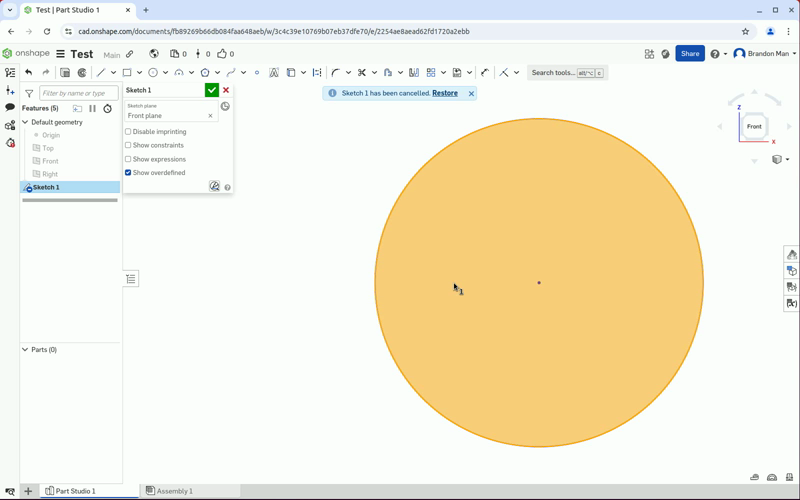
scroll(-6)
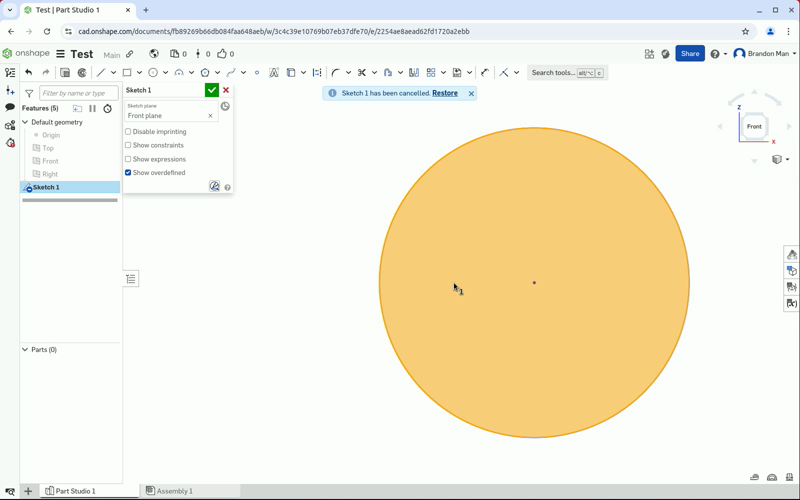
scroll(-6)
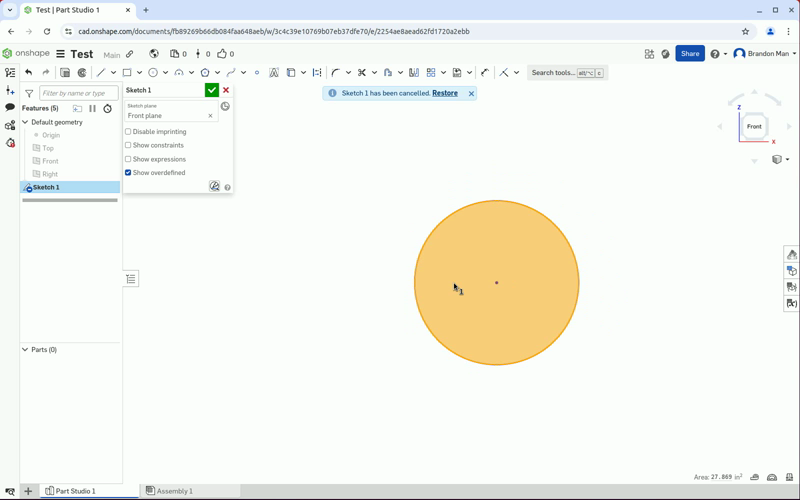
scroll(-6)
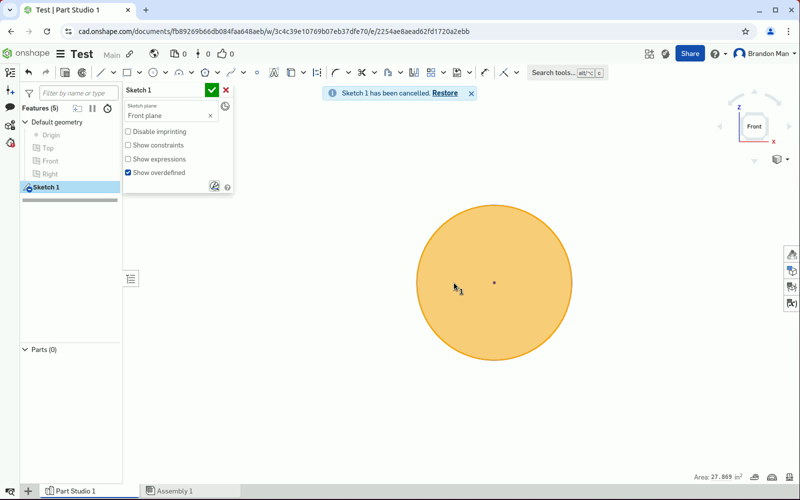
scroll(-6)
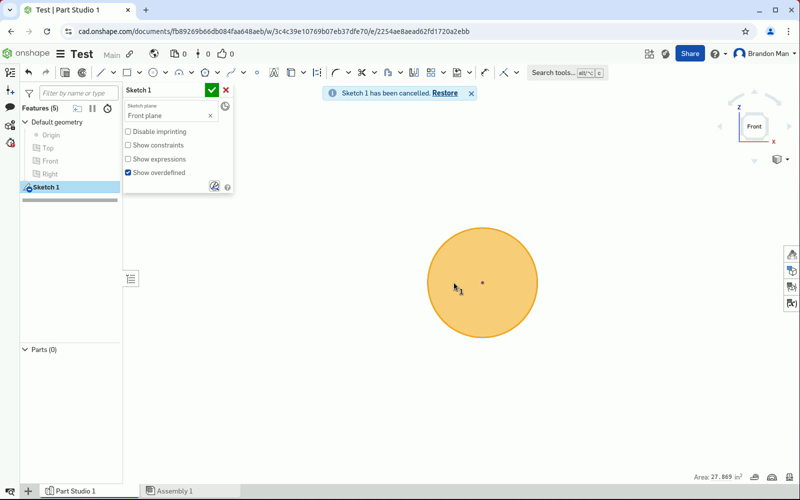
scroll(-6)
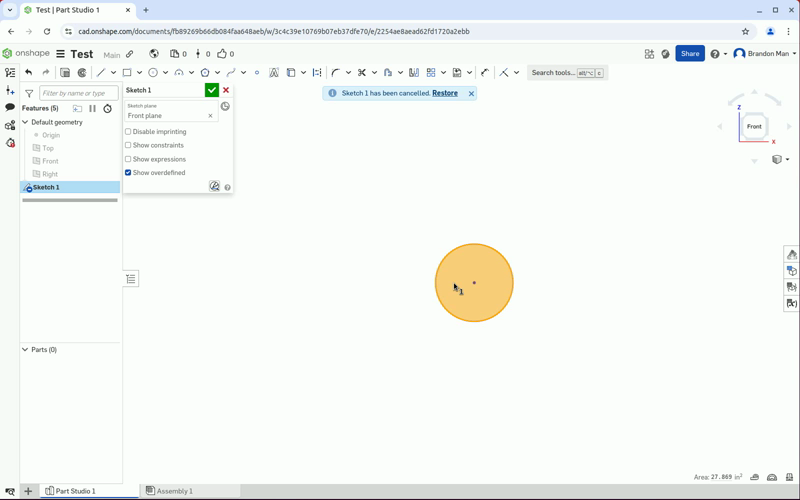
scroll(-6)
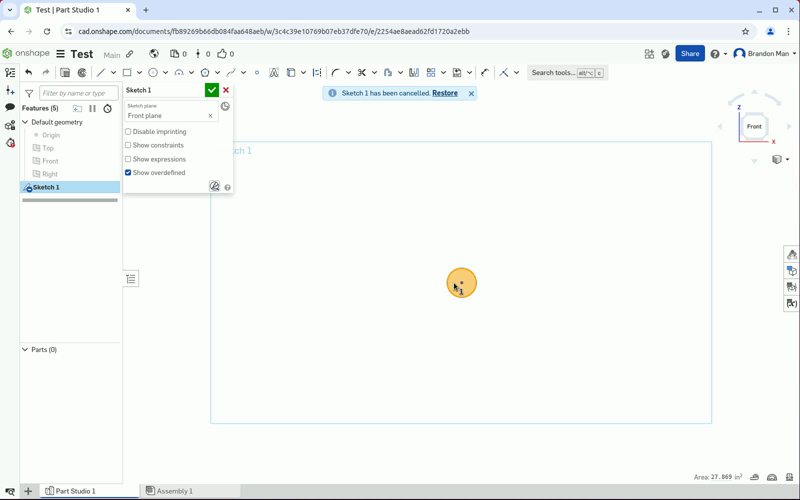
mouse_move(73, 352)
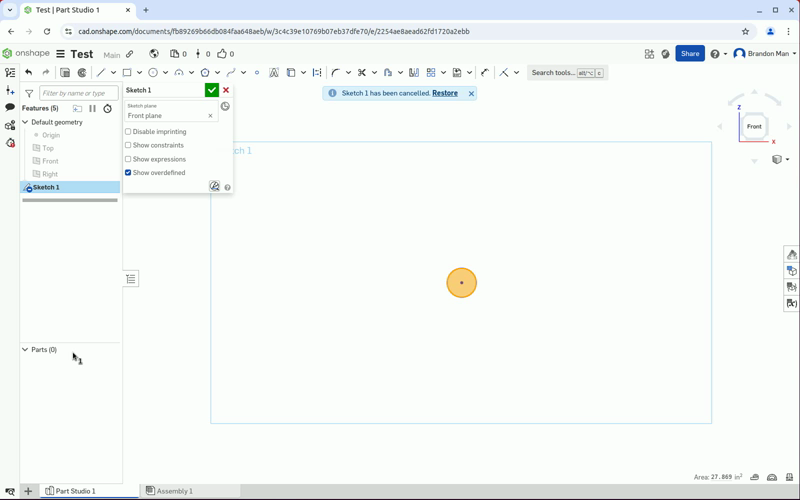
key(shift+y)
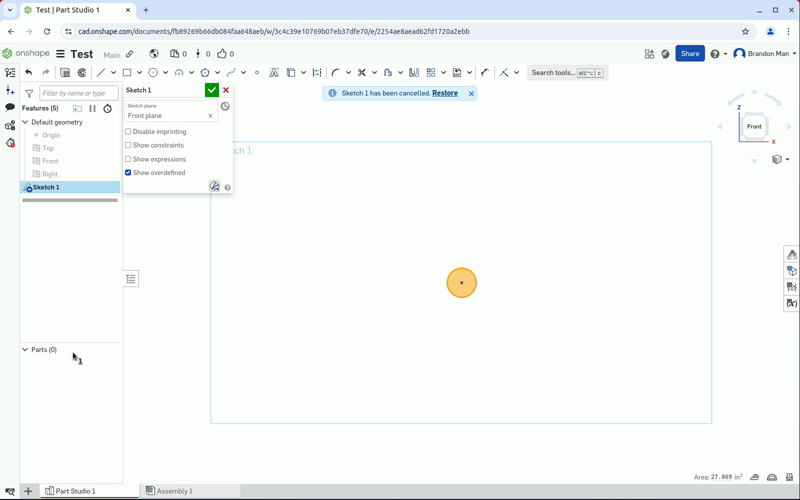
key(shift+e)
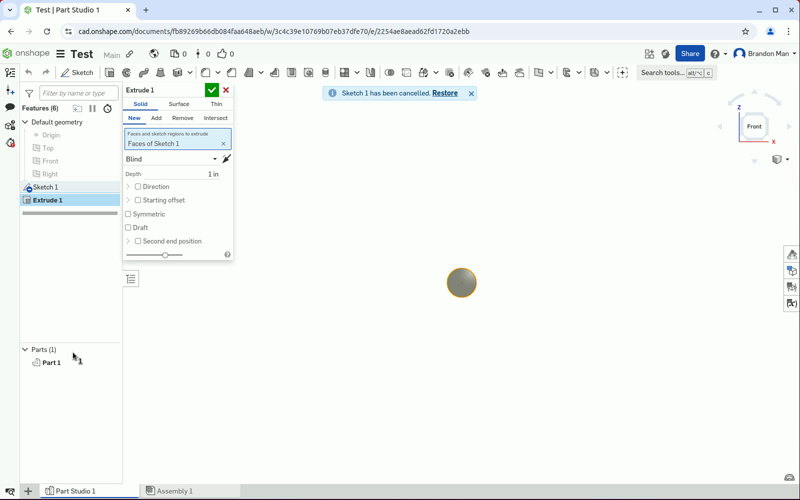
mouse_move(143, 106)
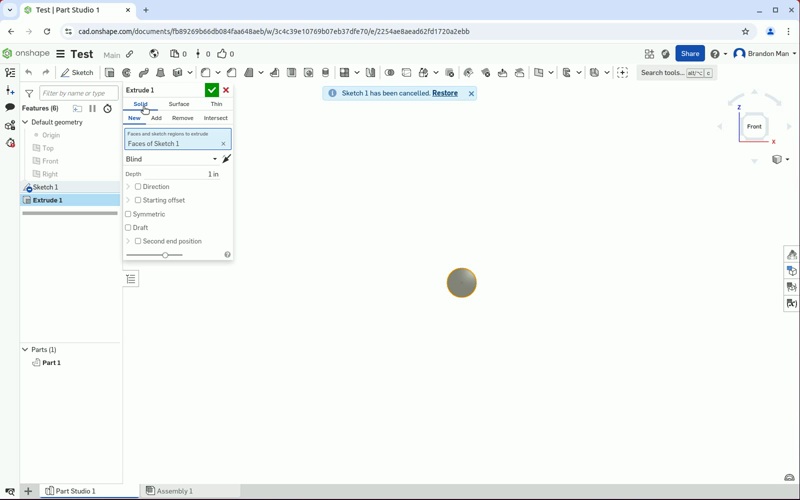
click(143, 106)
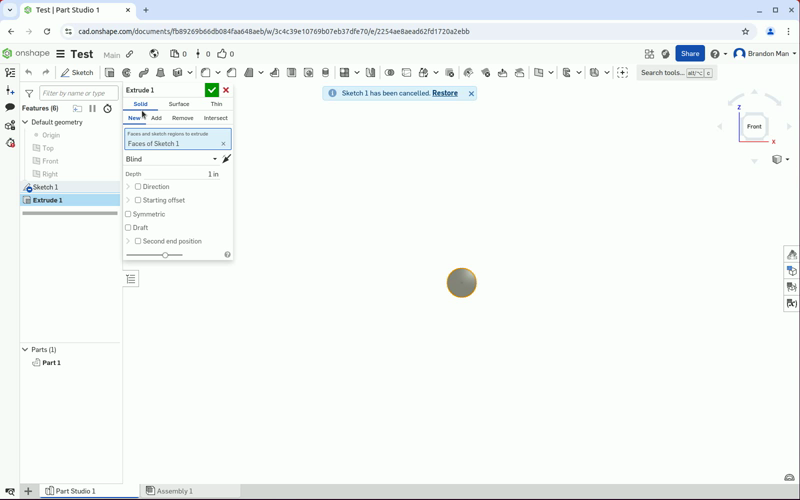
mouse_move(137, 120)
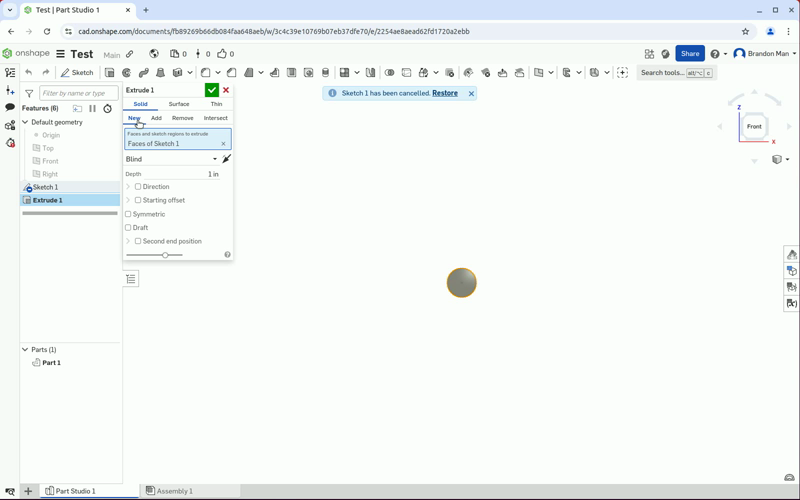
click(137, 120)
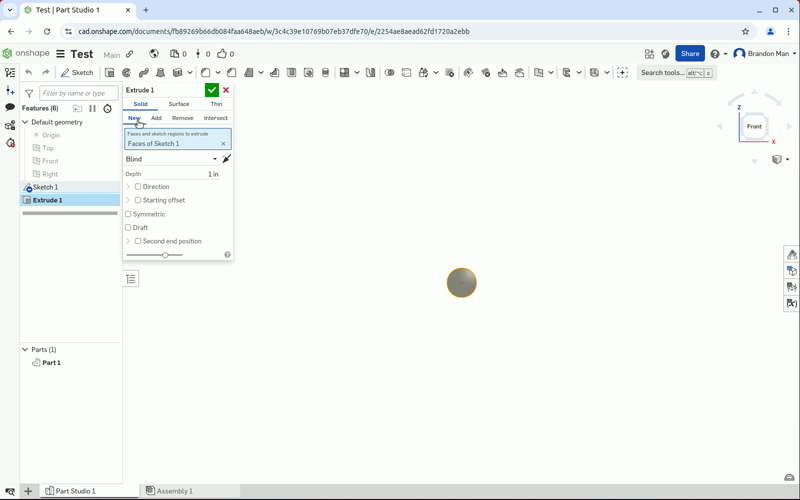
key(tab, 4)
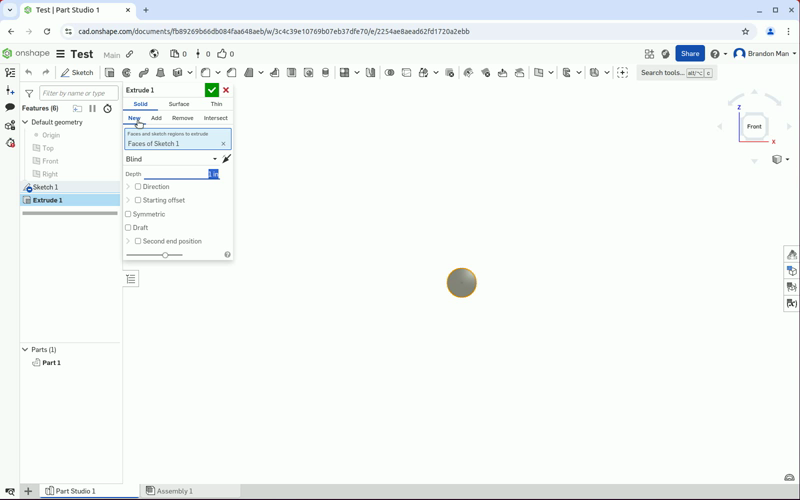
text(1.444)
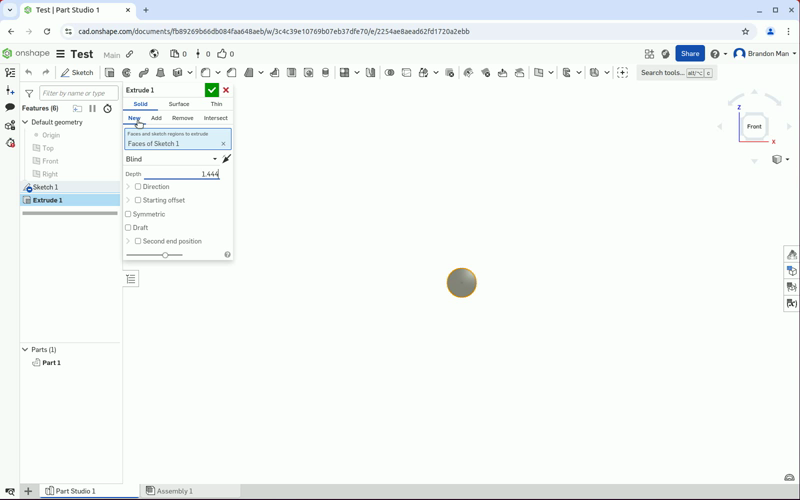
key(enter)
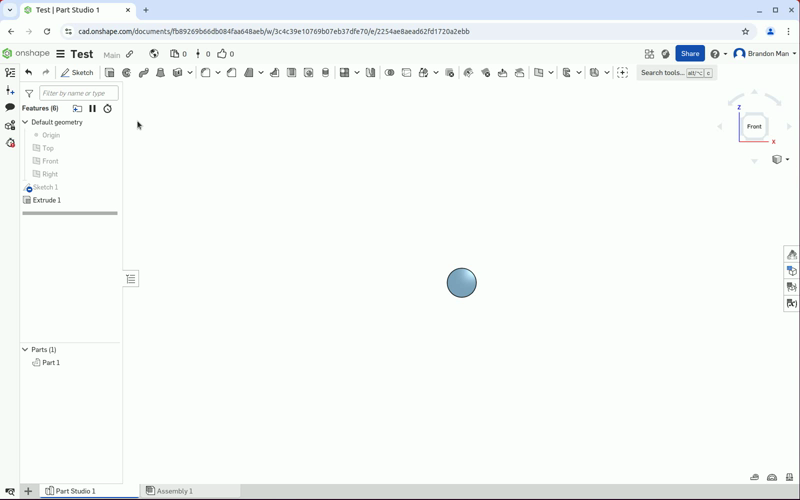
key(shift+h)
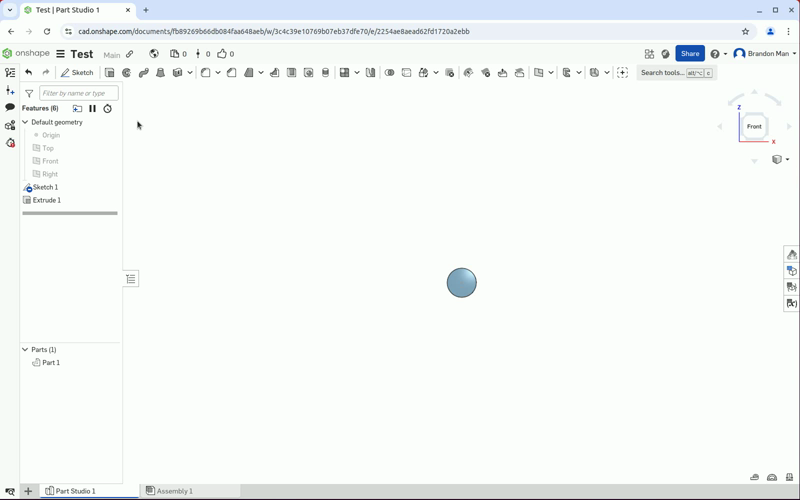
key(shift+h)
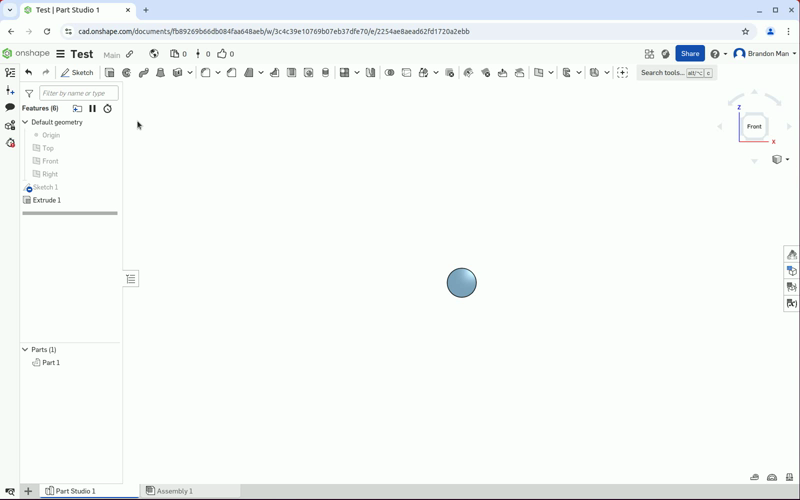
mouse_move(73, 189)
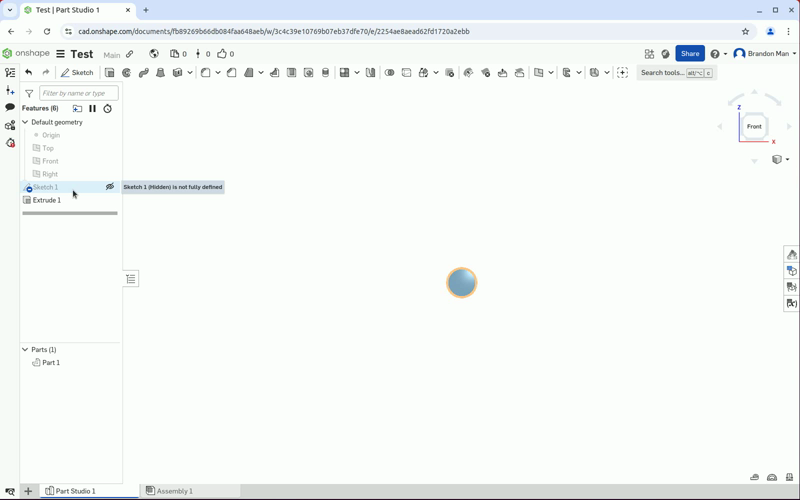
click(73, 189)
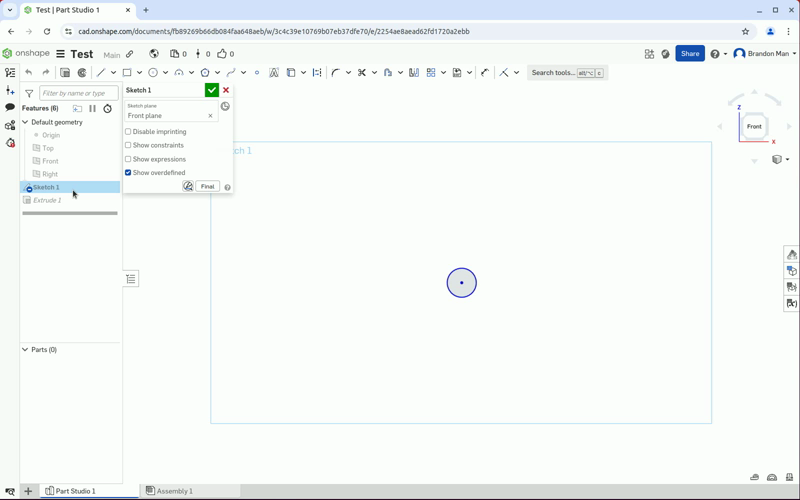
mouse_move(229, 92)
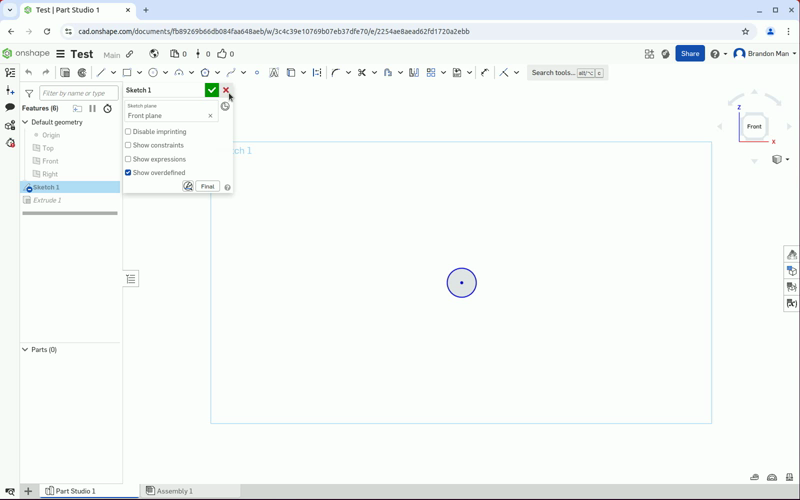
click(229, 92)
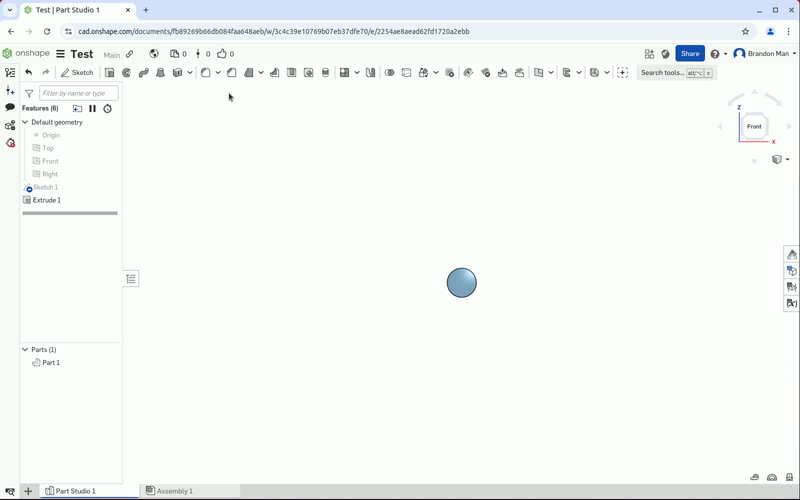
mouse_move(541, 75)
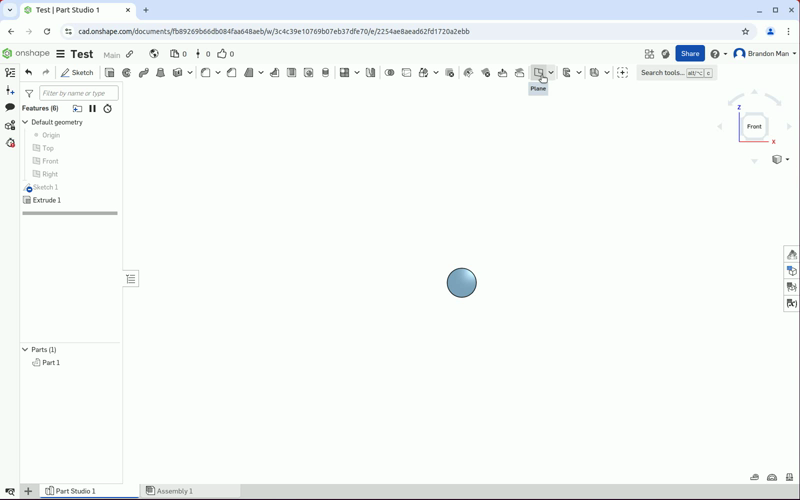
click(541, 75)
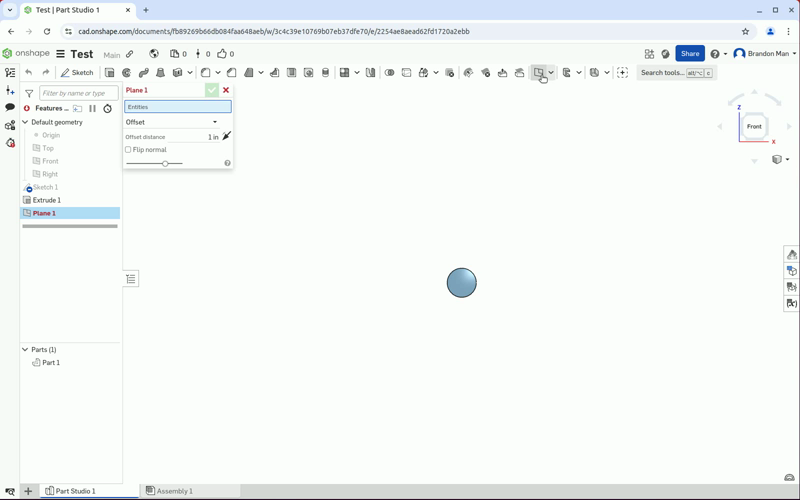
mouse_move(73, 163)
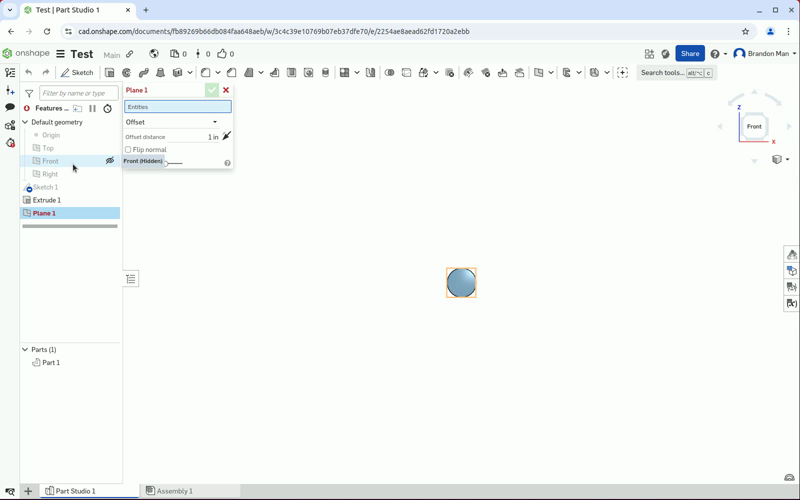
click(73, 163)
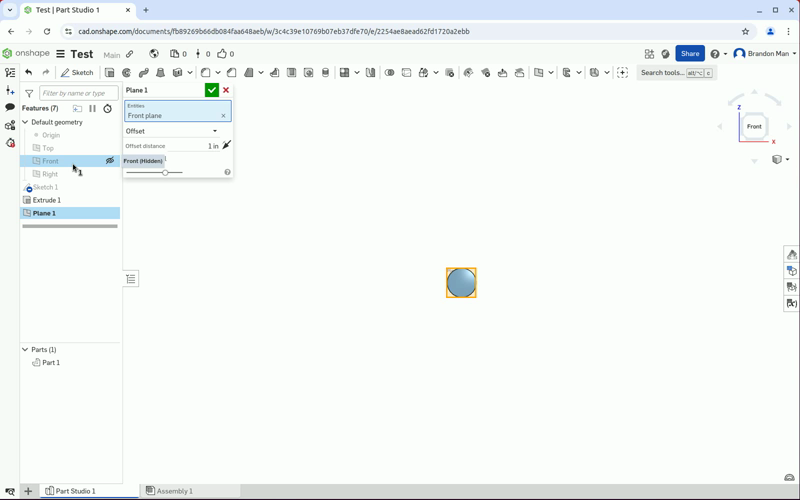
key(tab, 2)
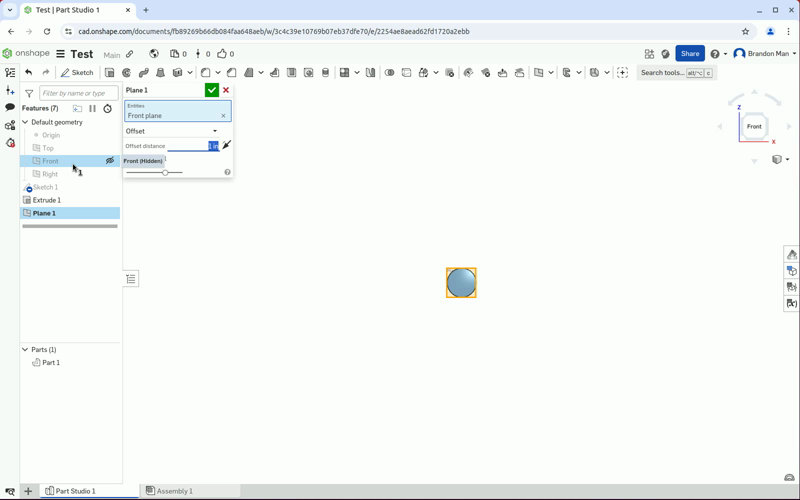
text(1.448)
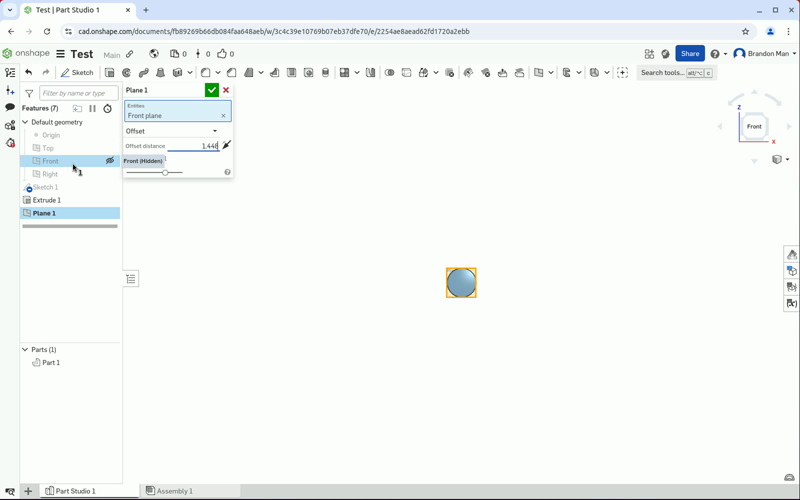
key(enter, 2)
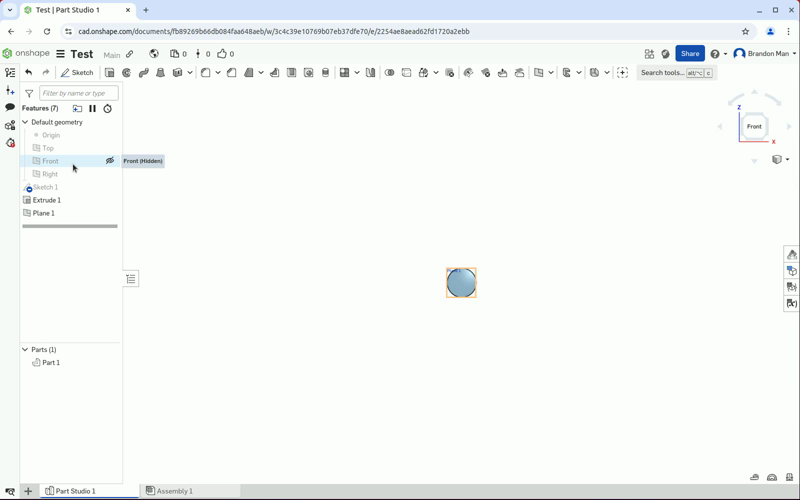
key(shift+s)
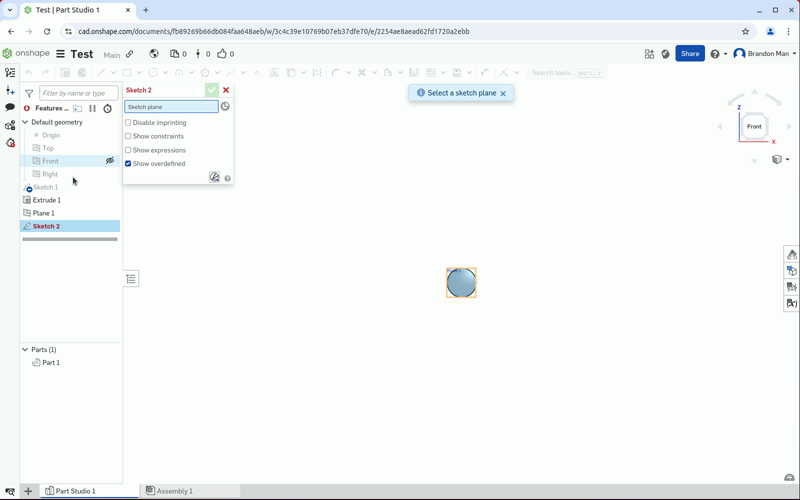
mouse_move(73, 215)
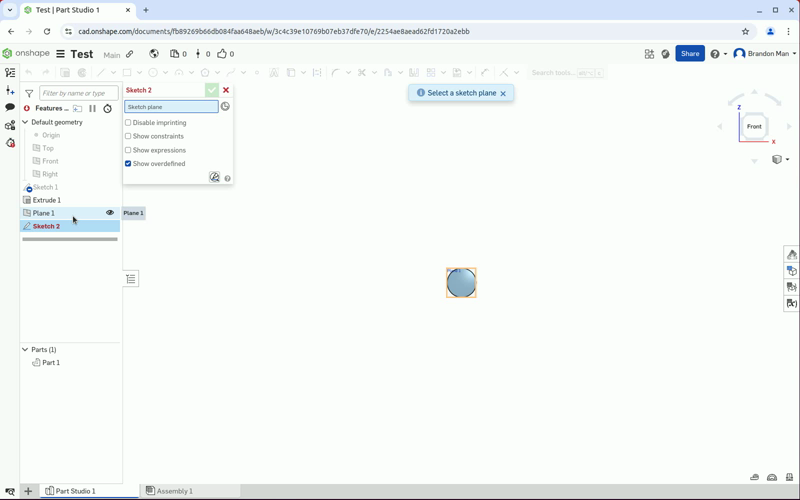
click(73, 215)
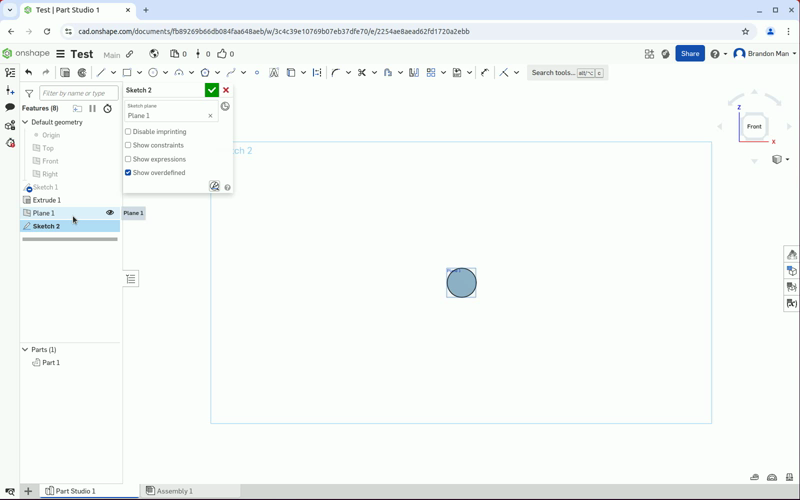
mouse_move(73, 352)
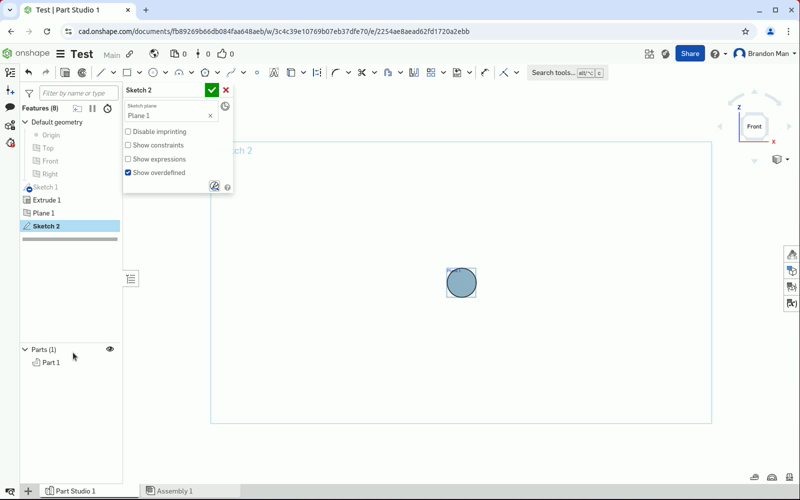
key(y)
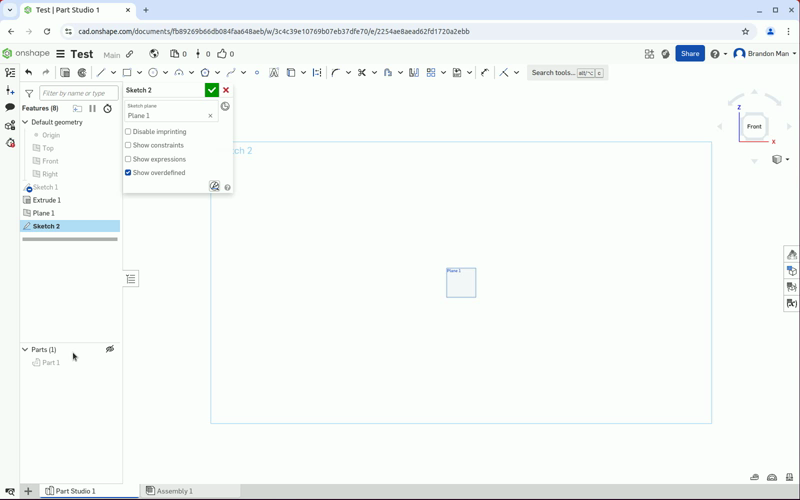
key(c)
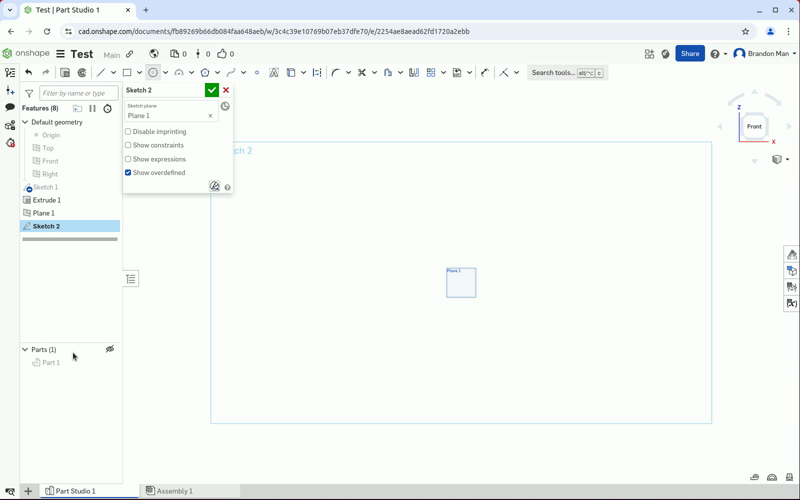
key_down(shift)
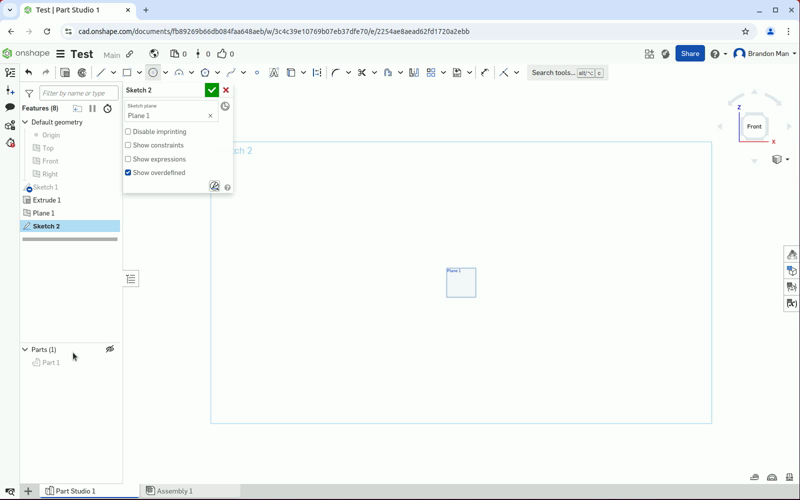
mouse_move(461, 282)
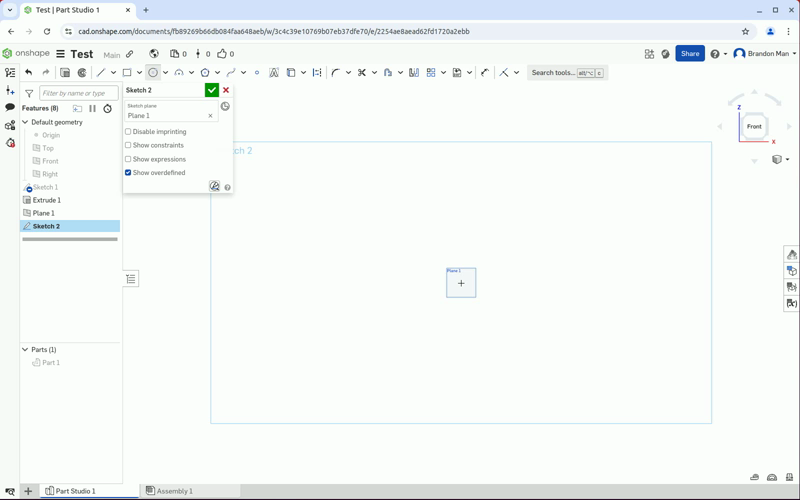
click(461, 282)
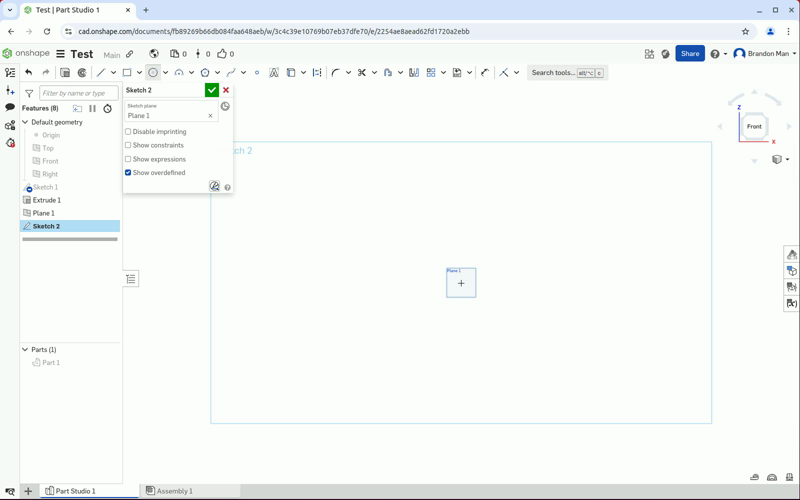
key_up(shift)
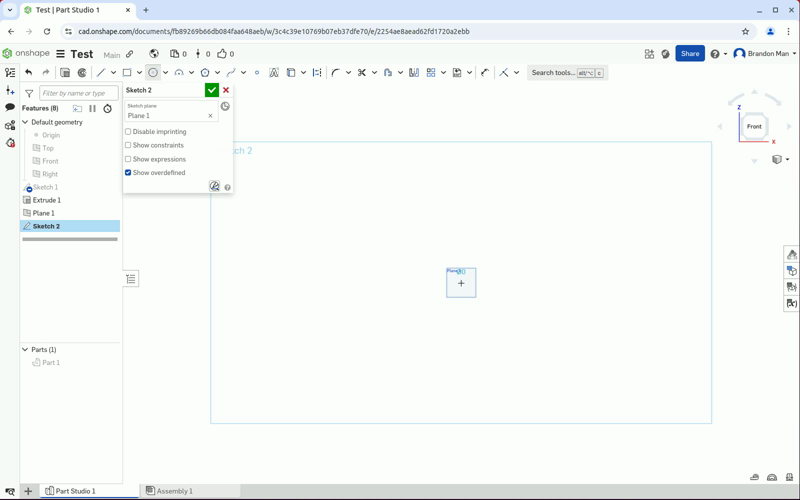
mouse_move(466, 282)
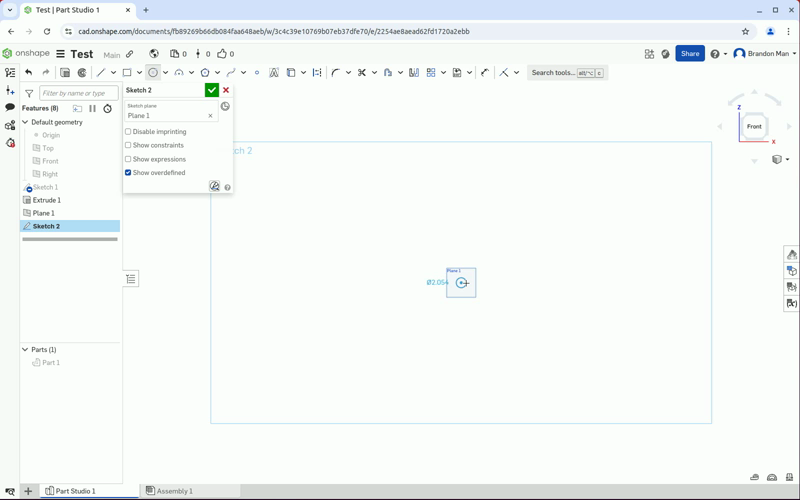
click(466, 282)
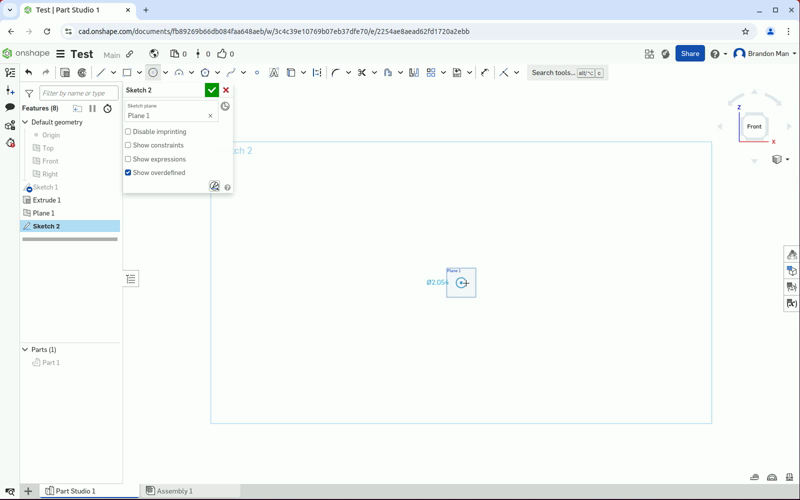
key(esc)
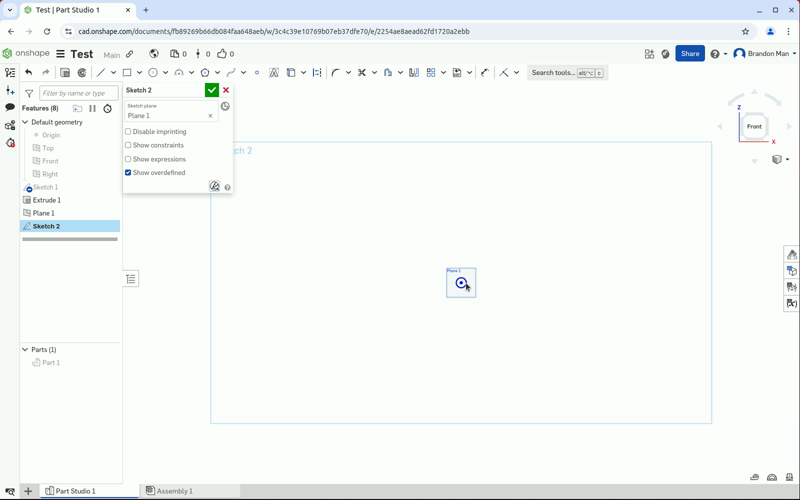
mouse_move(456, 283)
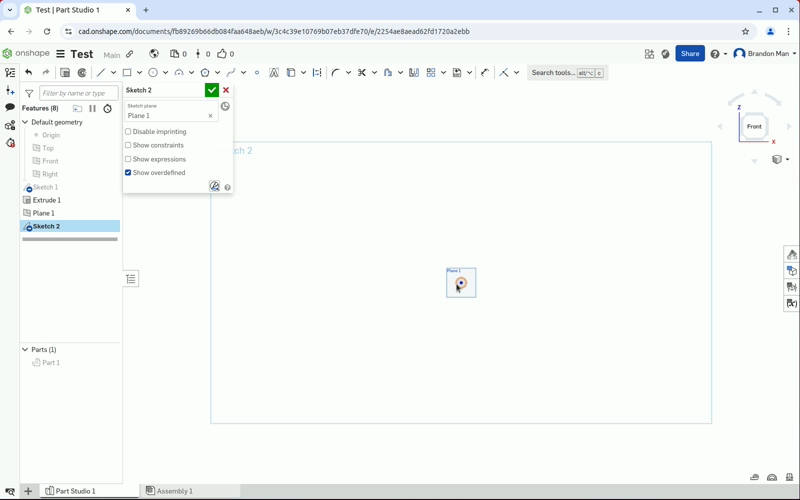
scroll(6)
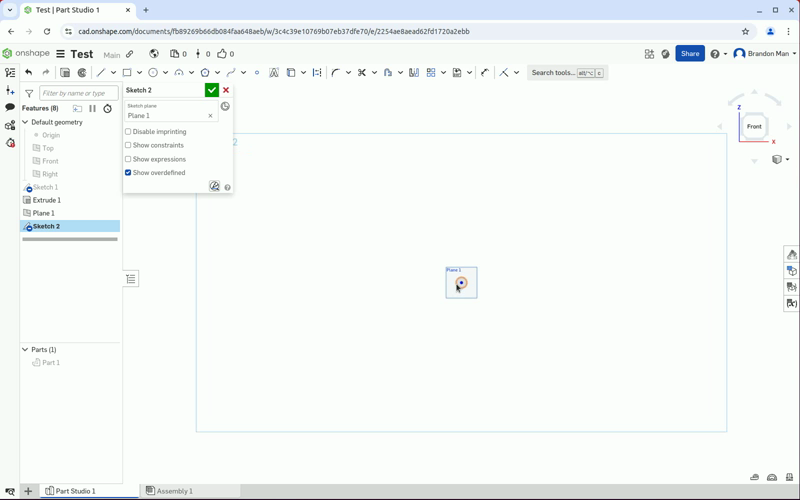
scroll(6)
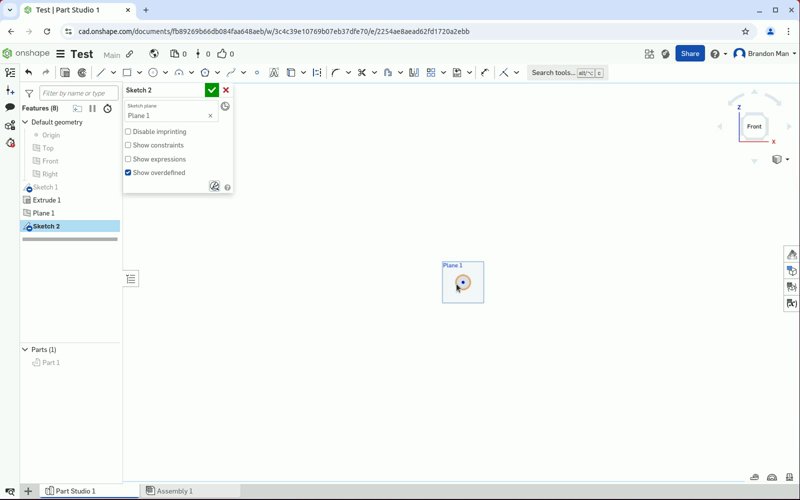
scroll(6)
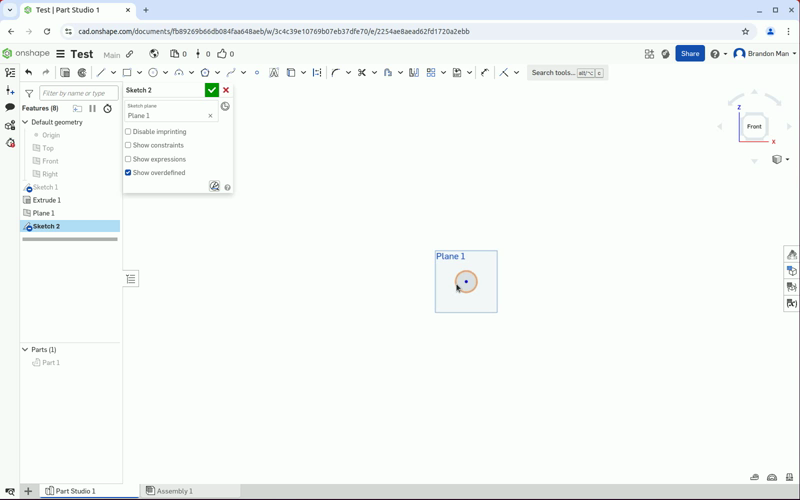
scroll(6)
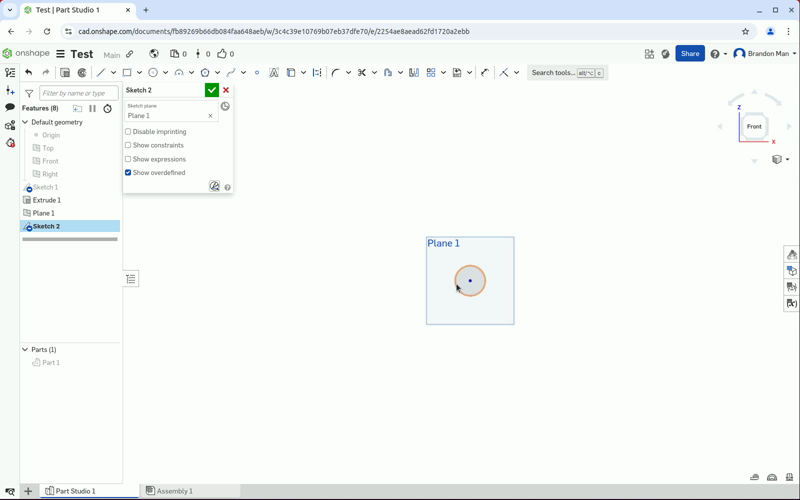
scroll(6)
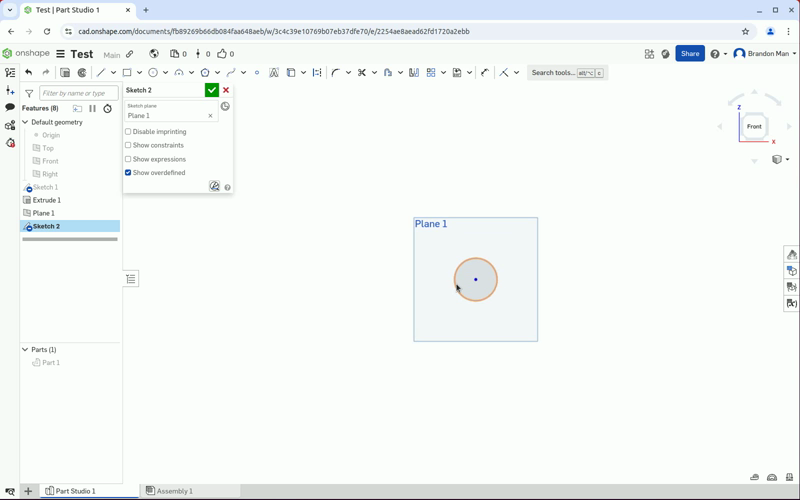
scroll(6)
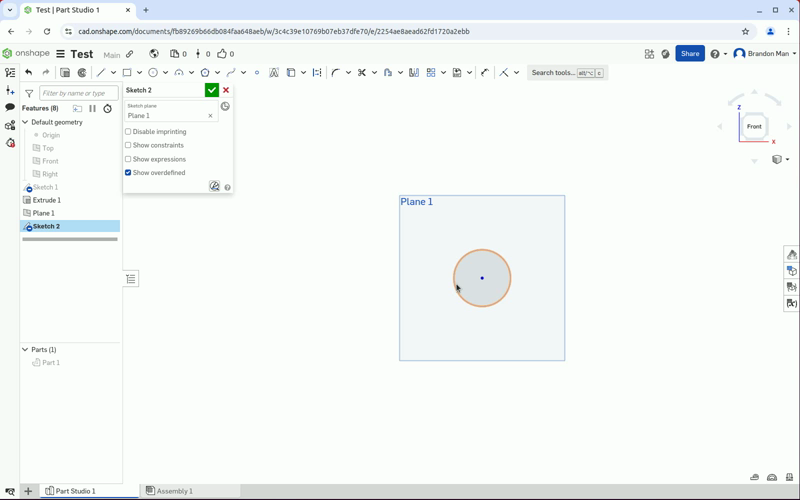
scroll(6)
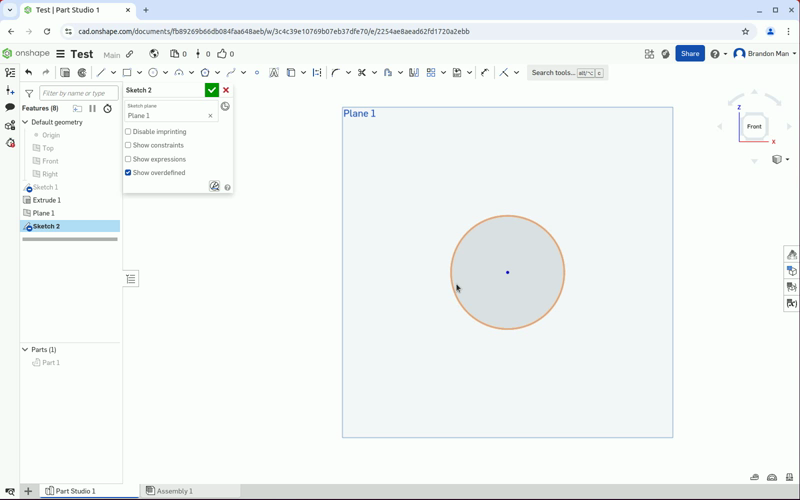
click(456, 283)
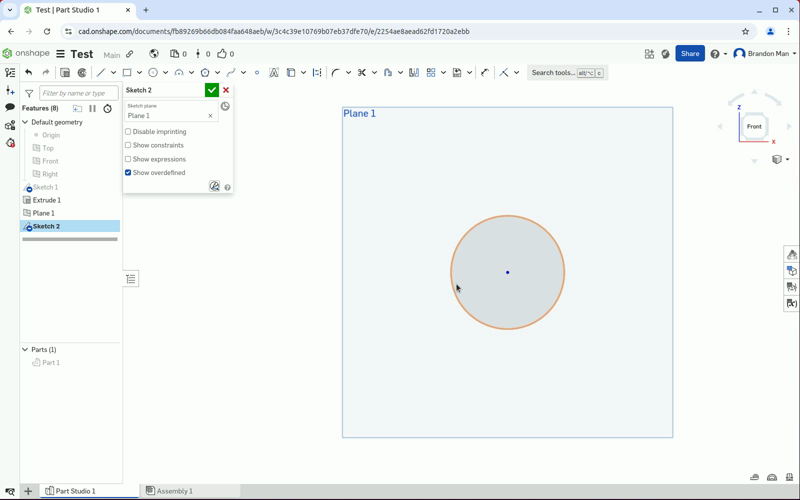
scroll(-6)
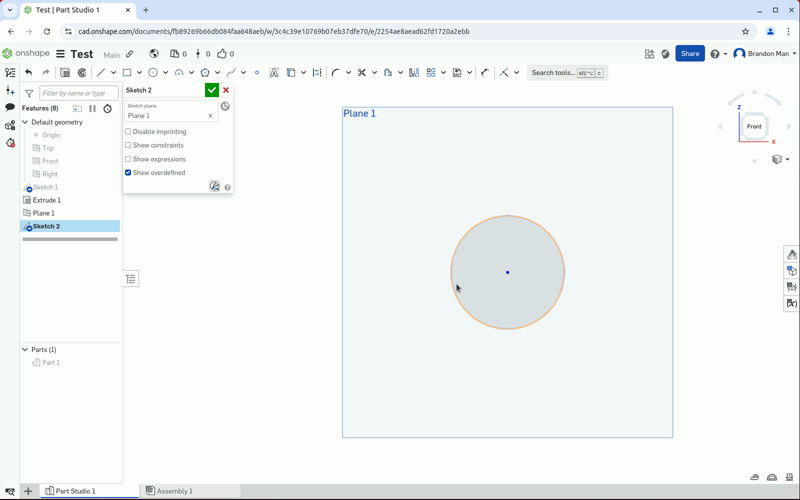
scroll(-6)
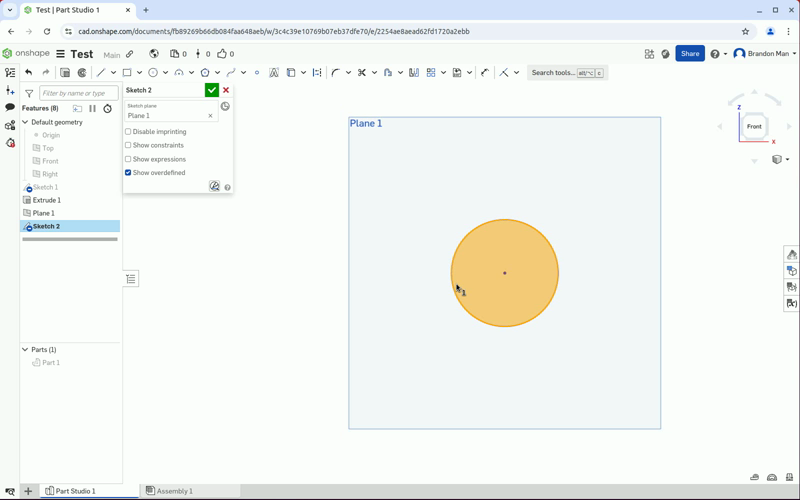
scroll(-6)
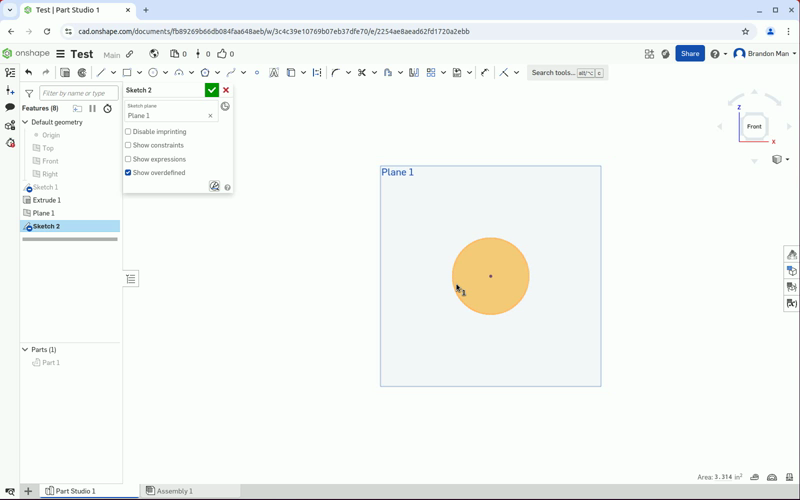
scroll(-6)
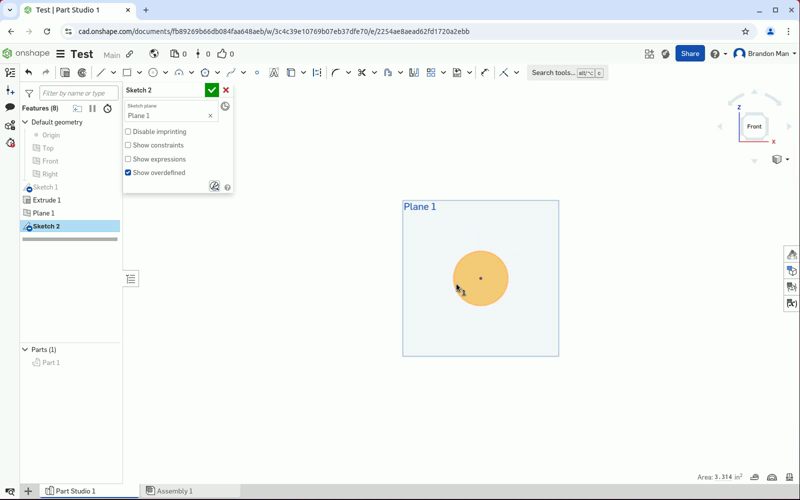
scroll(-6)
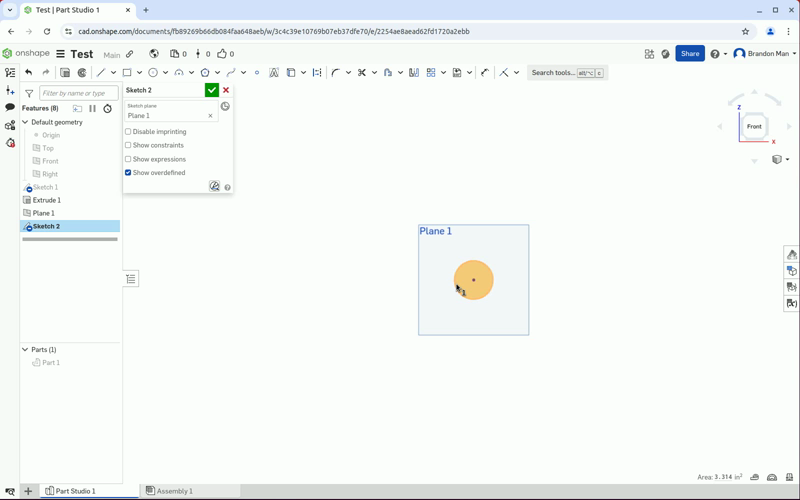
scroll(-6)
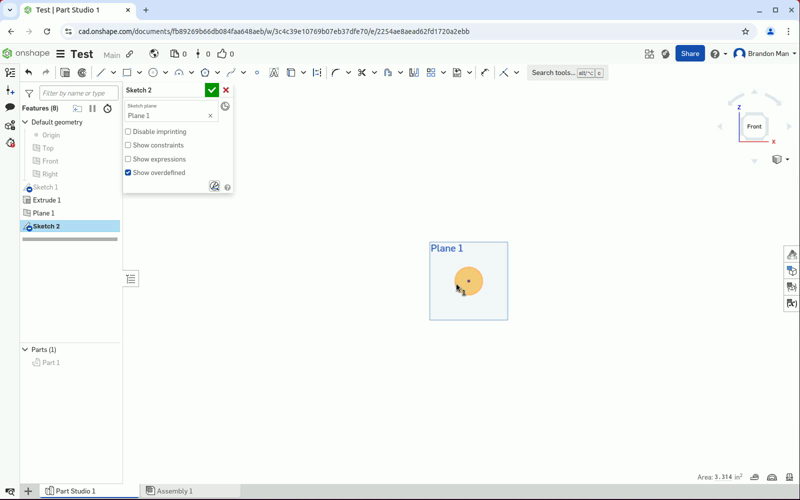
scroll(-6)
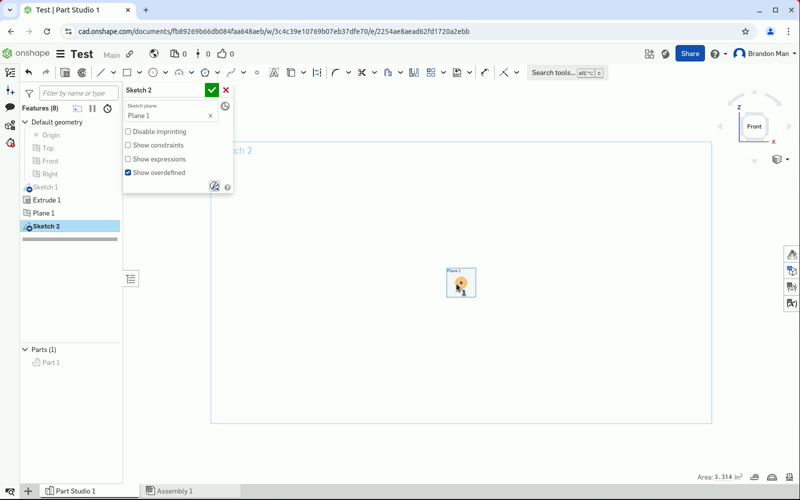
mouse_move(73, 352)
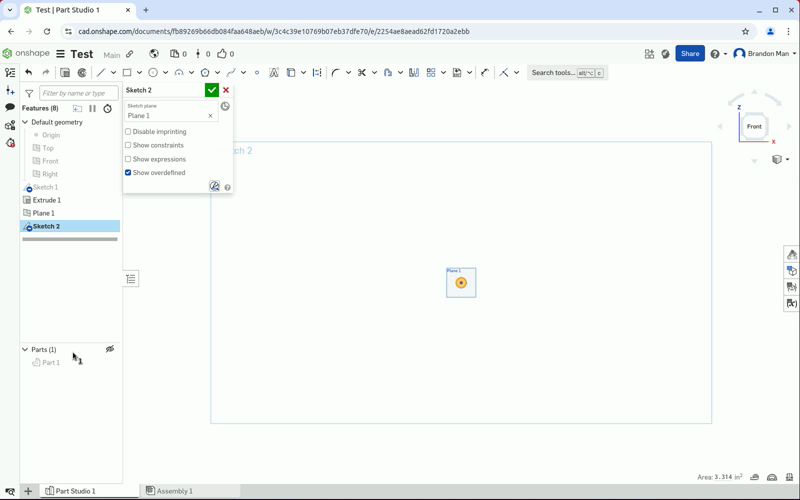
key(shift+y)
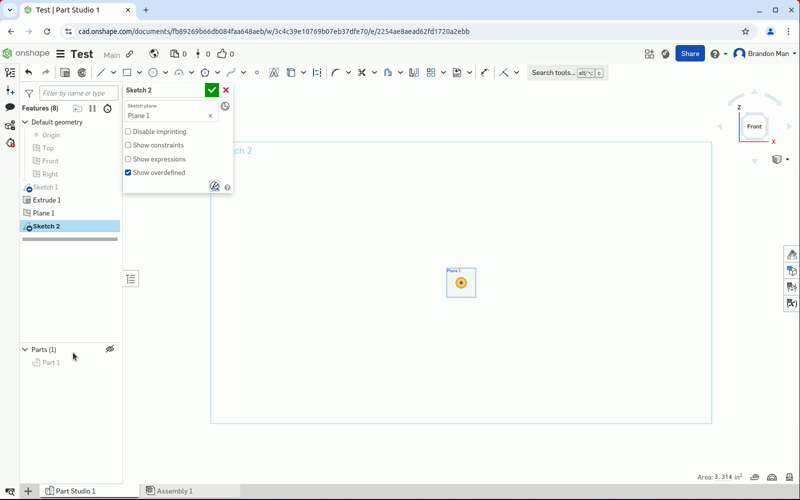
key(shift+e)
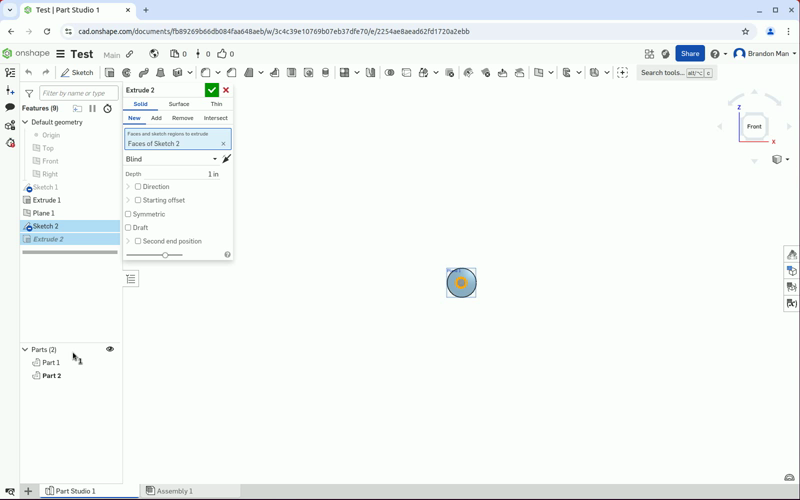
mouse_move(143, 106)
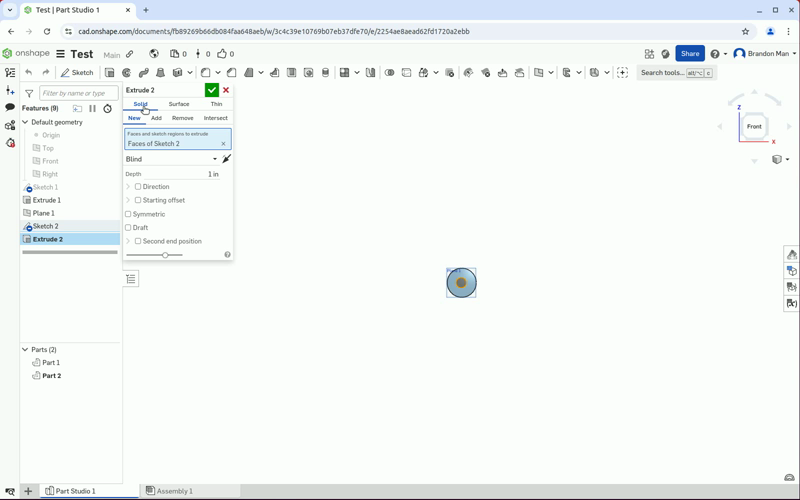
click(143, 106)
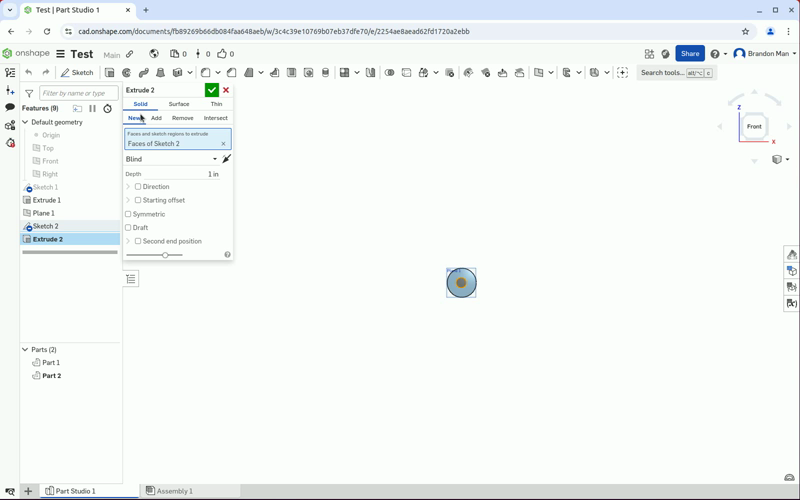
mouse_move(137, 120)
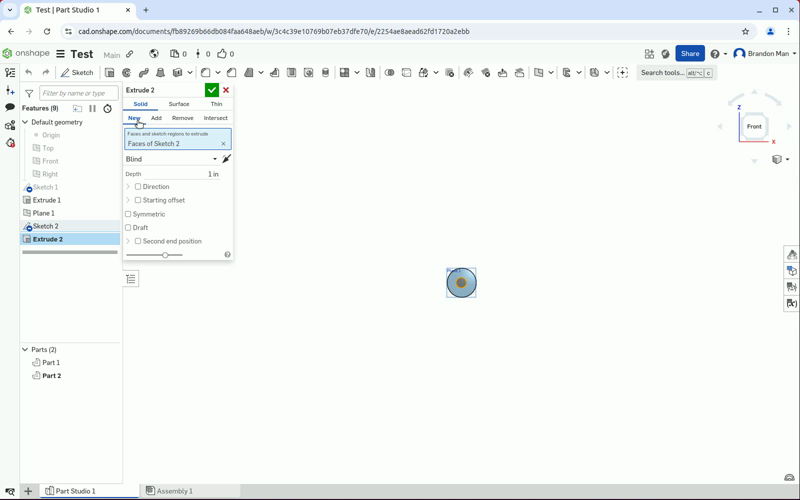
click(137, 120)
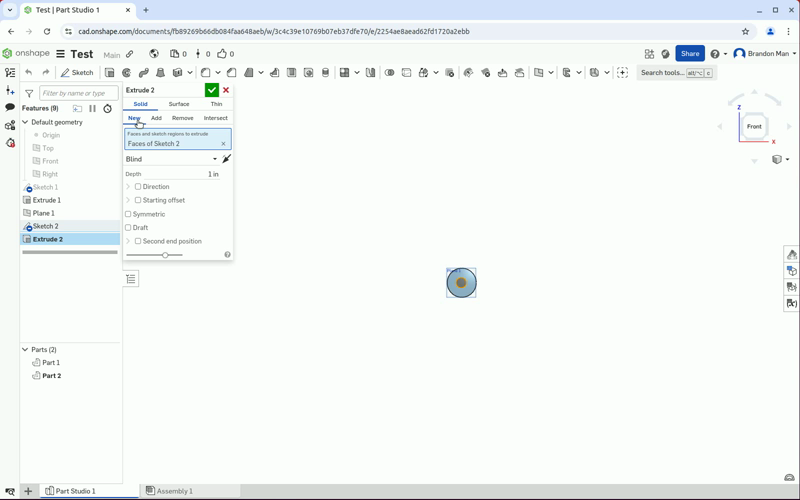
key(tab, 4)
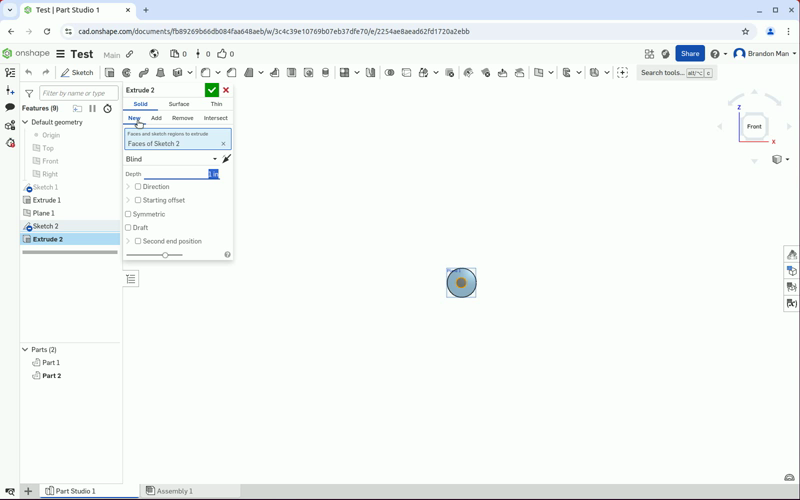
text(1.444)
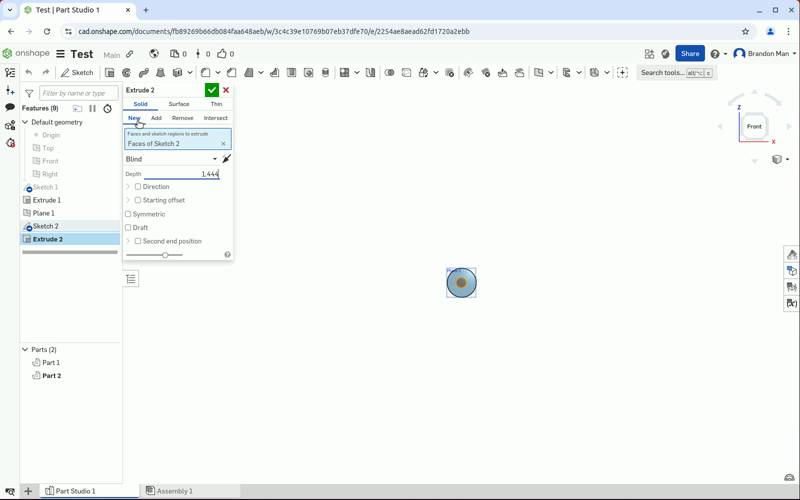
key(enter)
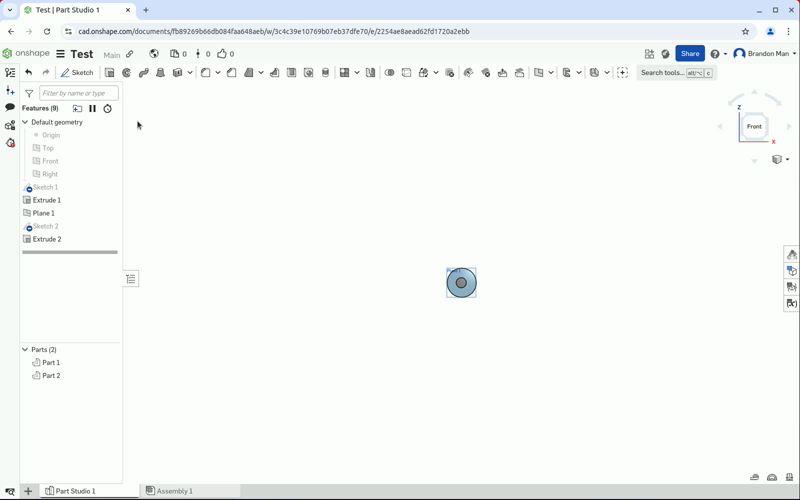
key(shift+h)
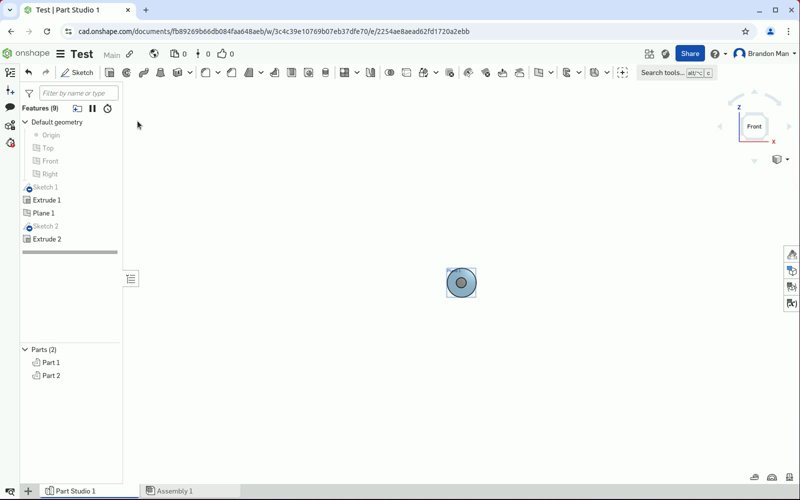
key(shift+h)
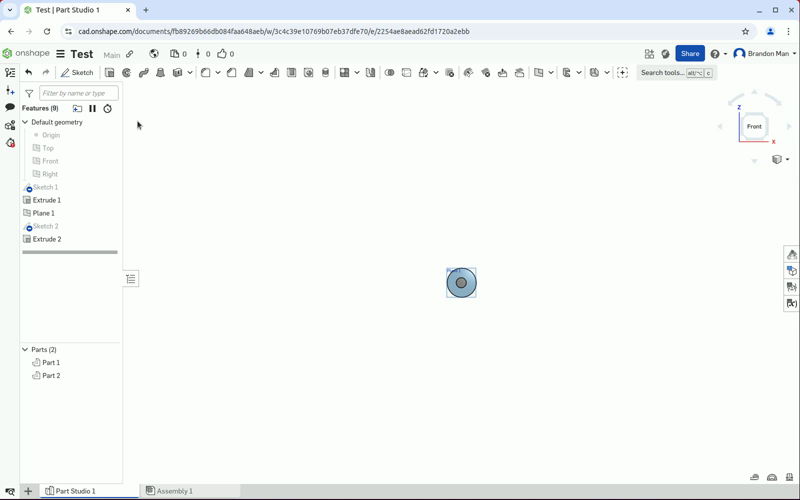
mouse_move(73, 189)
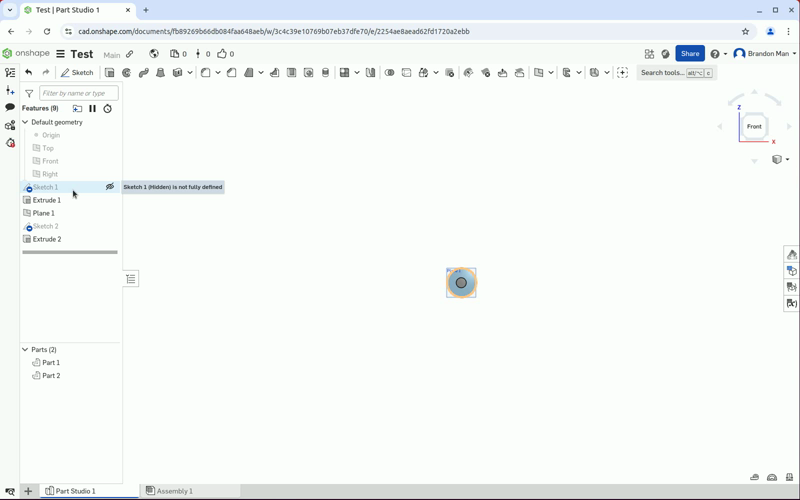
click(73, 189)
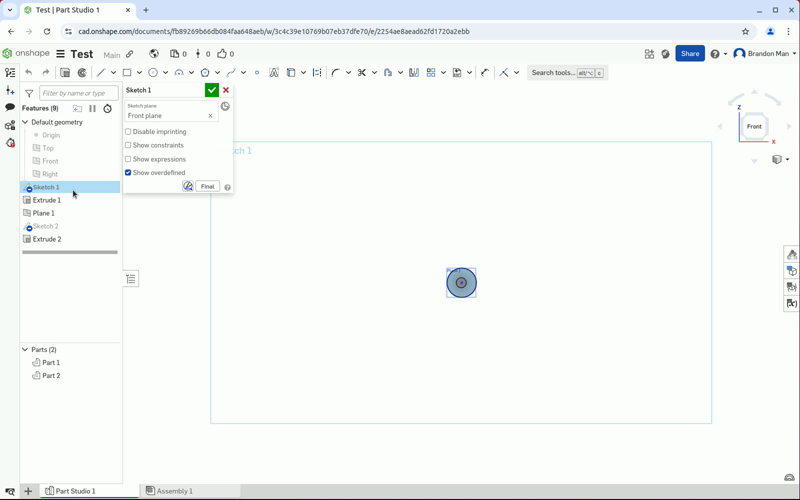
mouse_move(229, 92)
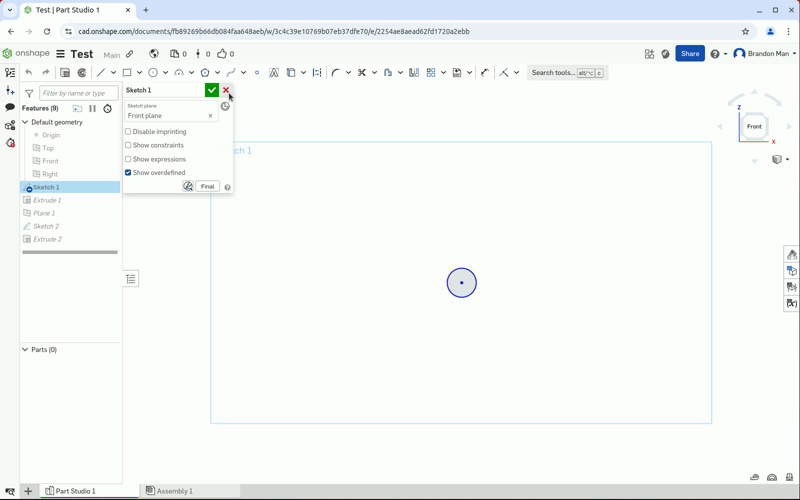
click(229, 92)
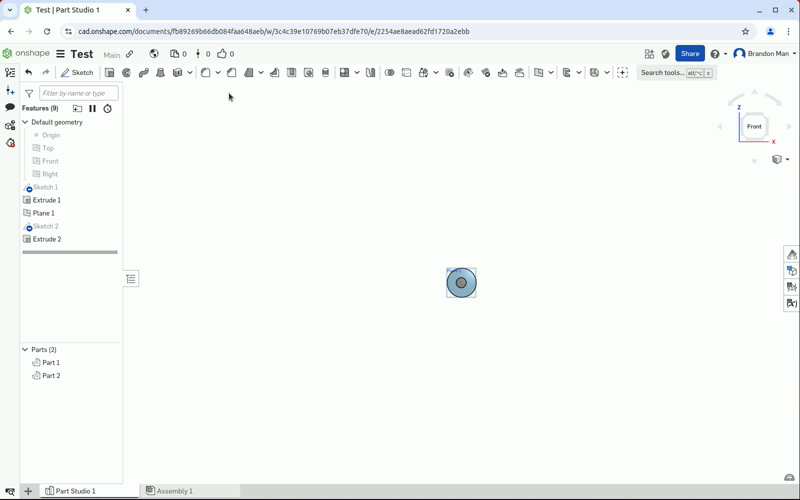
mouse_move(541, 75)
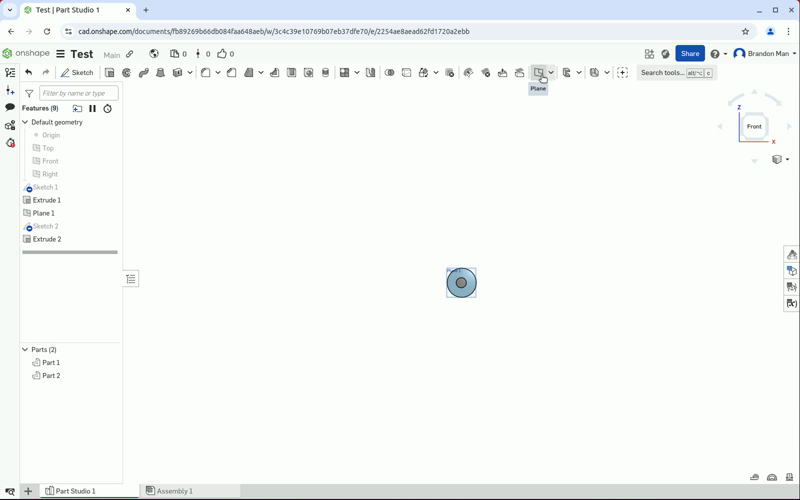
click(541, 75)
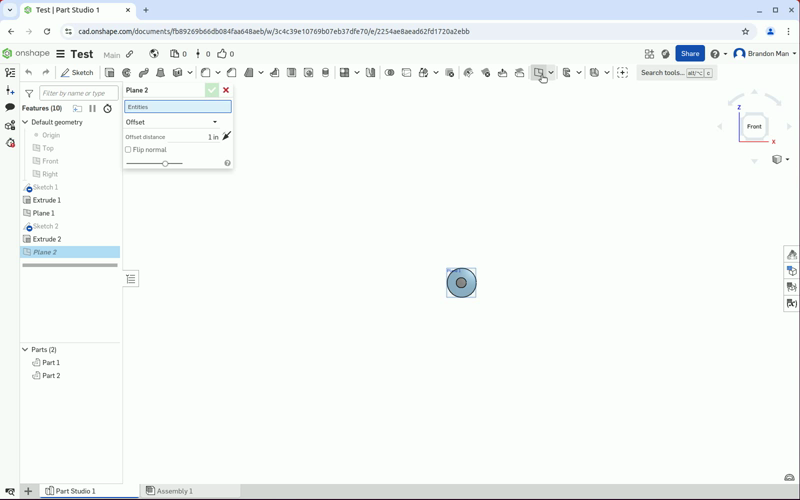
mouse_move(73, 163)
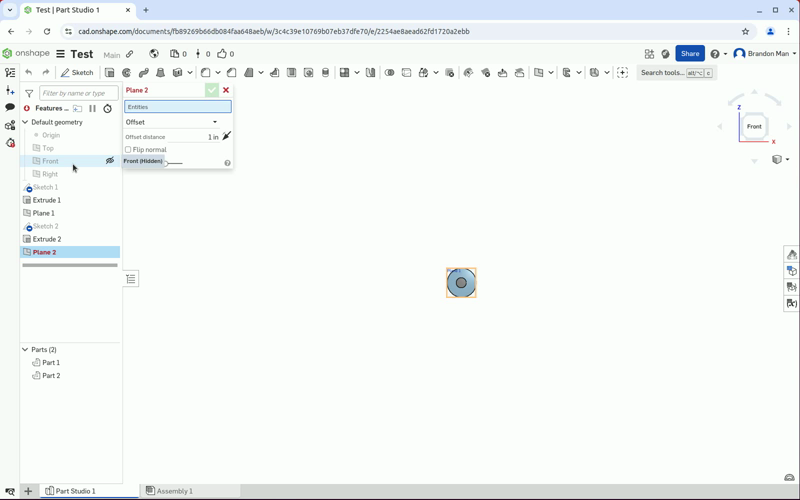
click(73, 163)
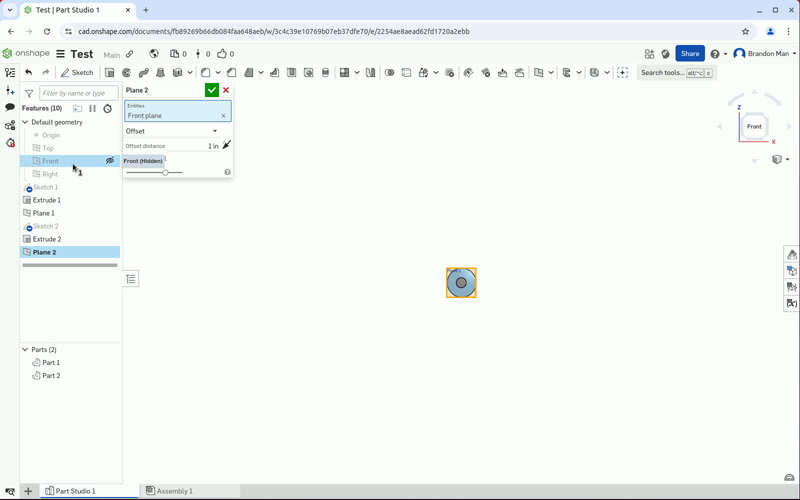
key(tab, 2)
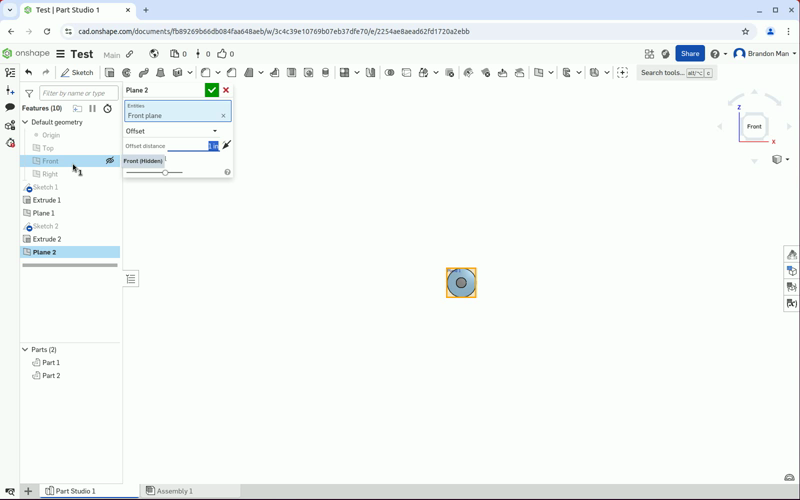
text(2.65)
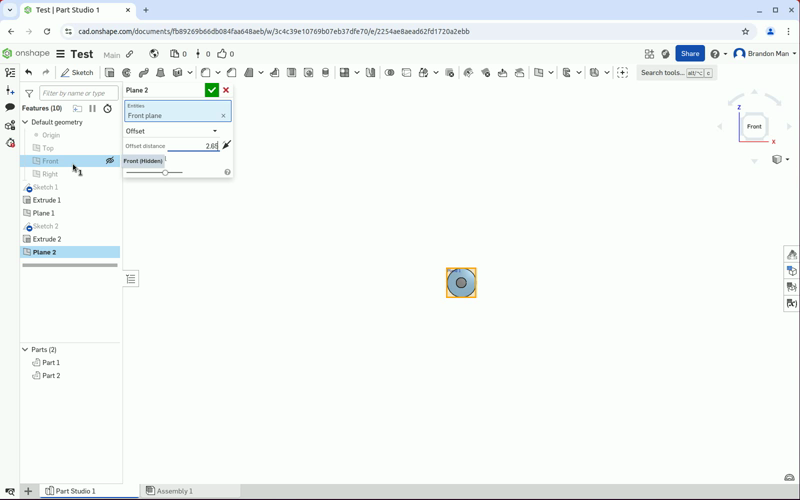
key(enter, 2)
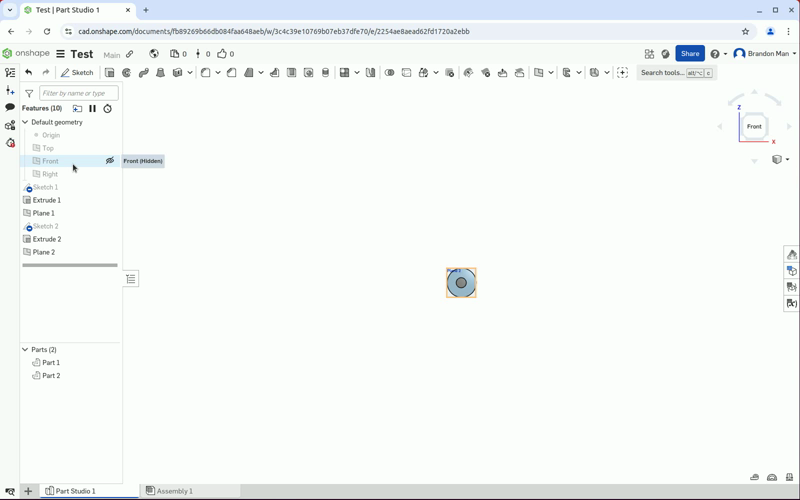
key(shift+s)
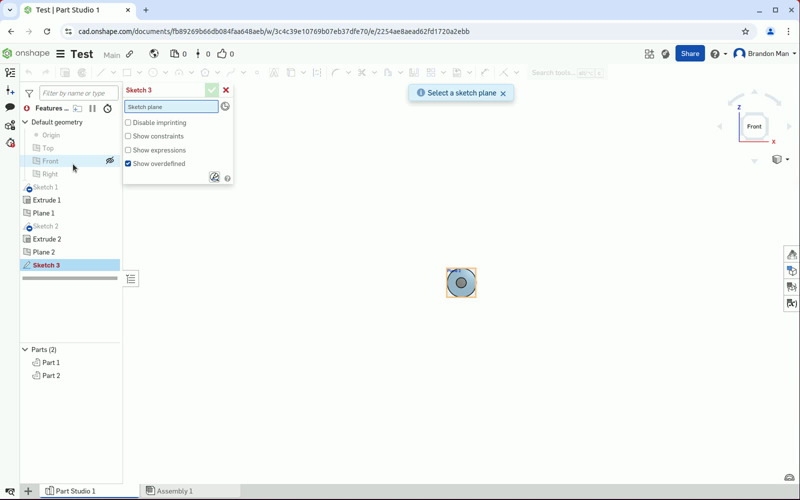
mouse_move(73, 254)
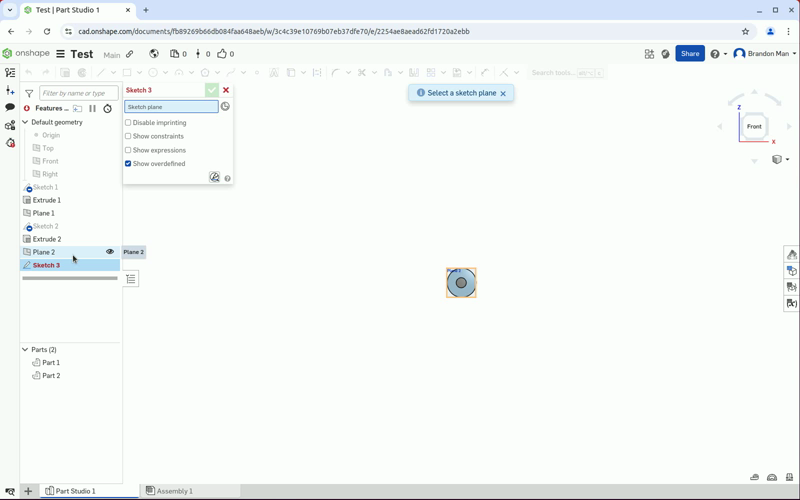
click(73, 254)
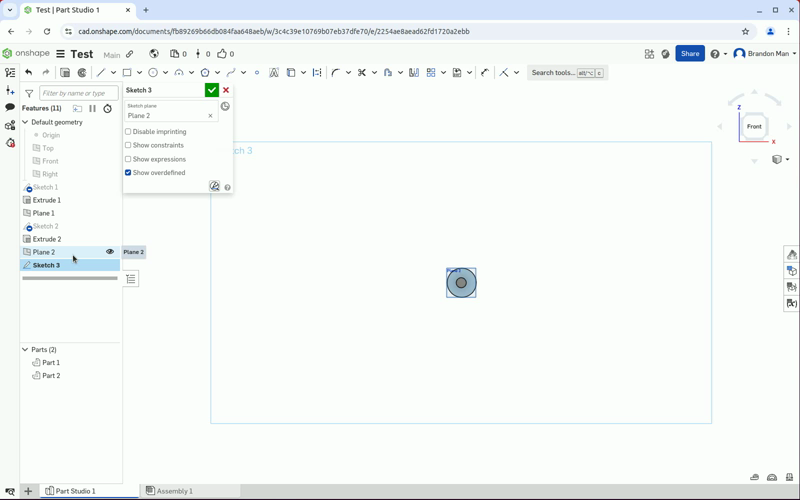
mouse_move(73, 352)
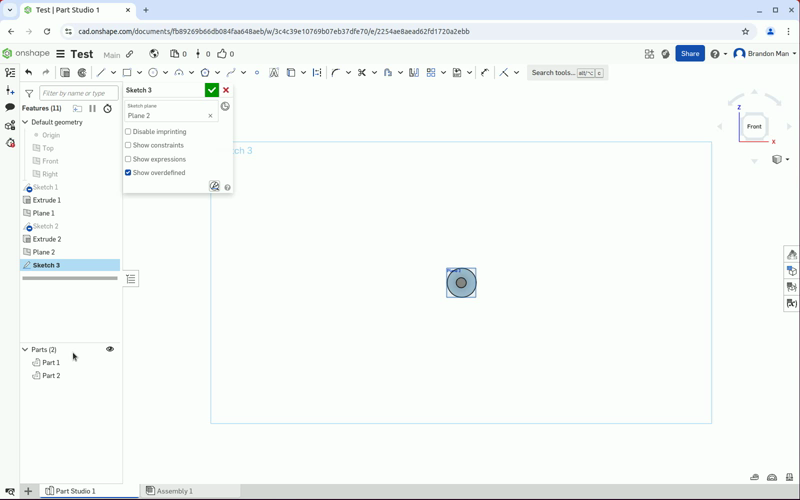
key(y)
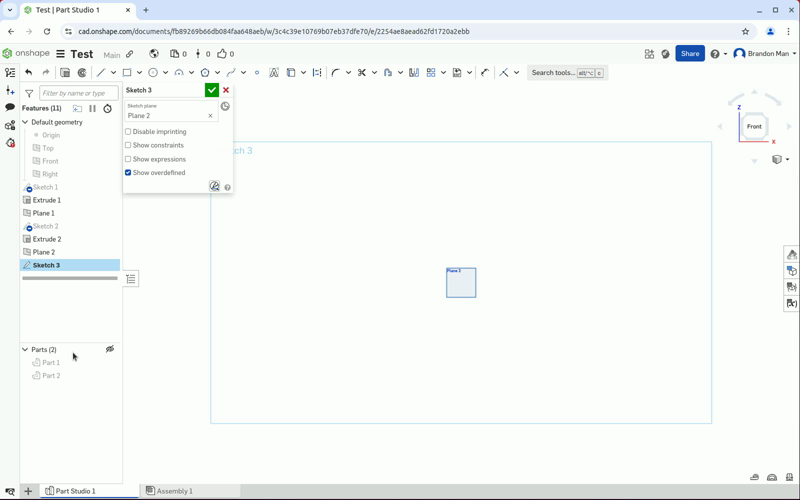
key(l)
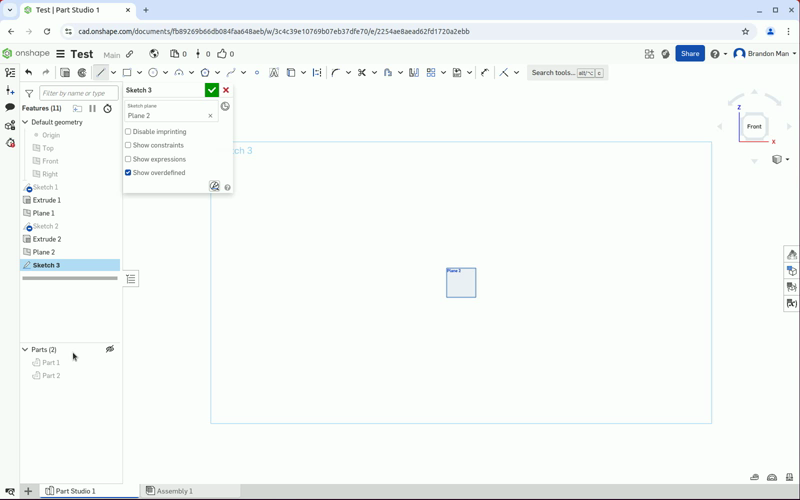
key_down(shift)
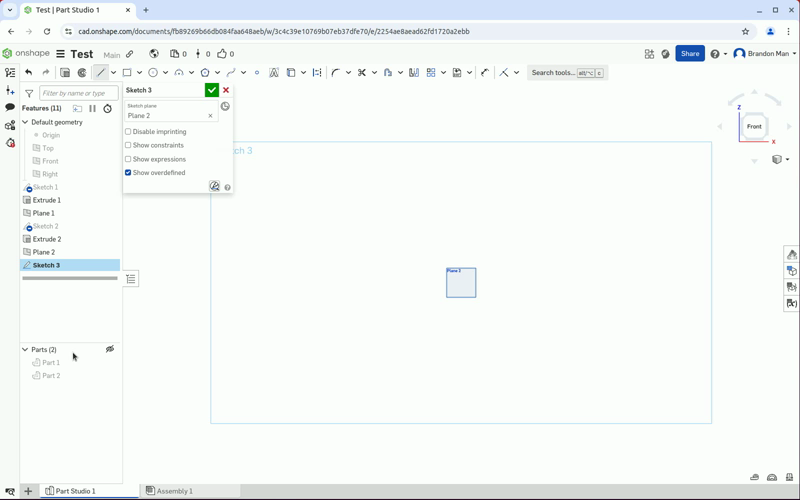
mouse_move(444, 278)
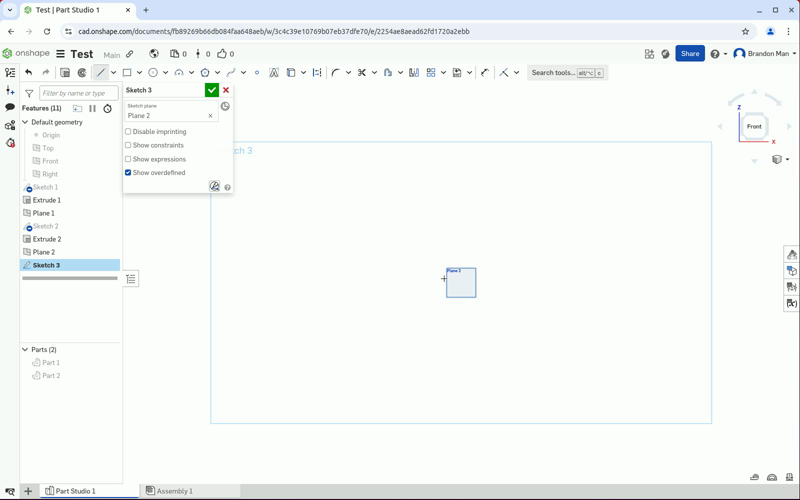
click(444, 278)
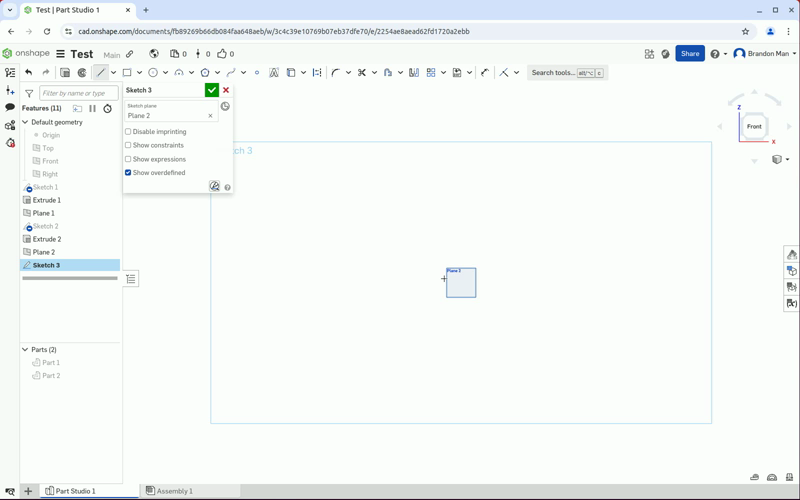
key_up(shift)
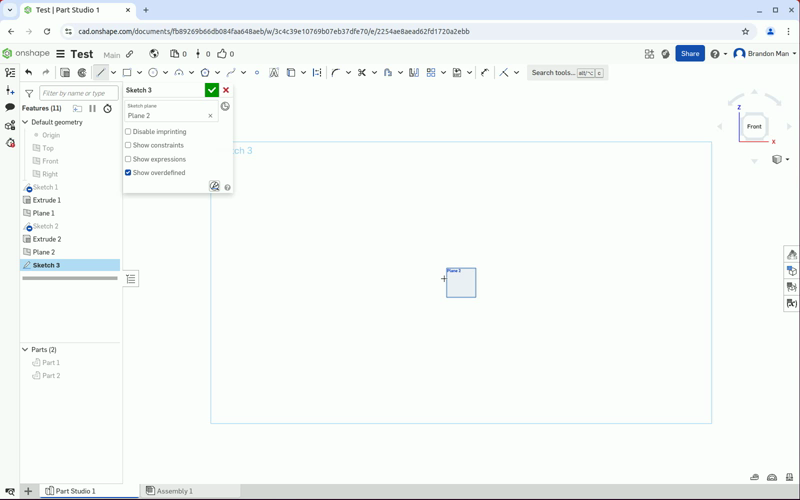
key_down(shift)
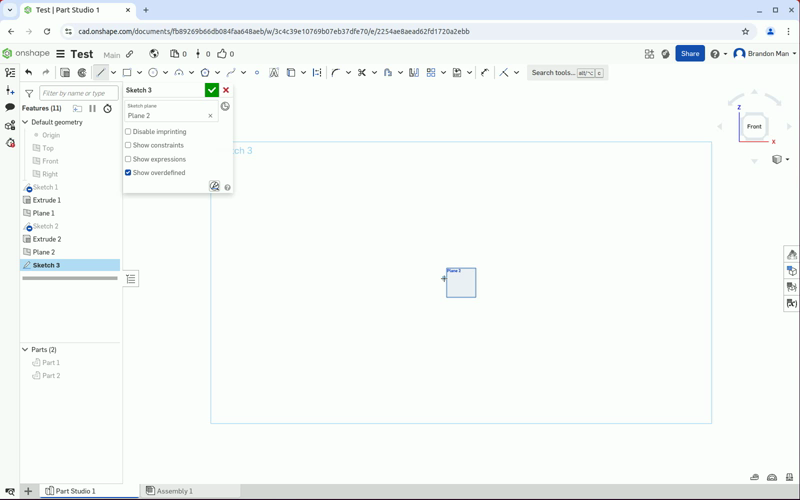
mouse_move(474, 278)
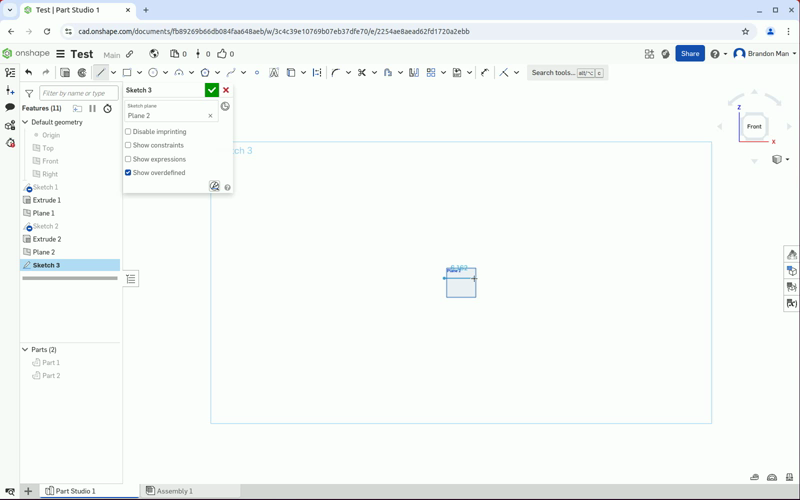
mouse_move(450, 297)
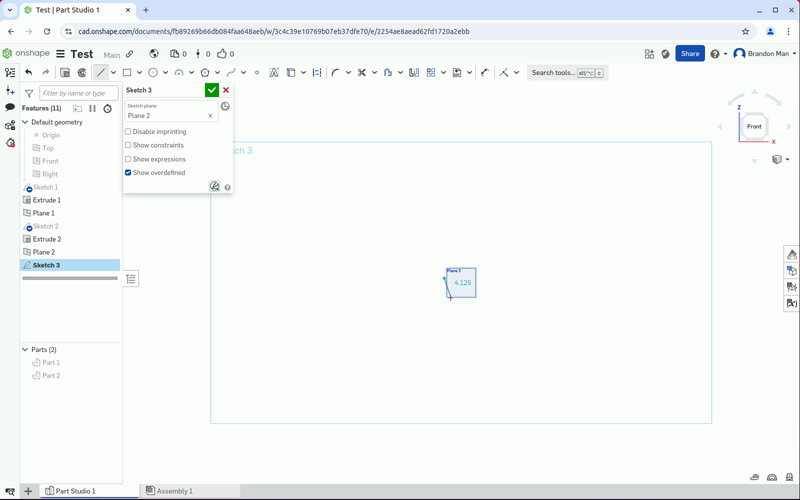
click(450, 297)
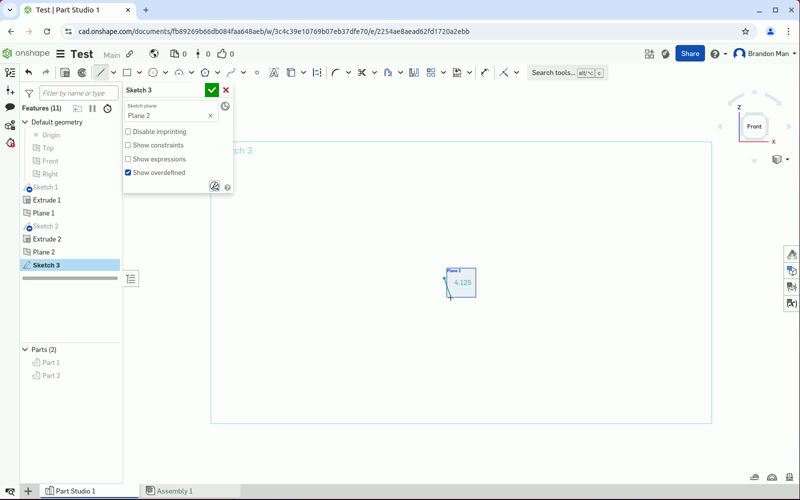
key_up(shift)
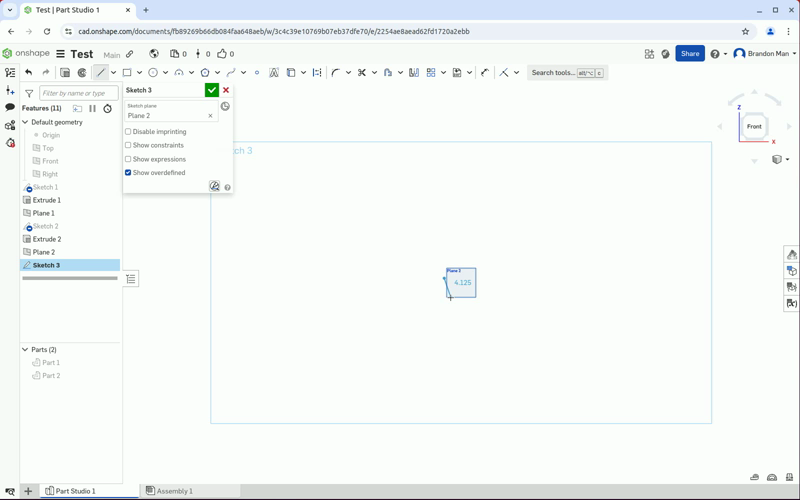
key_down(shift)
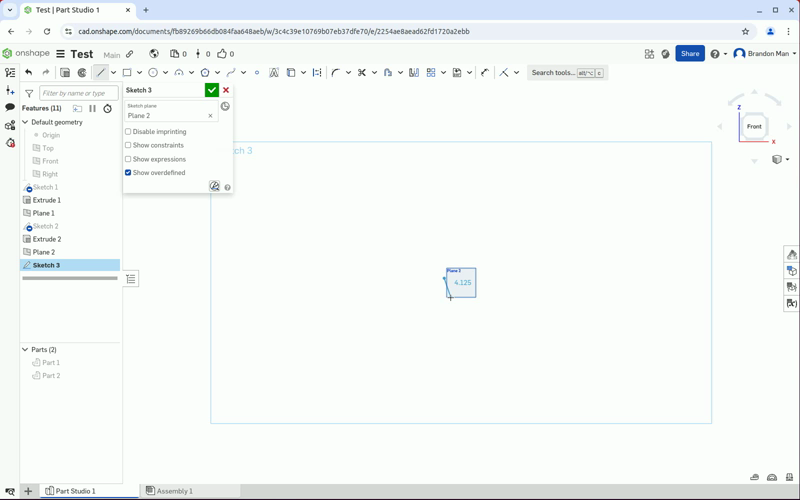
mouse_move(480, 297)
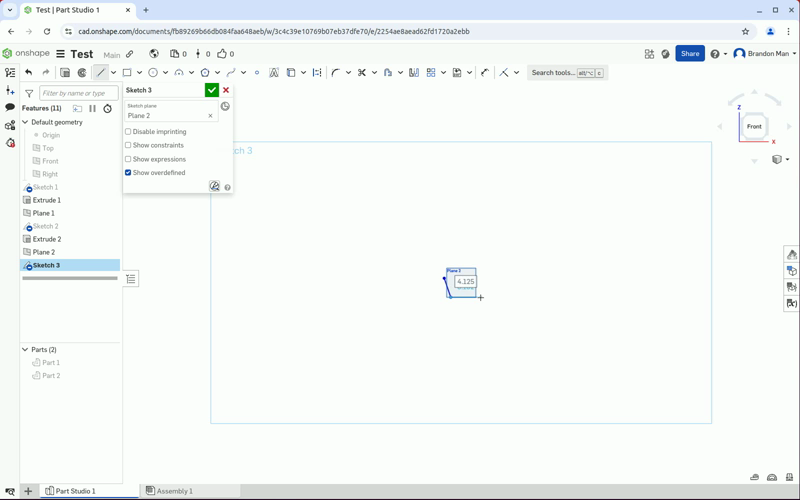
mouse_move(470, 297)
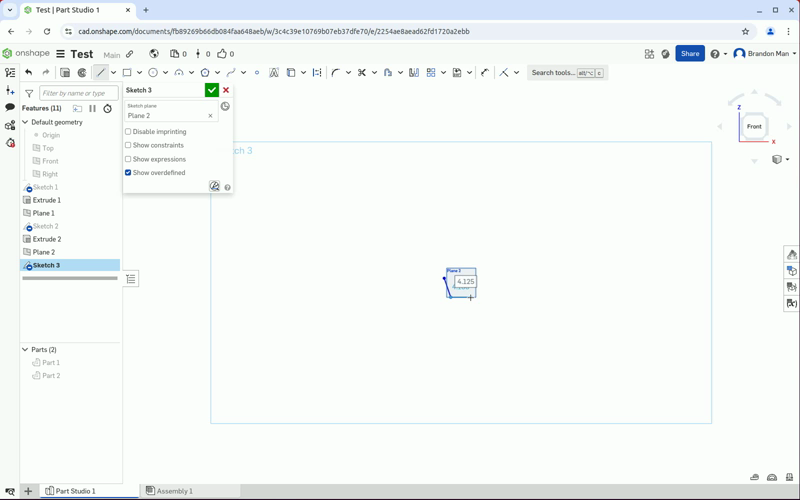
click(470, 297)
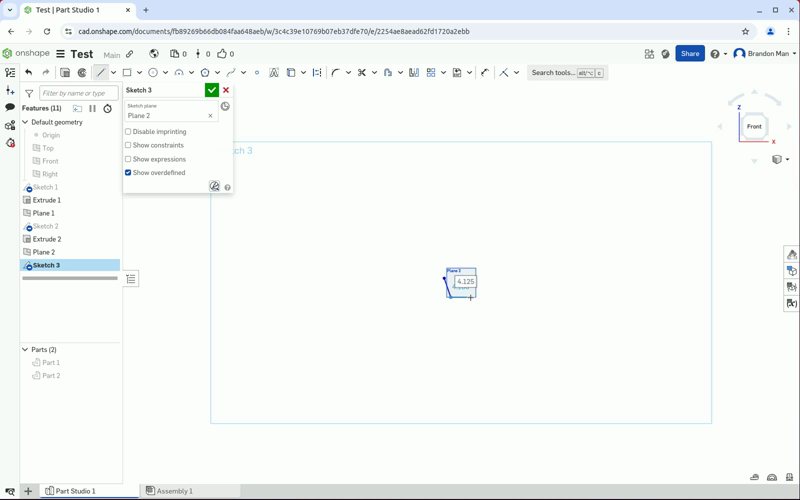
key_up(shift)
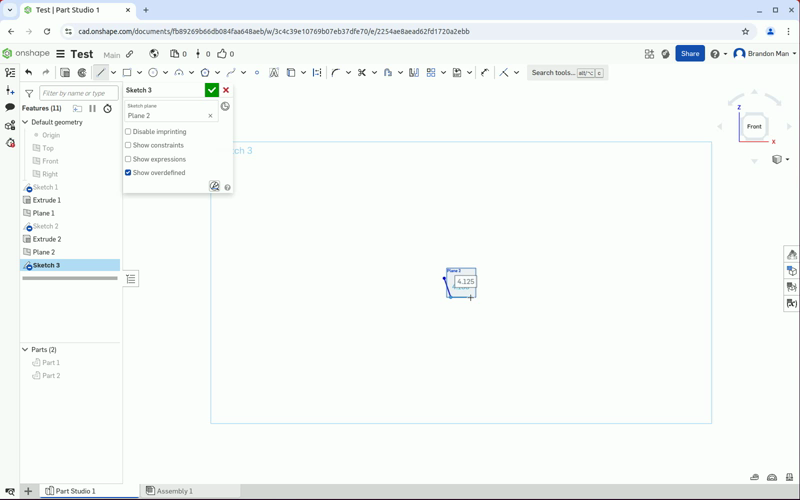
key_down(shift)
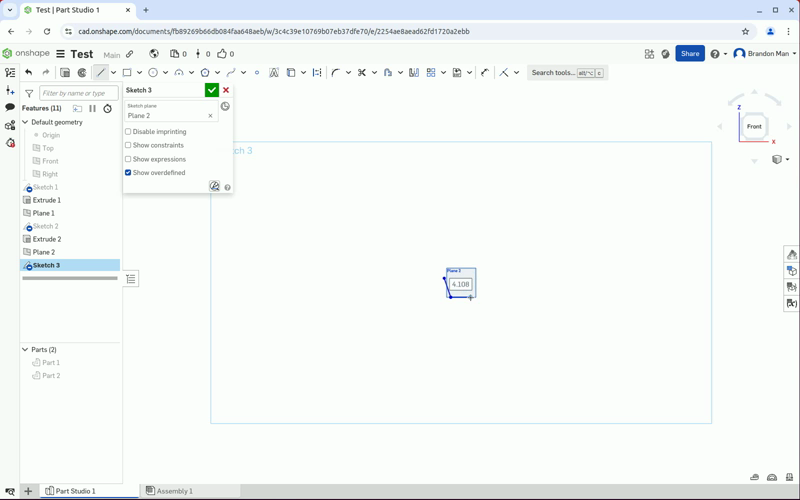
mouse_move(500, 297)
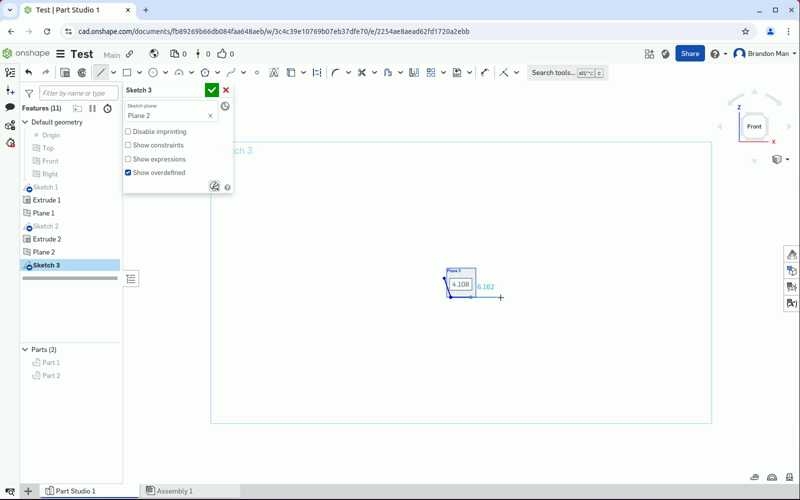
mouse_move(477, 278)
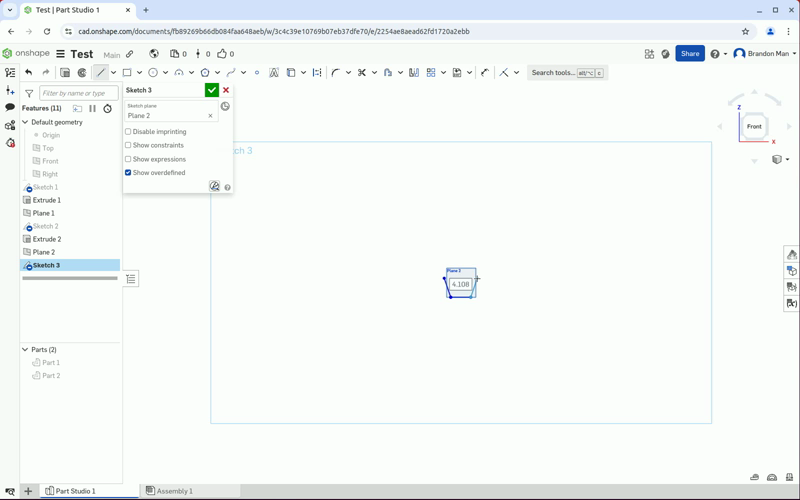
click(477, 278)
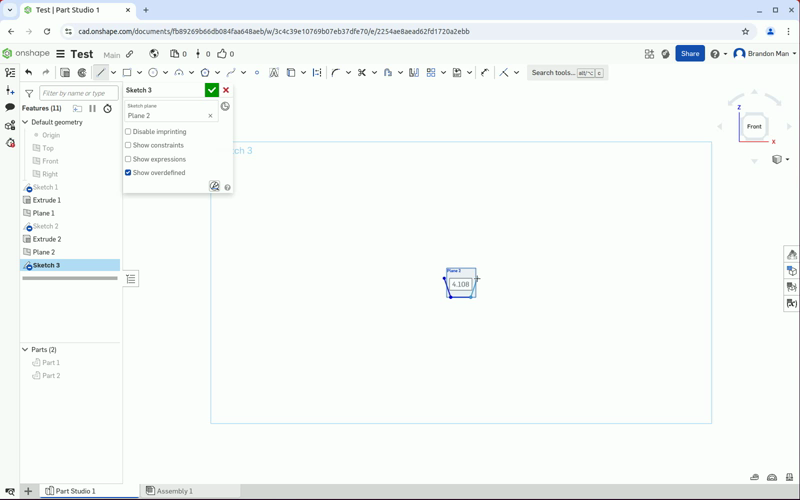
key_up(shift)
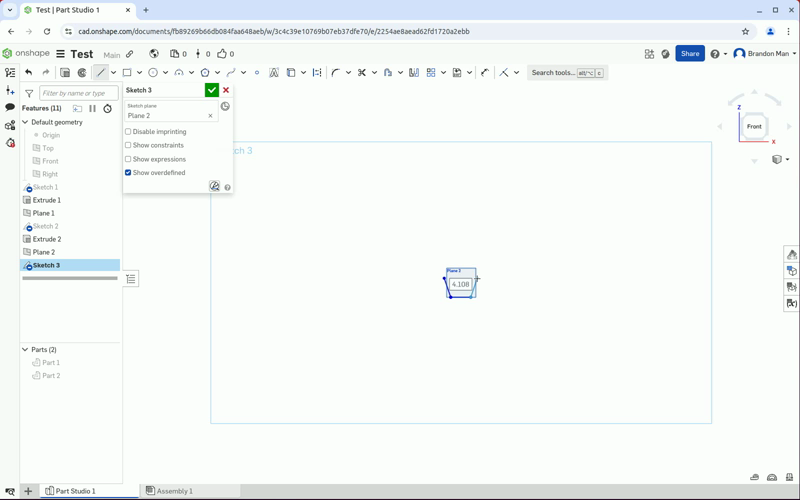
key_down(shift)
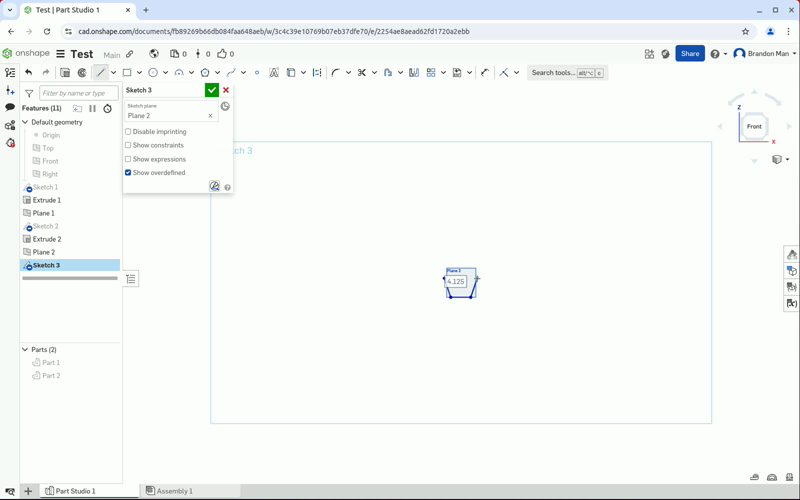
mouse_move(507, 278)
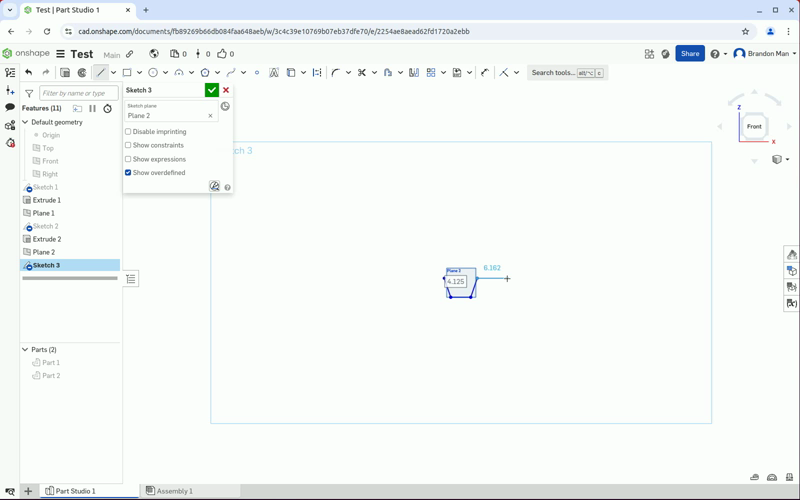
mouse_move(460, 266)
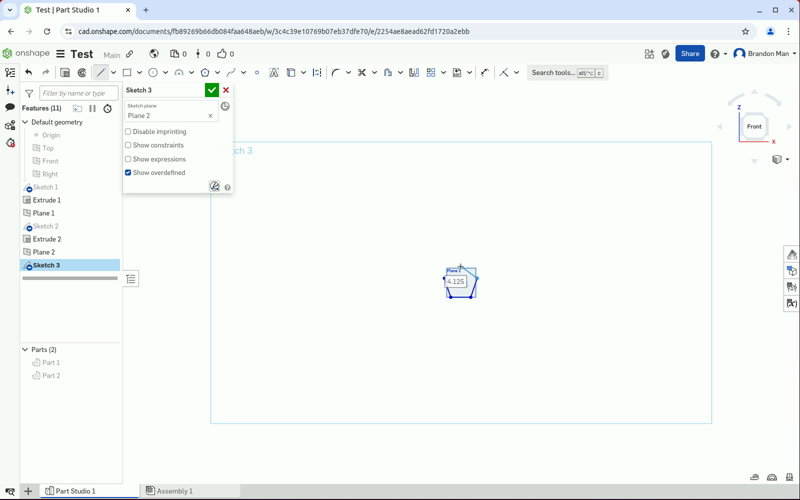
click(460, 266)
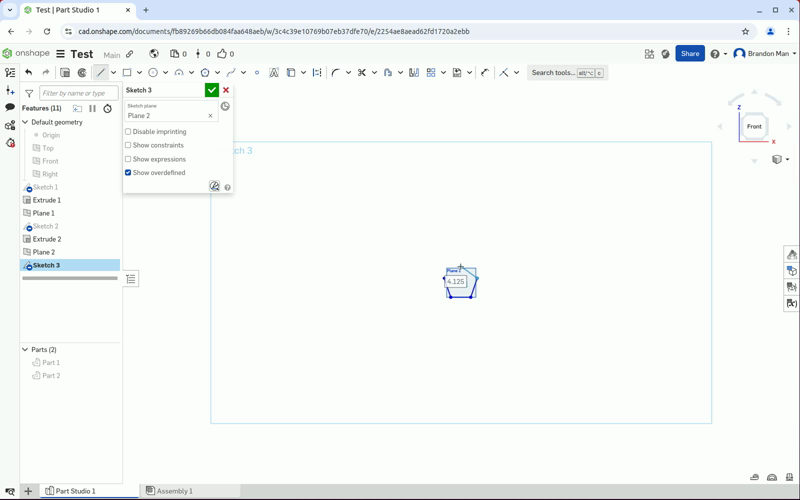
key_up(shift)
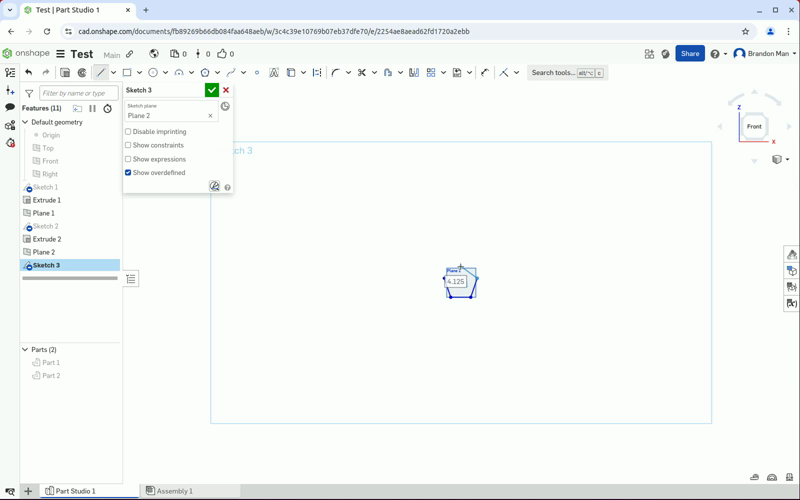
mouse_move(490, 266)
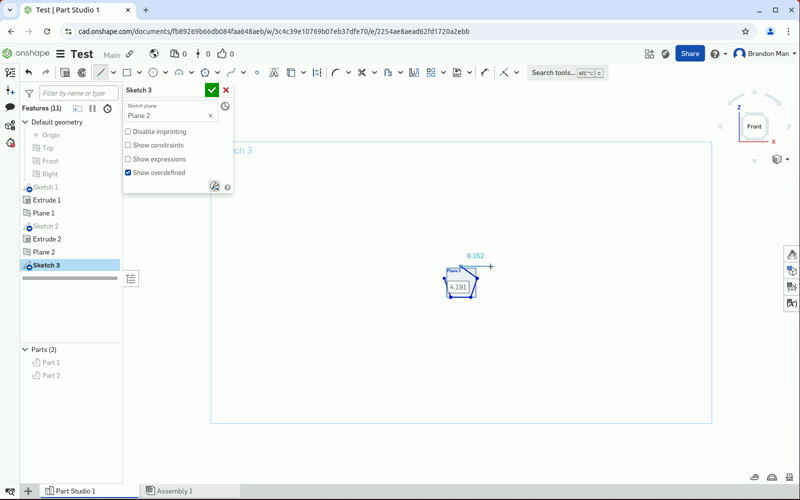
key_down(shift)
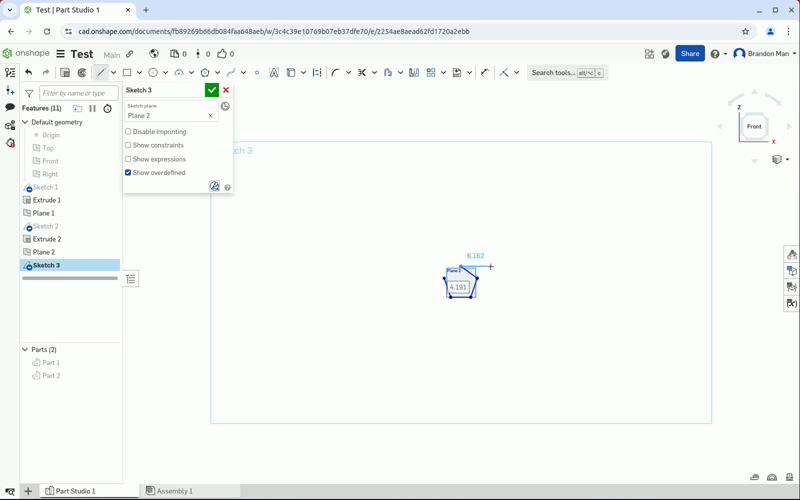
mouse_move(444, 278)
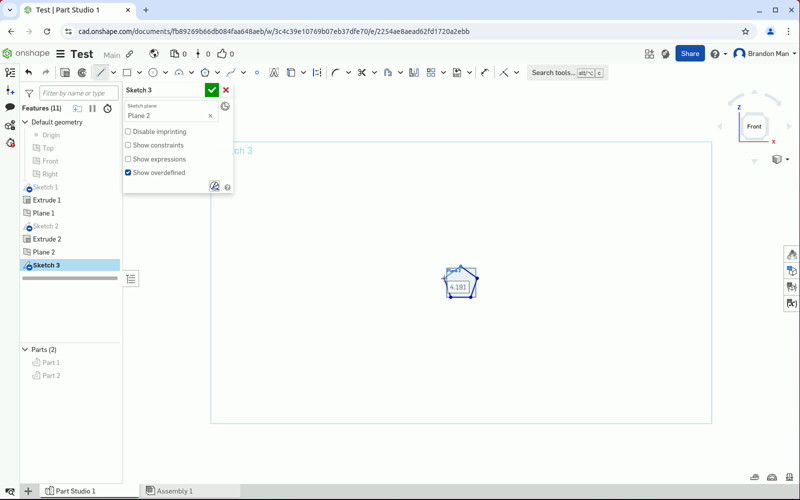
key_up(shift)
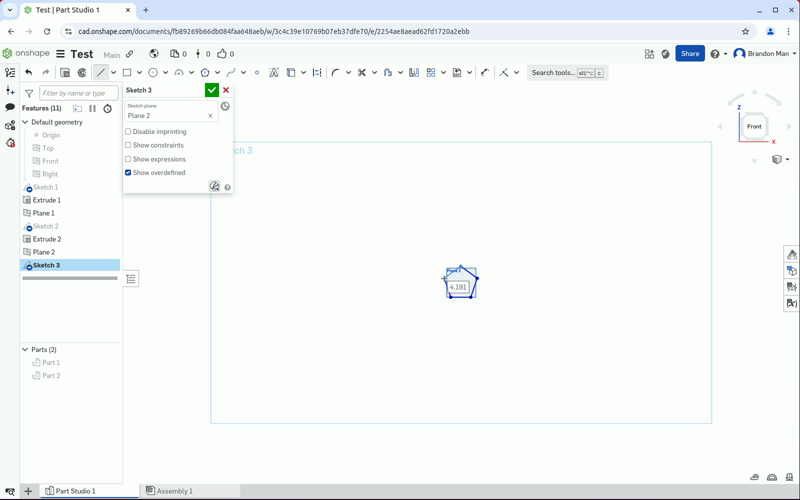
click(444, 278)
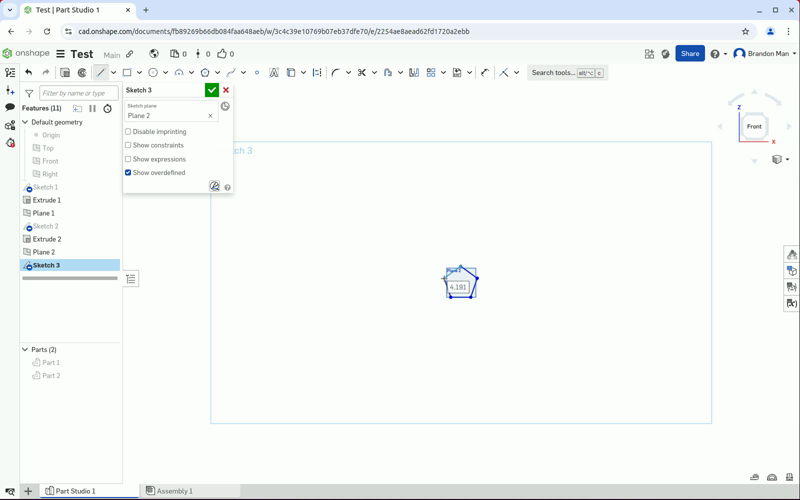
key(esc)
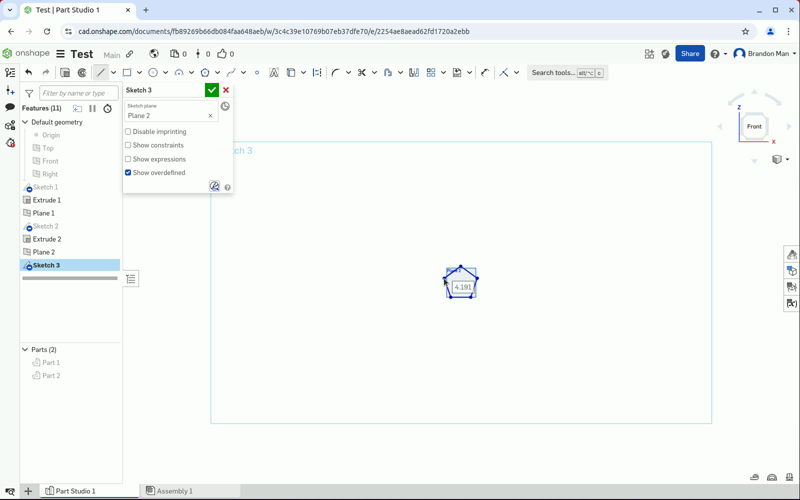
key(c)
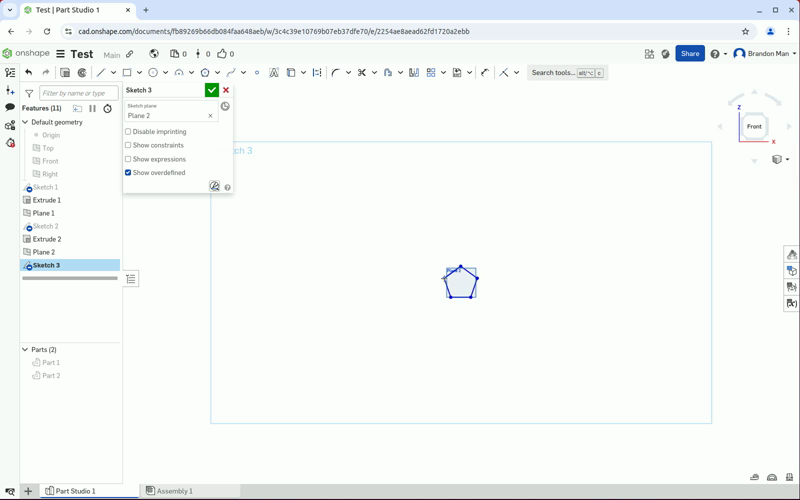
key_down(shift)
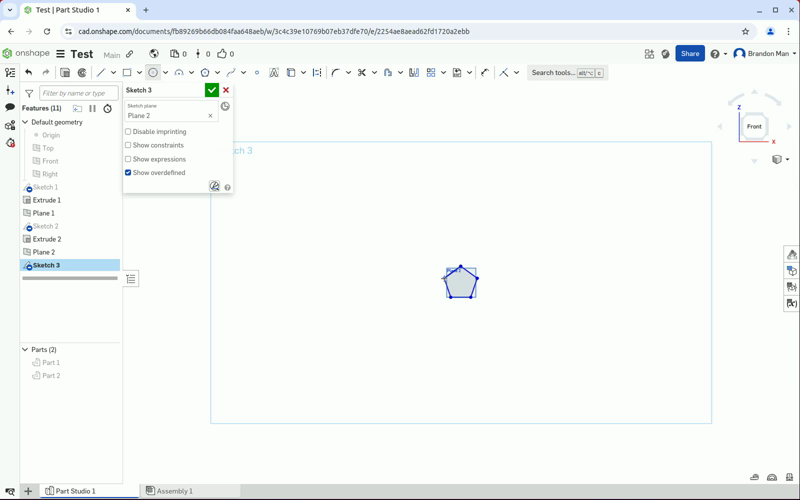
mouse_move(460, 283)
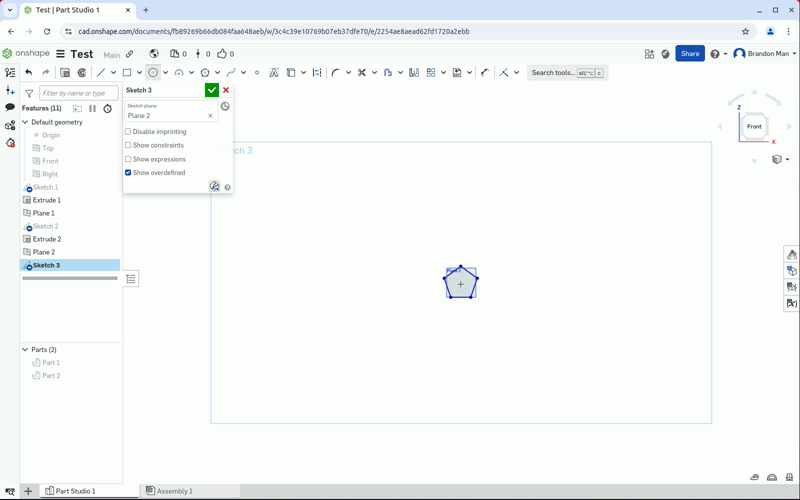
click(460, 283)
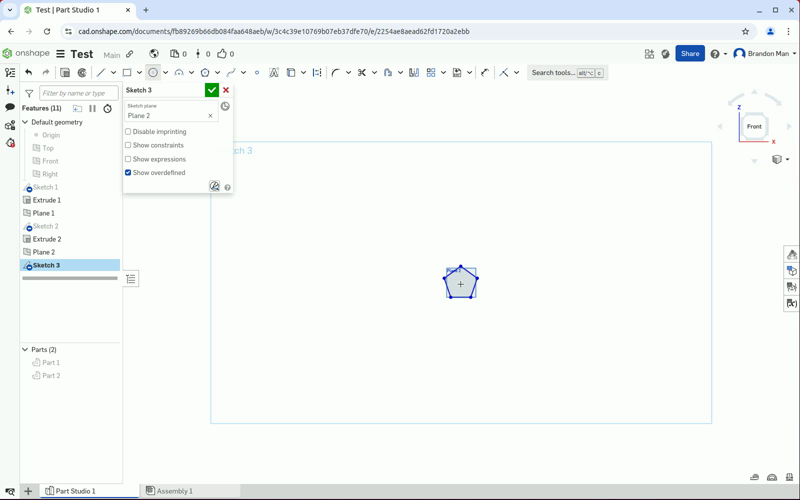
key_up(shift)
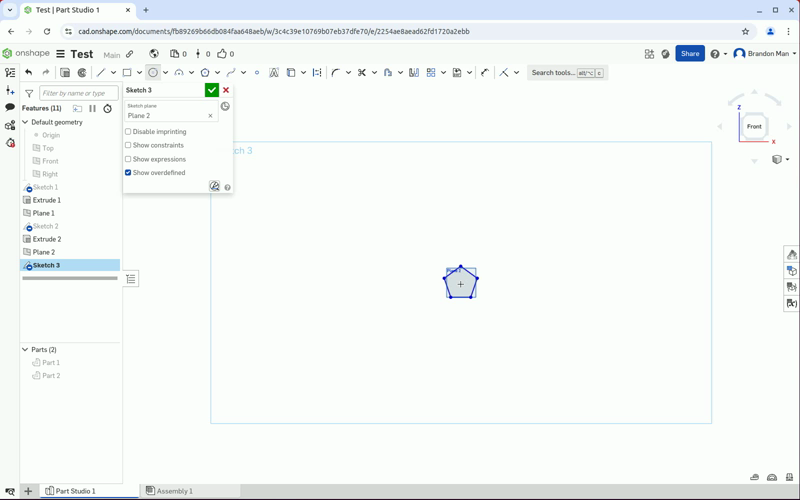
mouse_move(465, 283)
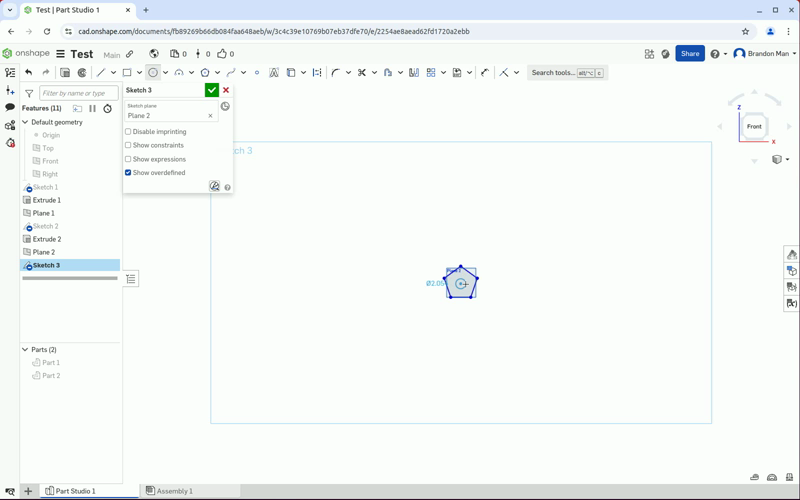
click(465, 283)
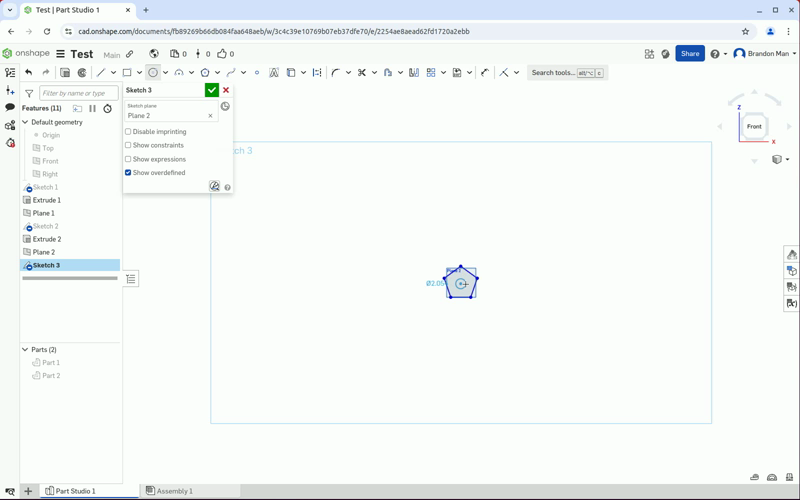
key(esc)
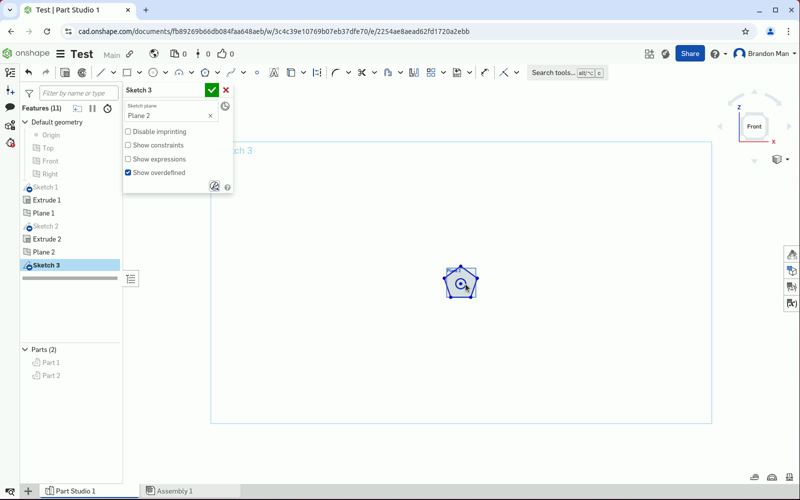
mouse_move(465, 293)
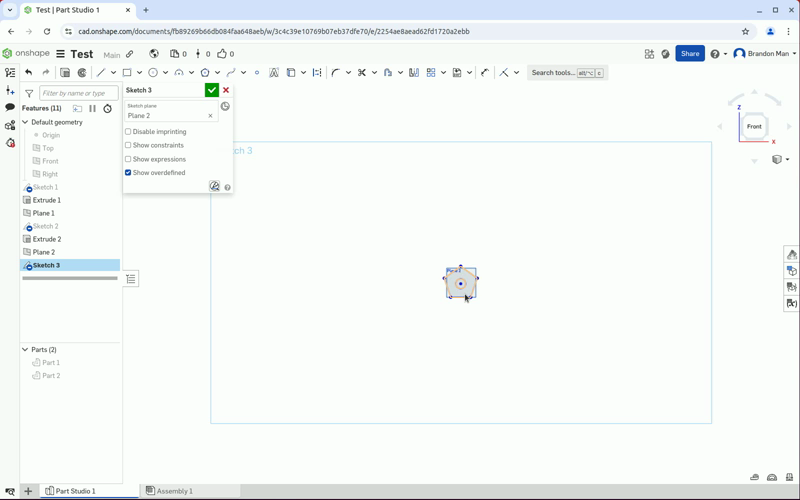
scroll(6)
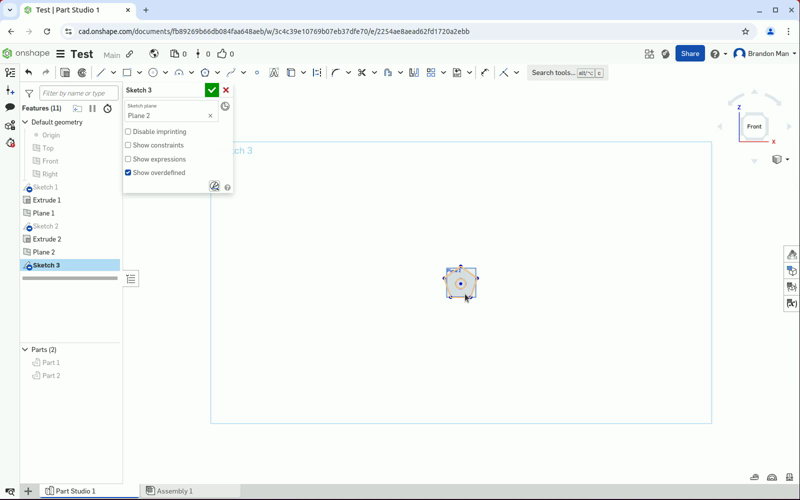
scroll(6)
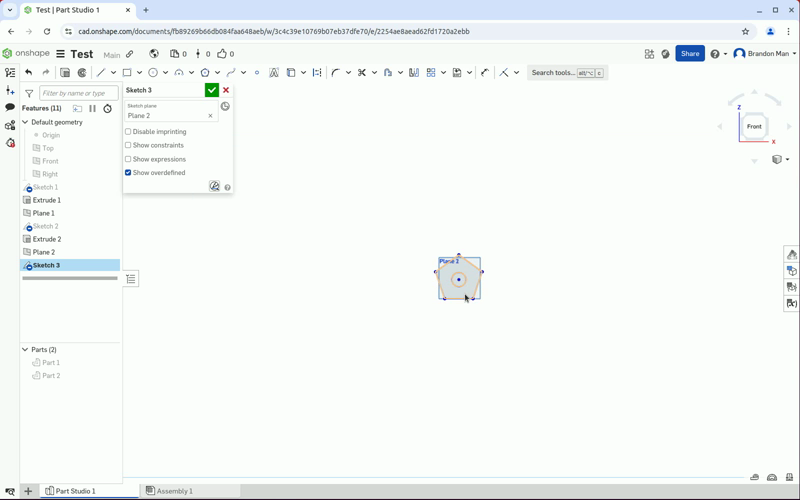
scroll(6)
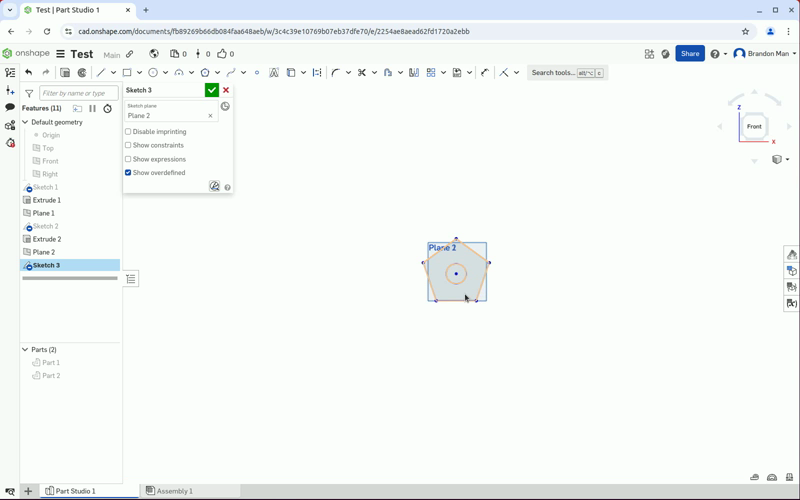
scroll(6)
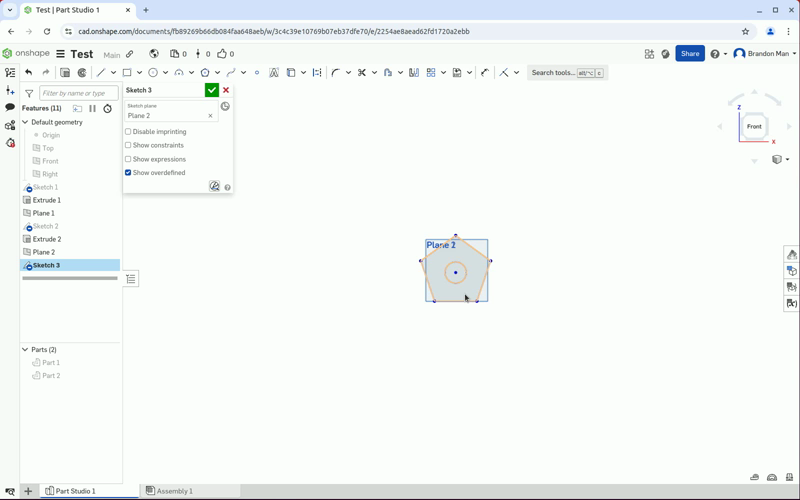
scroll(6)
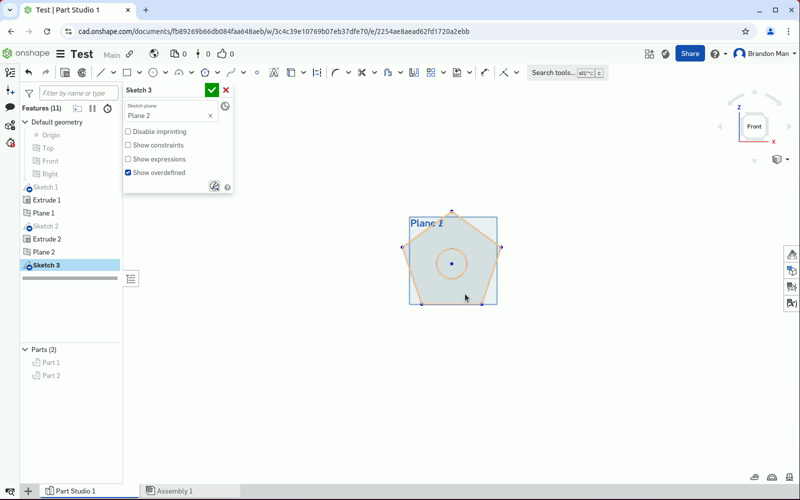
scroll(6)
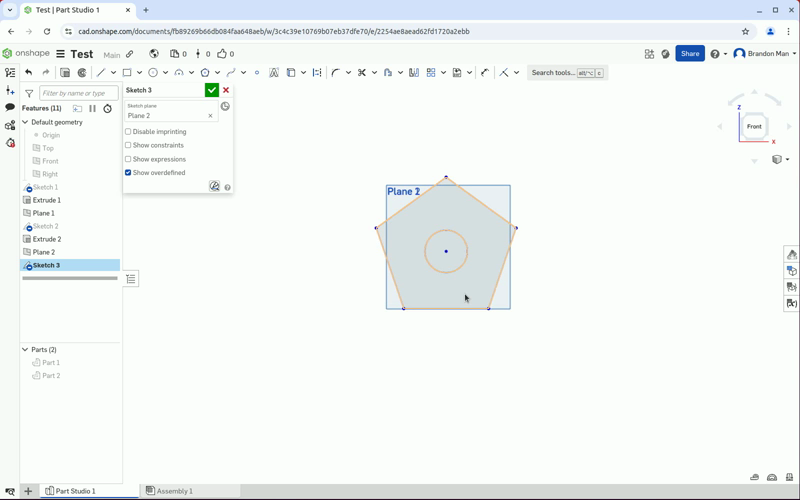
scroll(6)
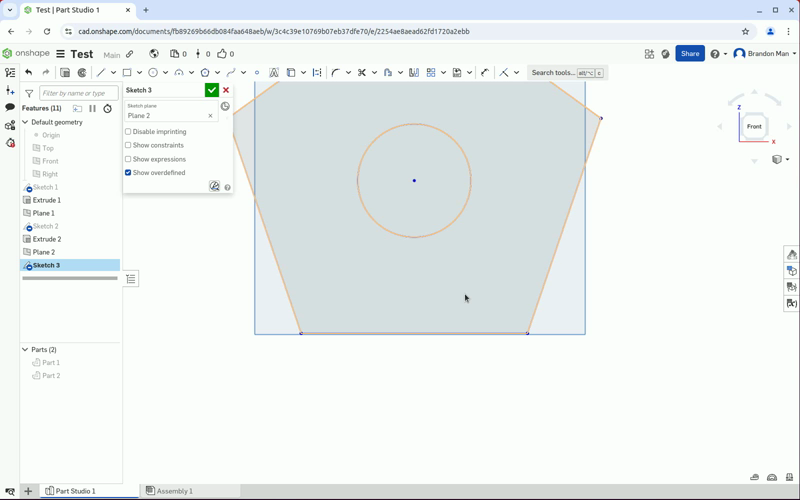
click(465, 293)
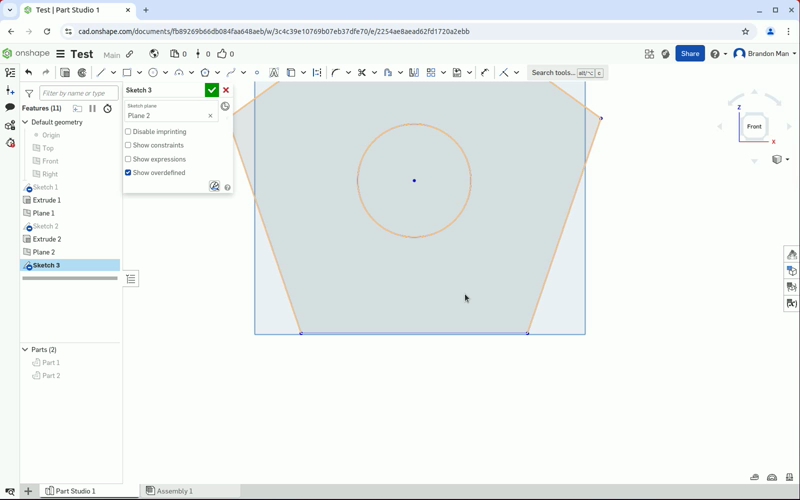
scroll(-6)
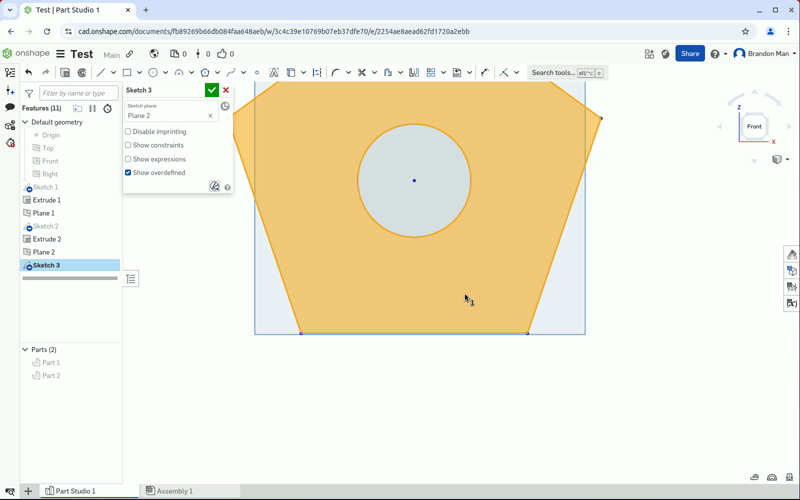
scroll(-6)
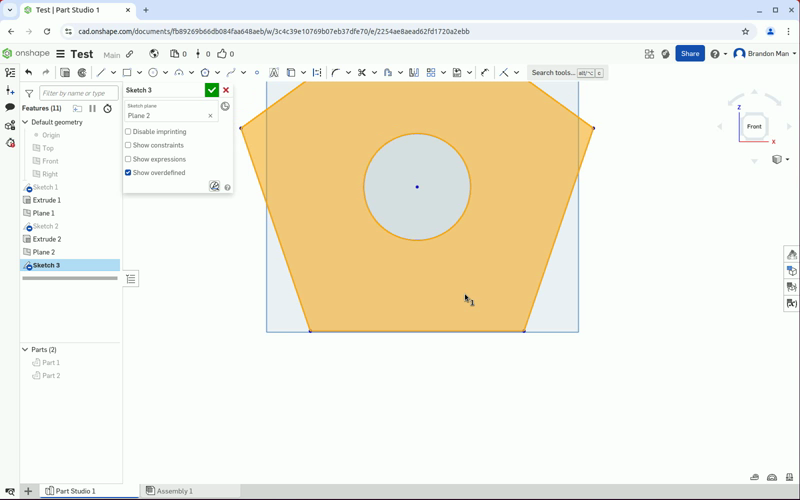
scroll(-6)
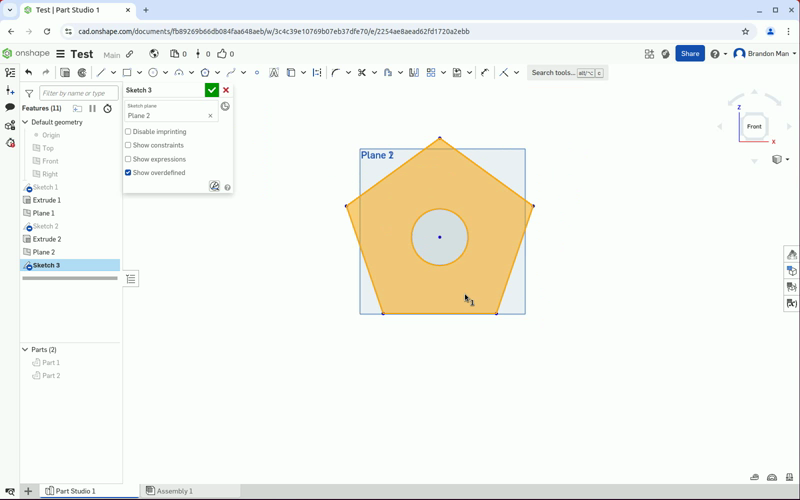
scroll(-6)
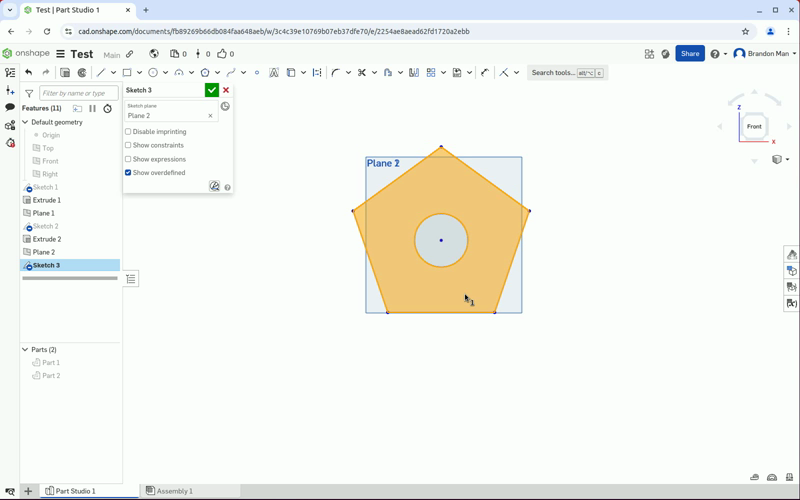
scroll(-6)
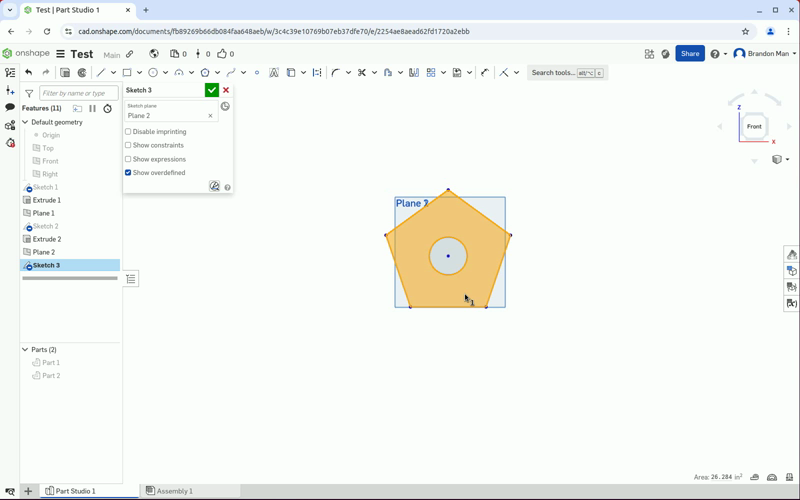
scroll(-6)
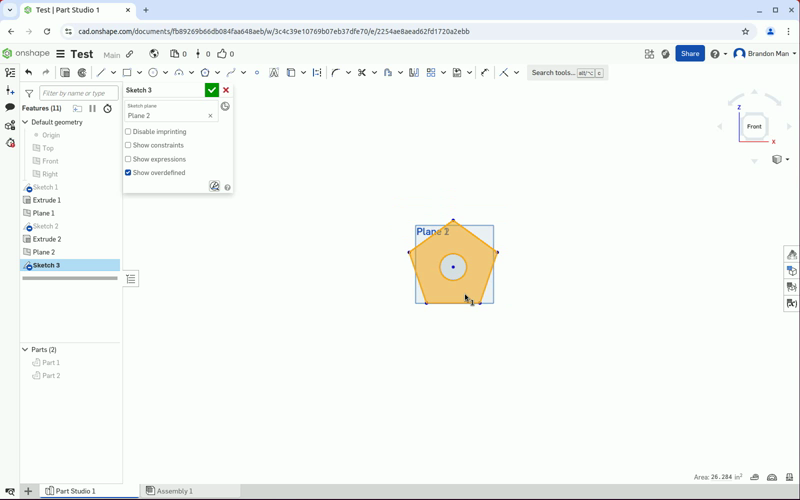
scroll(-6)
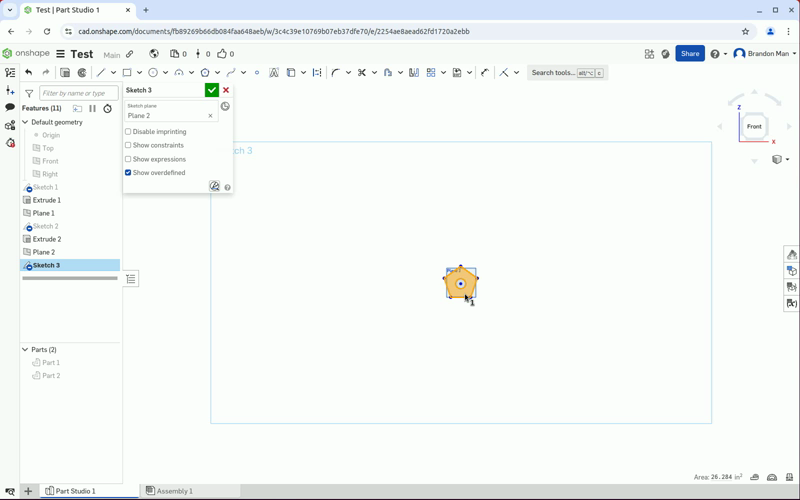
mouse_move(73, 352)
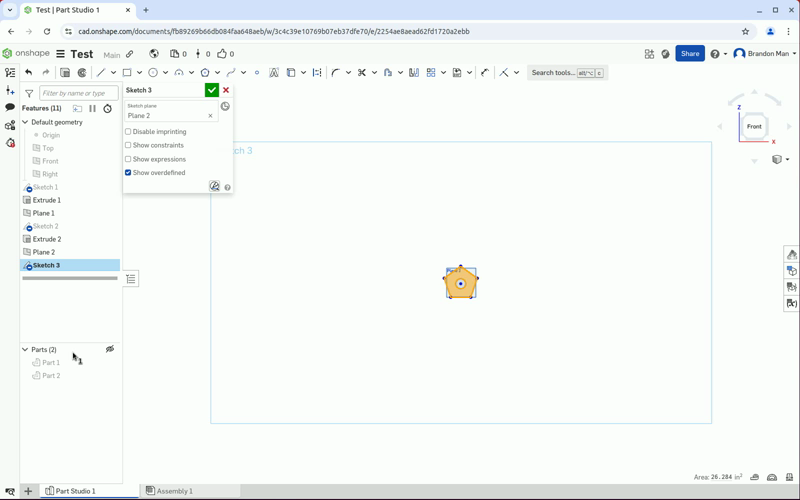
key(shift+y)
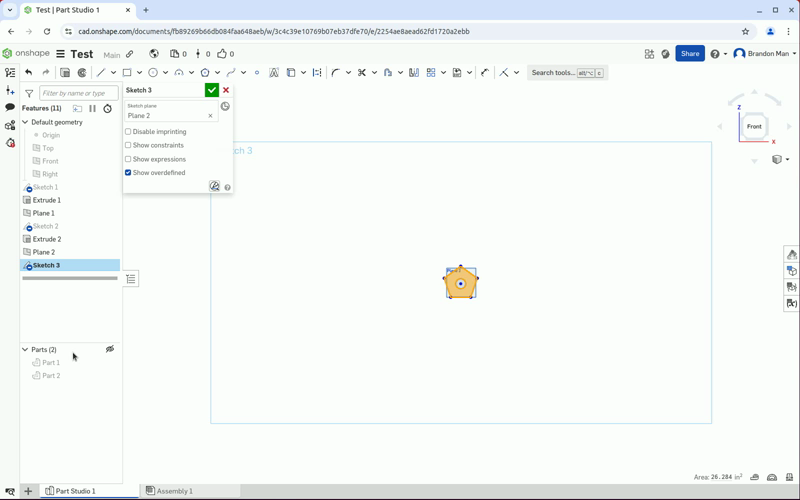
key(shift+e)
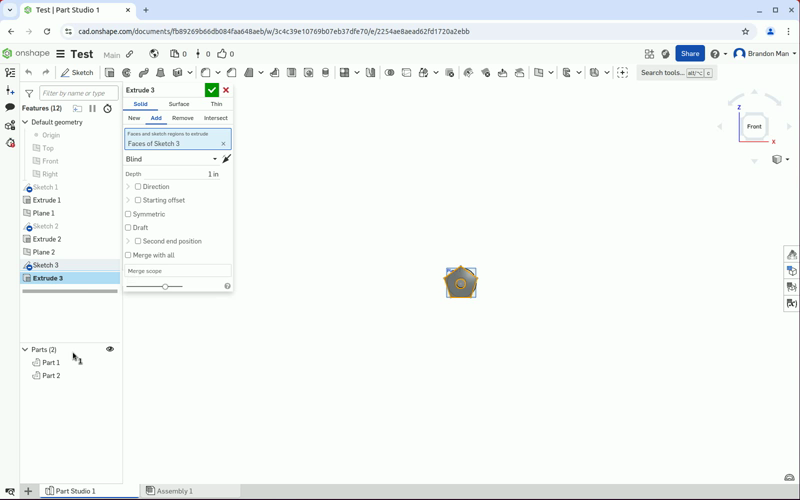
mouse_move(143, 106)
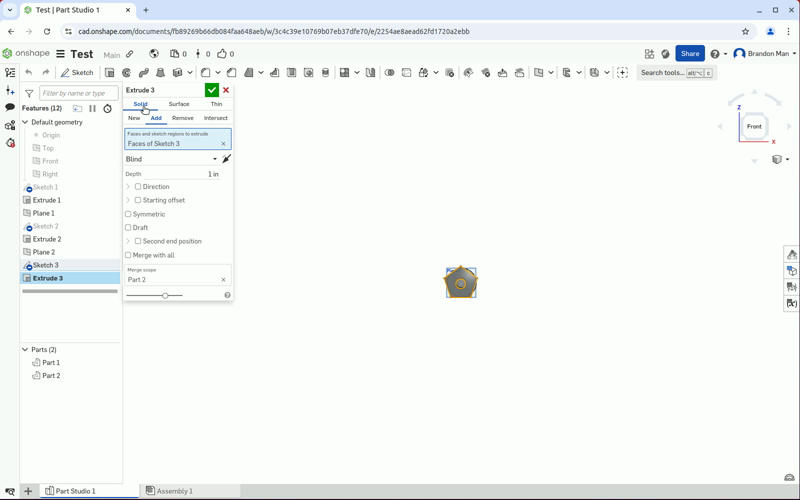
click(143, 106)
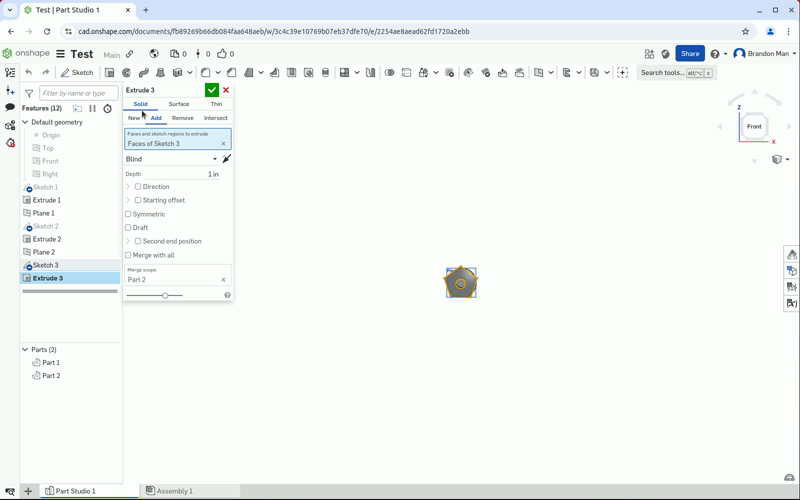
mouse_move(137, 120)
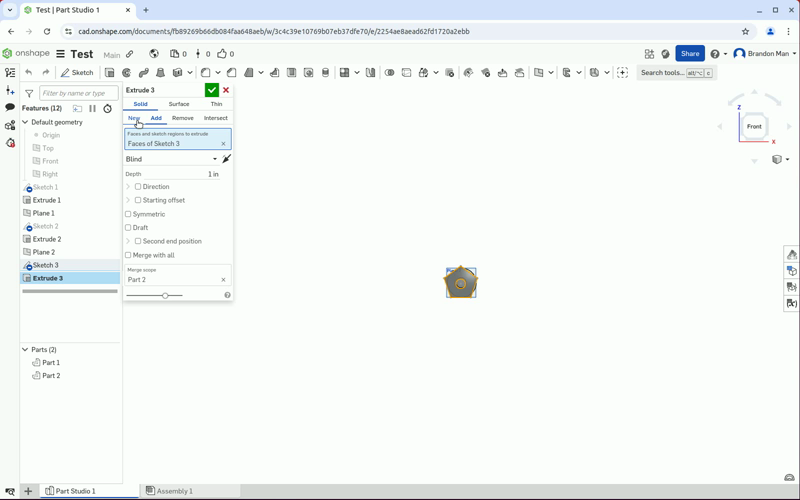
click(137, 120)
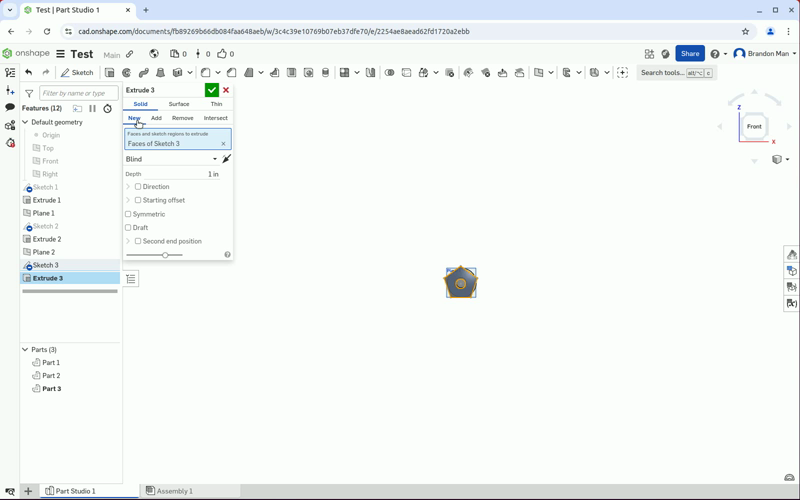
key(tab, 4)
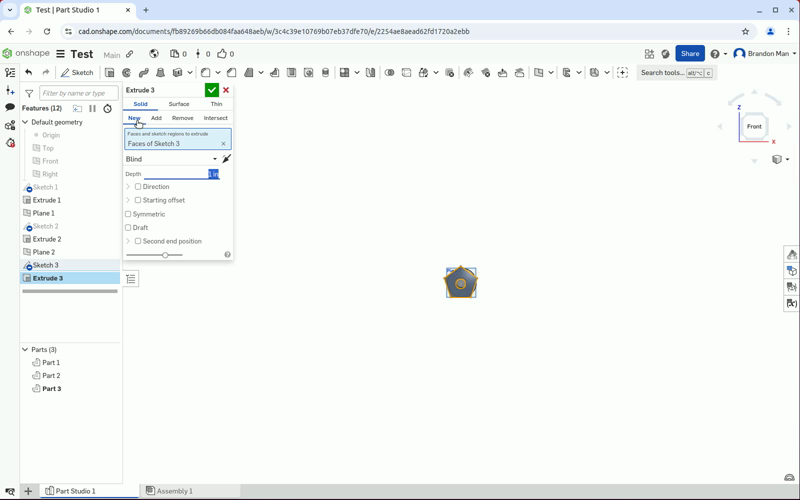
text(20.46)
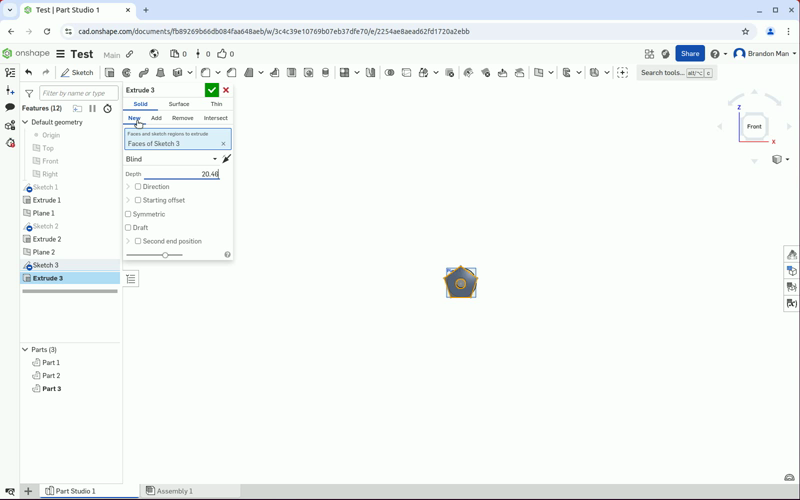
key(enter)
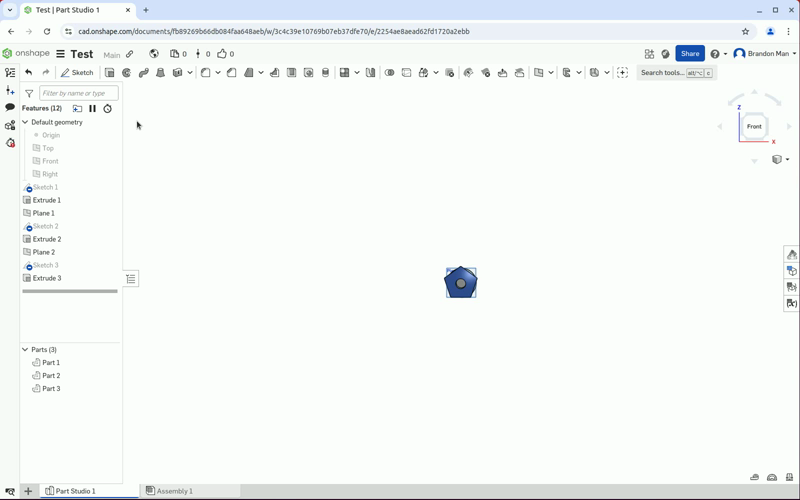
key(shift+h)
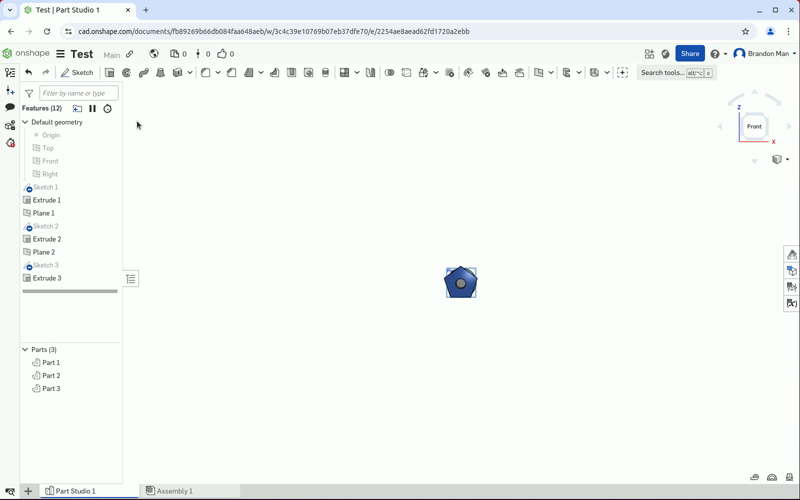
key(shift+h)
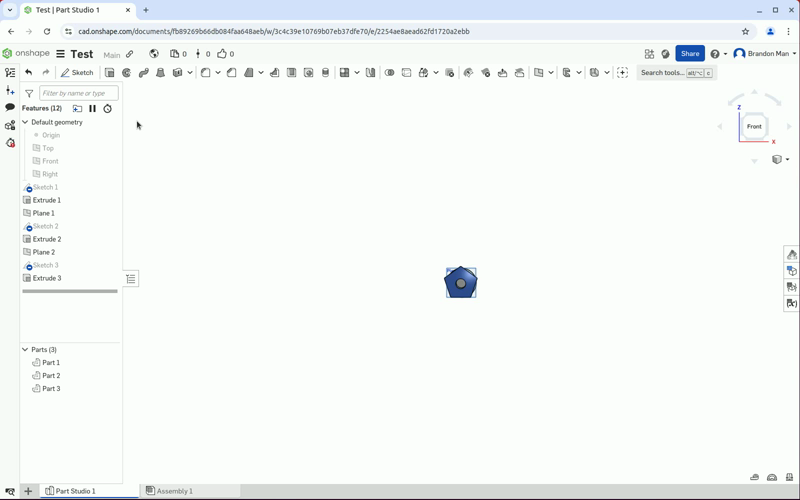
mouse_move(73, 189)
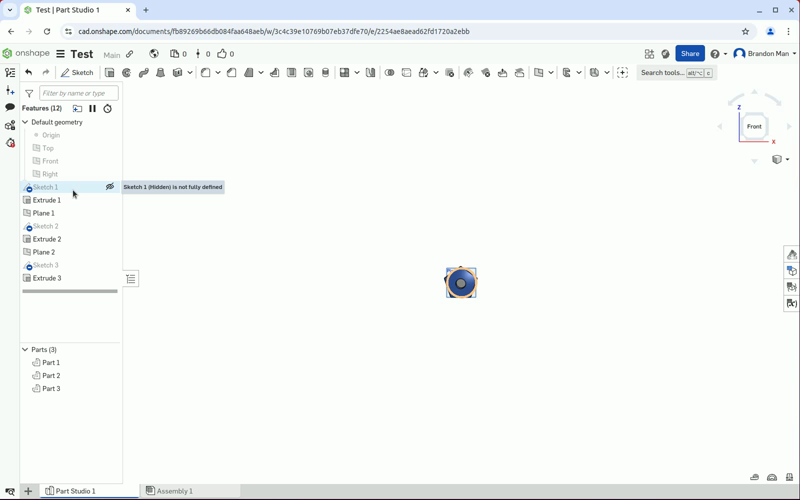
click(73, 189)
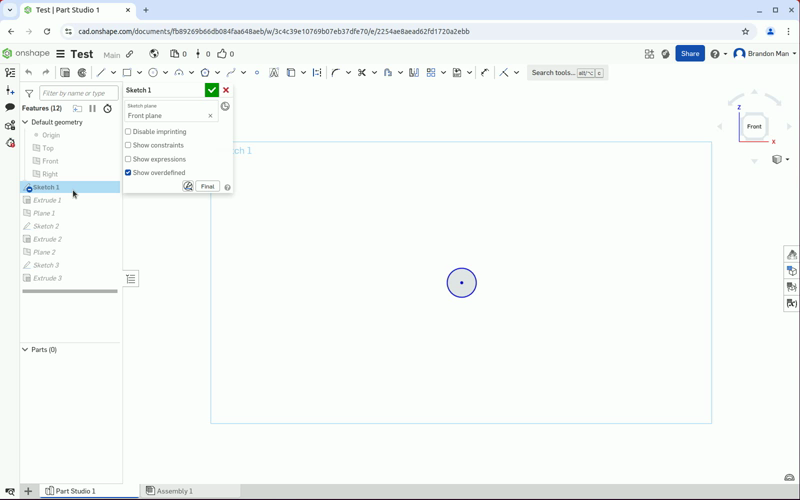
mouse_move(229, 92)
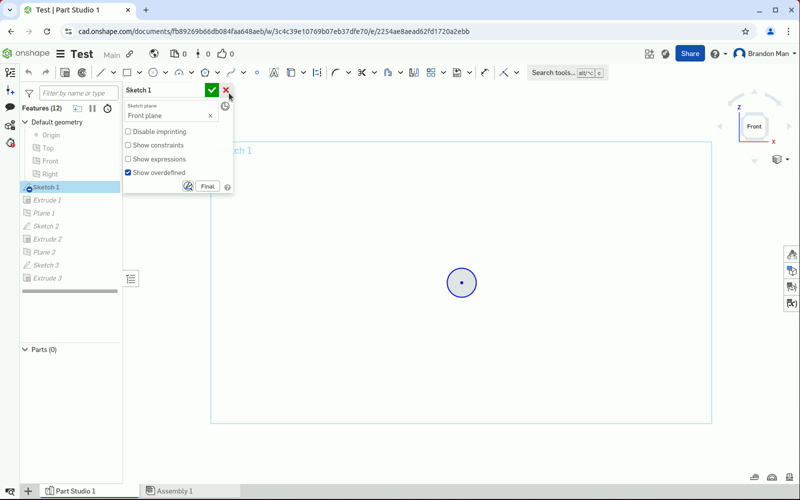
click(229, 92)
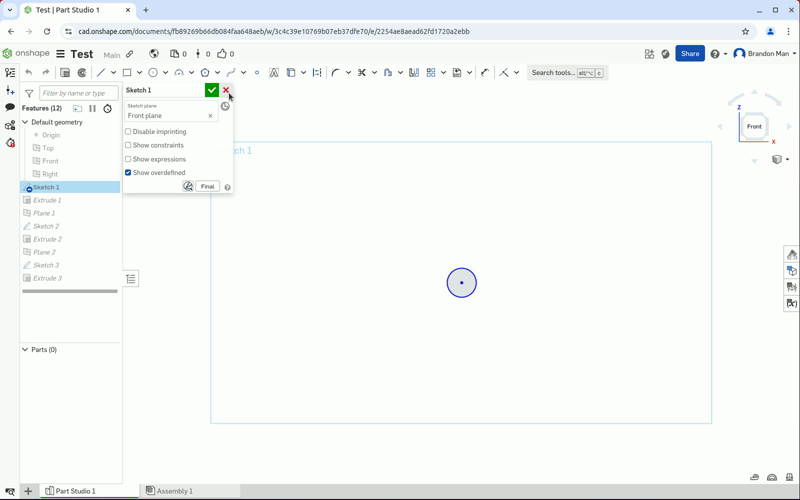
key(shift+s)
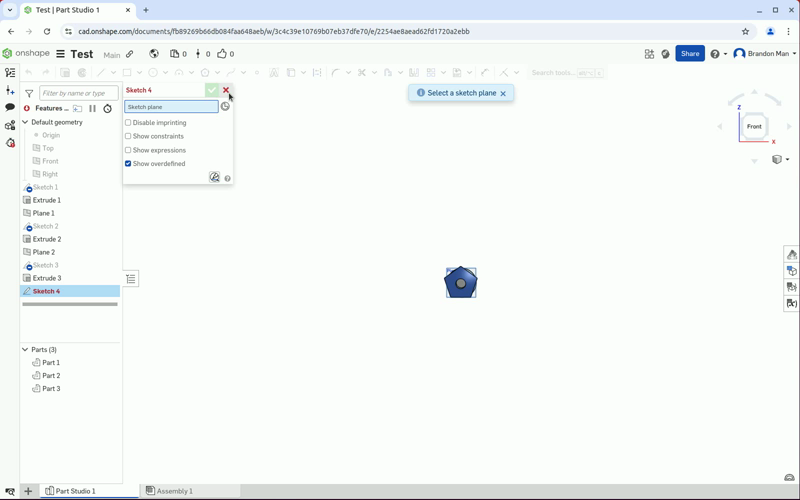
mouse_move(73, 254)
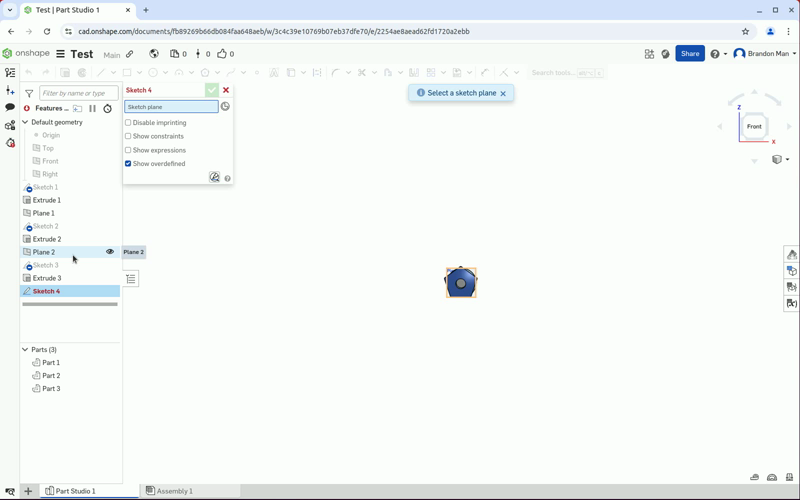
click(73, 254)
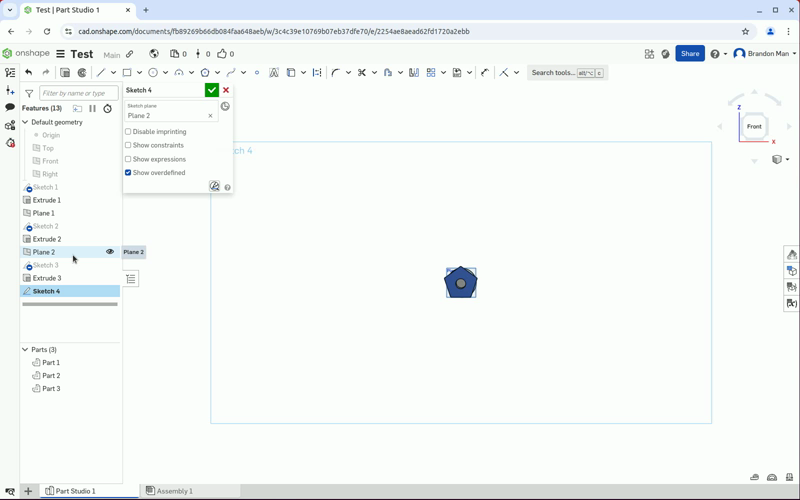
mouse_move(73, 352)
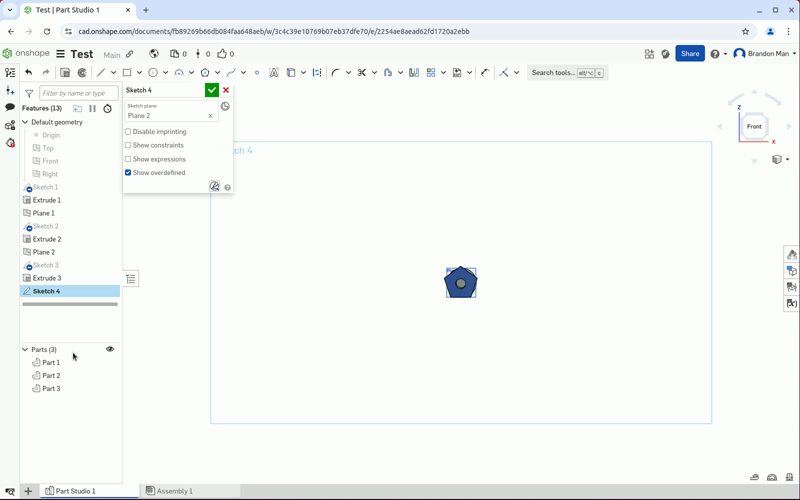
key(y)
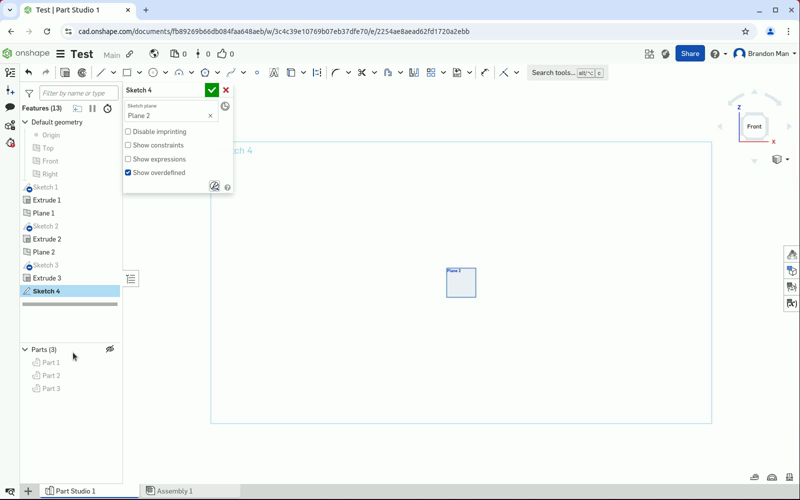
key(l)
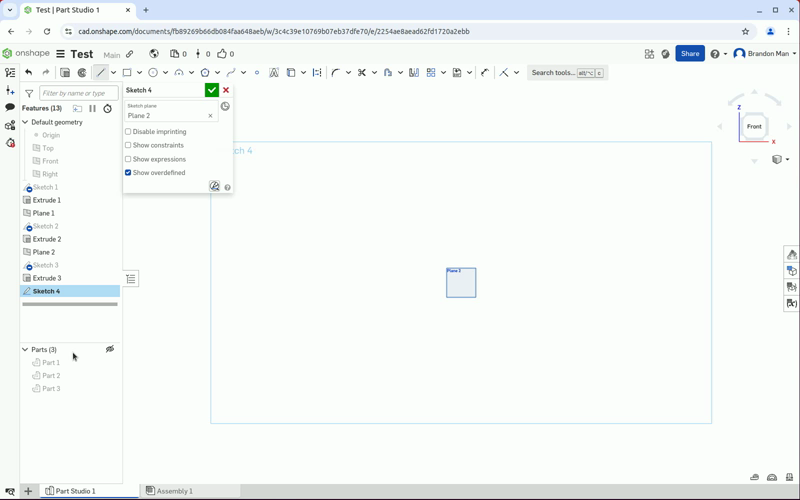
key_down(shift)
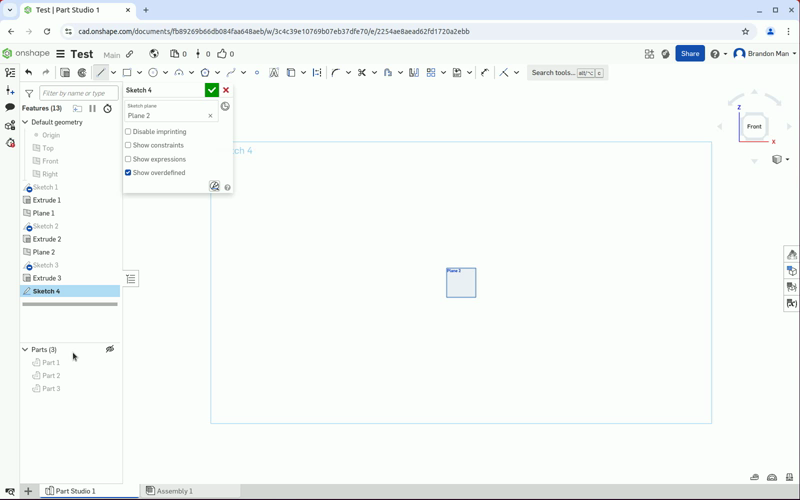
mouse_move(444, 278)
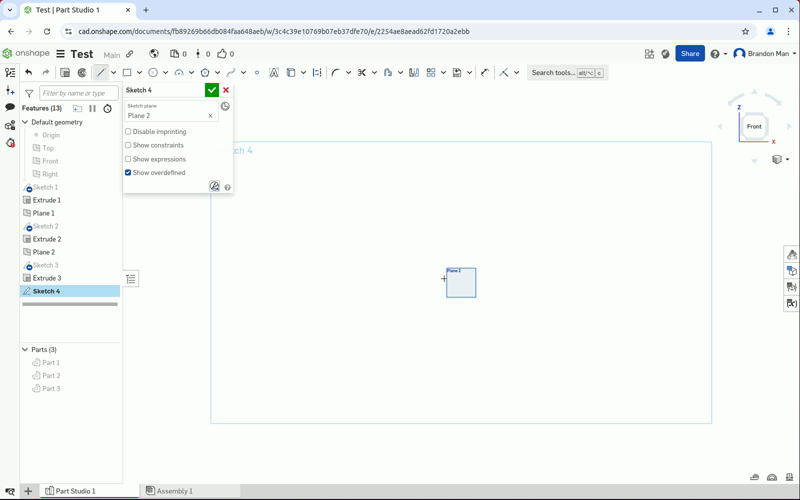
click(444, 278)
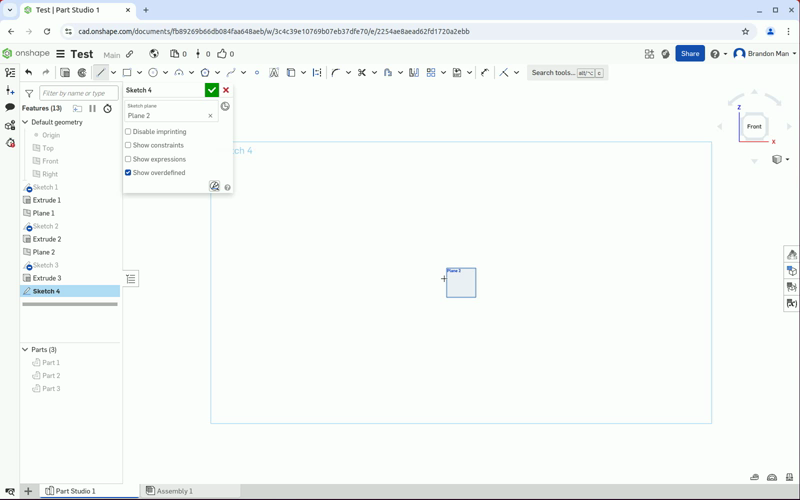
key_up(shift)
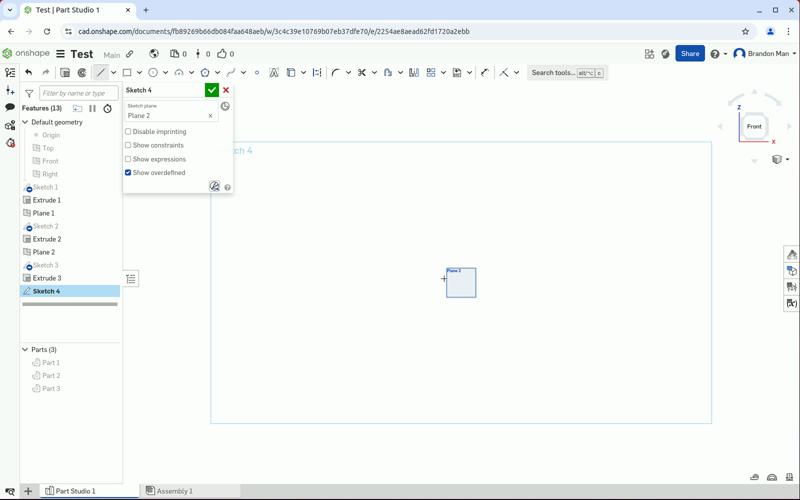
key_down(shift)
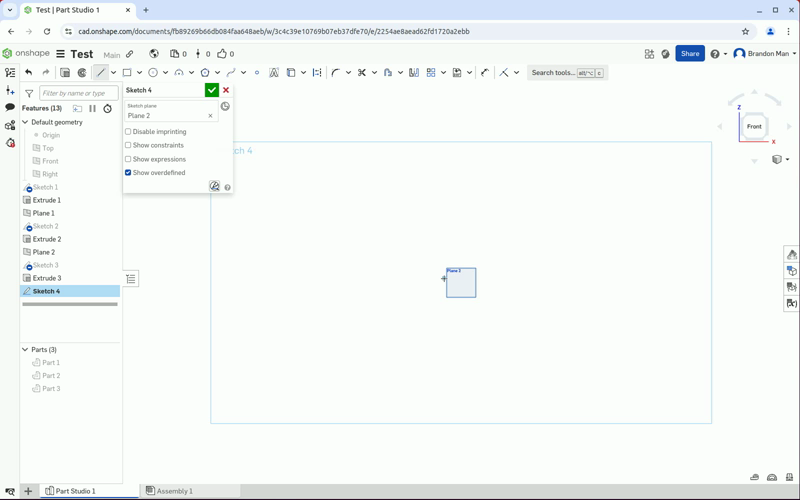
mouse_move(474, 278)
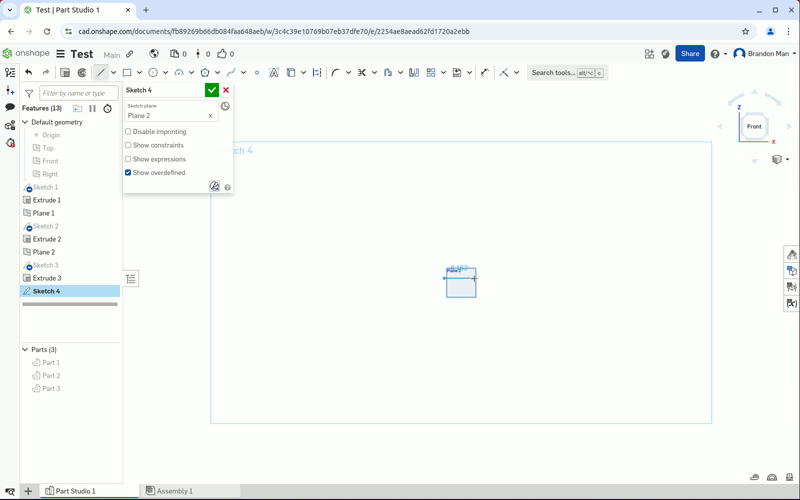
mouse_move(450, 297)
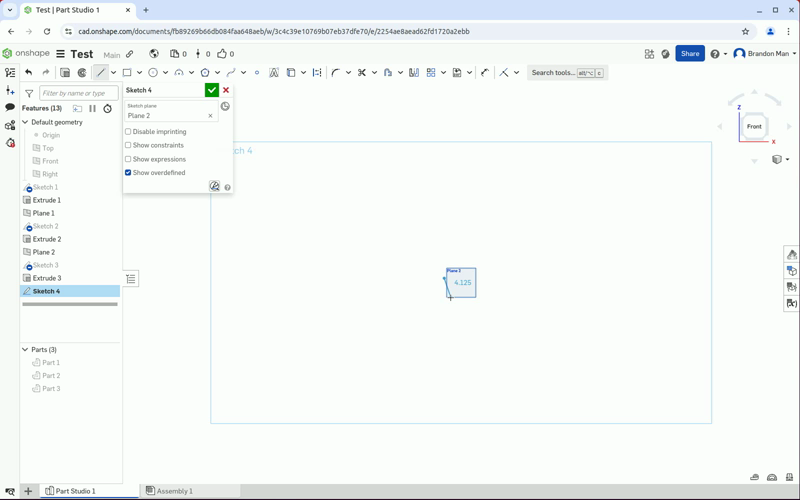
click(450, 297)
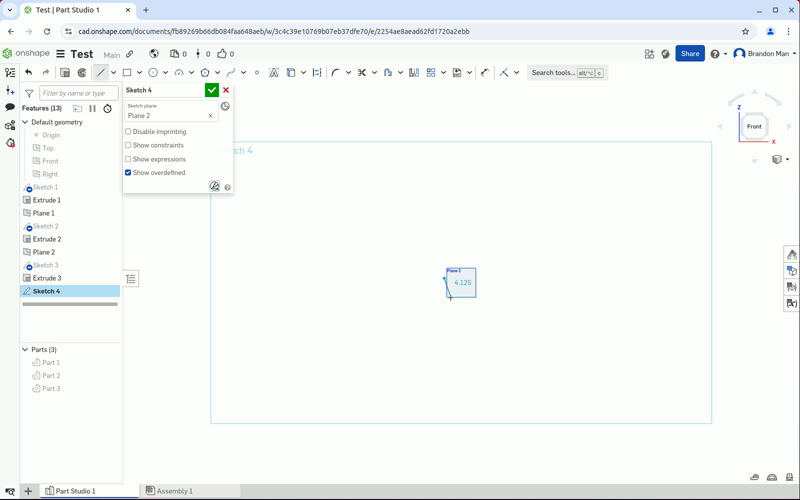
key_up(shift)
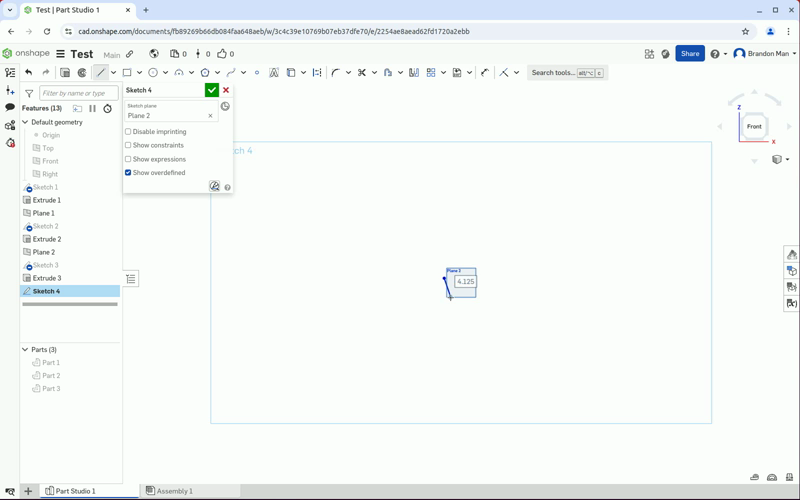
key_down(shift)
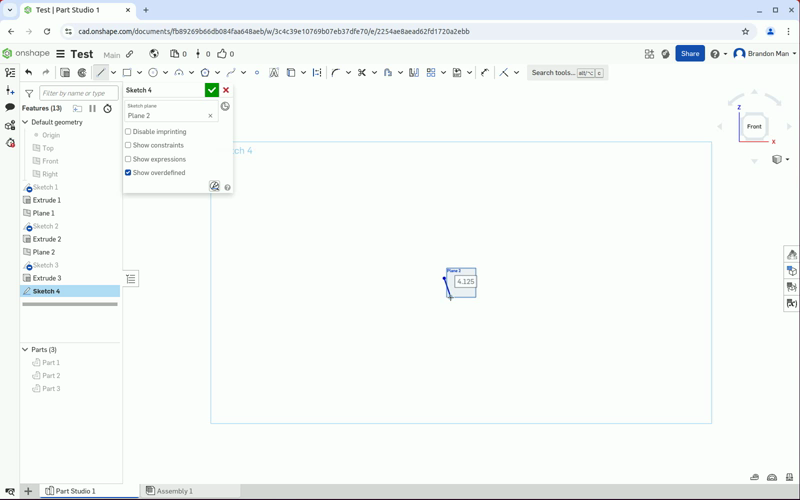
mouse_move(480, 297)
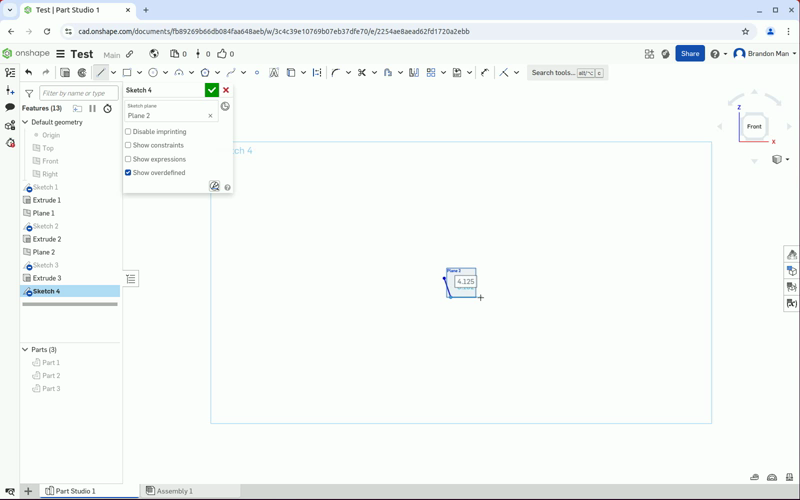
mouse_move(470, 297)
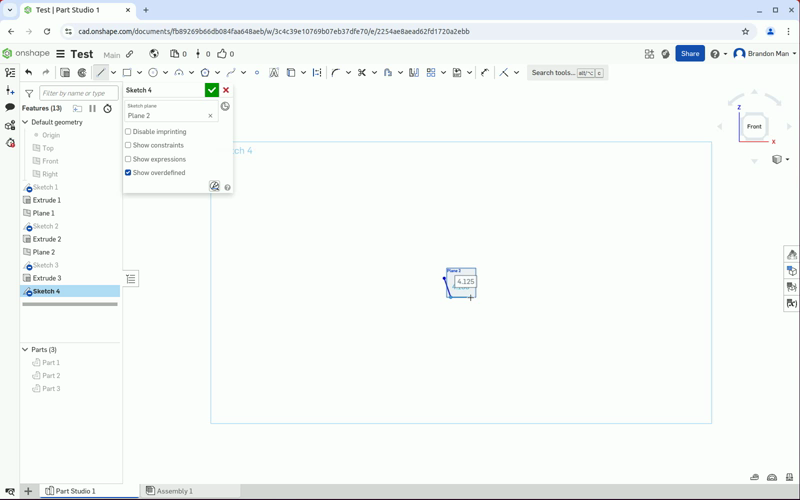
click(470, 297)
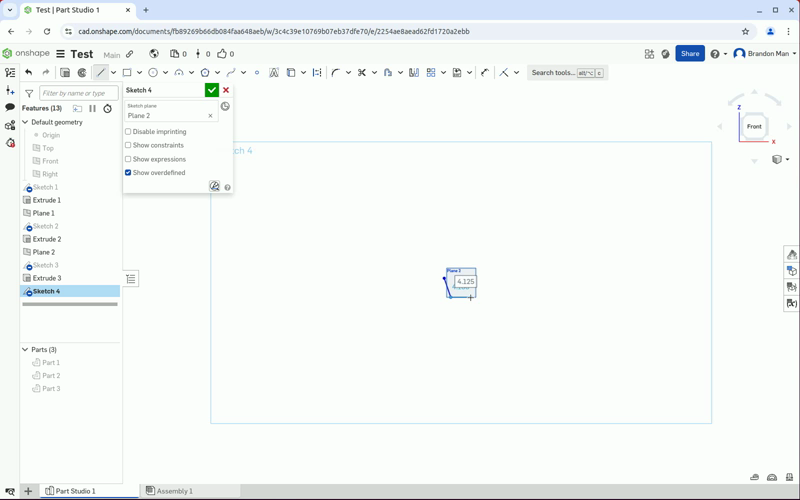
key_up(shift)
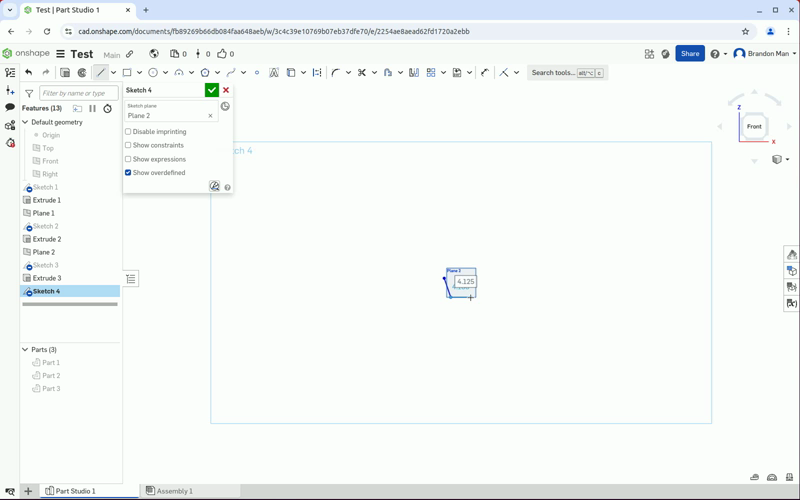
key_down(shift)
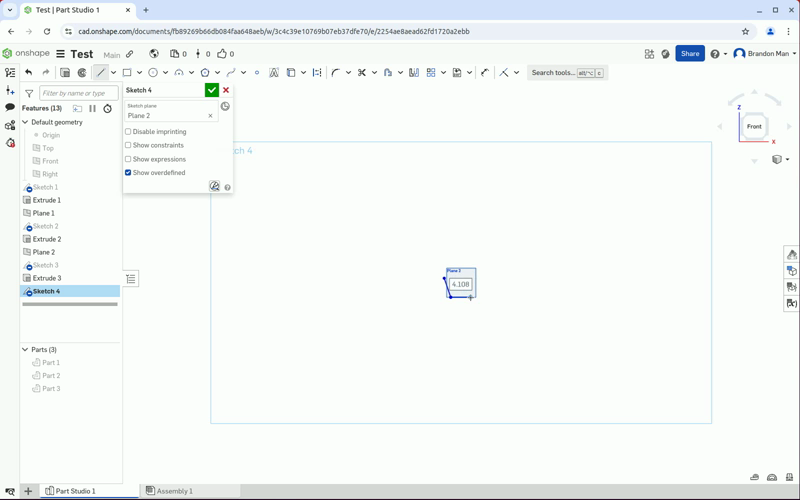
mouse_move(500, 297)
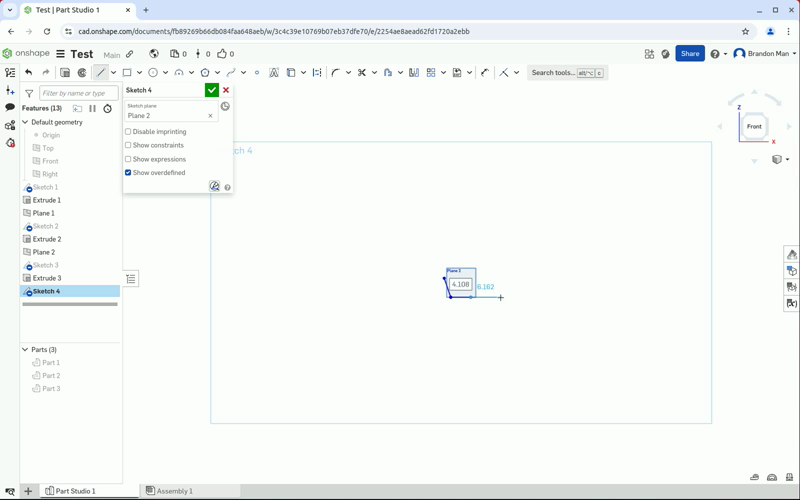
mouse_move(477, 278)
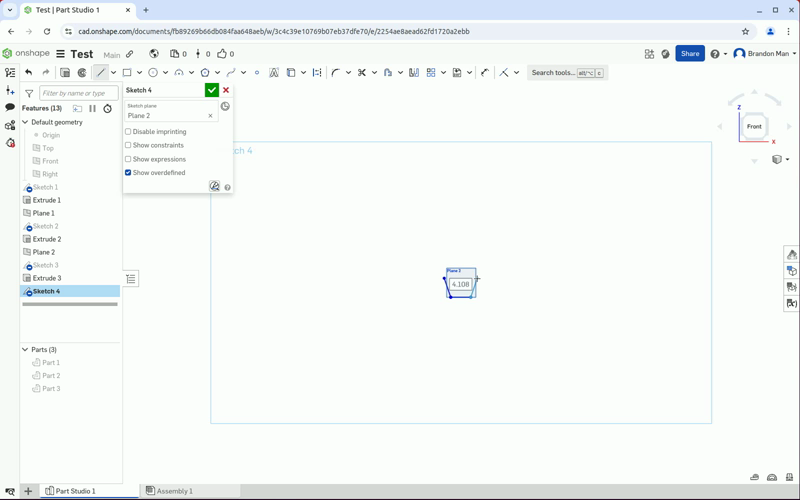
click(477, 278)
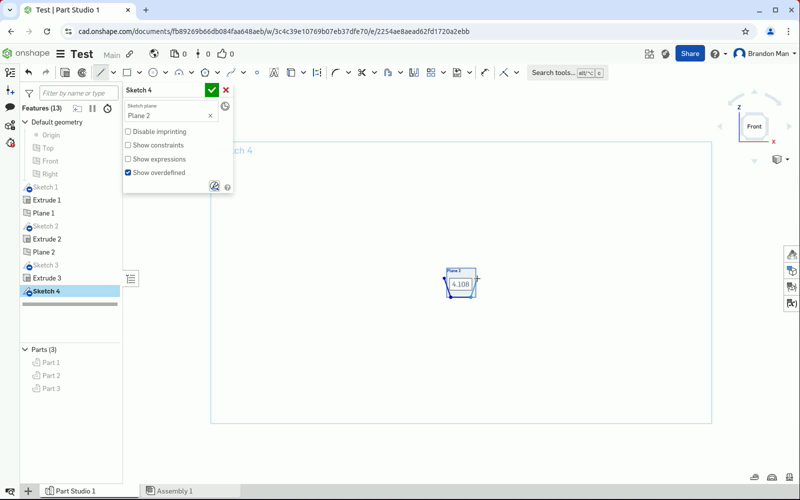
key_up(shift)
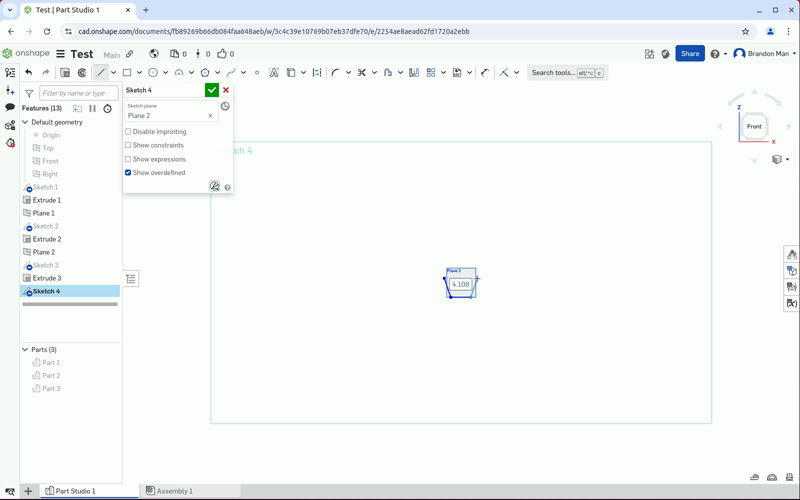
key_down(shift)
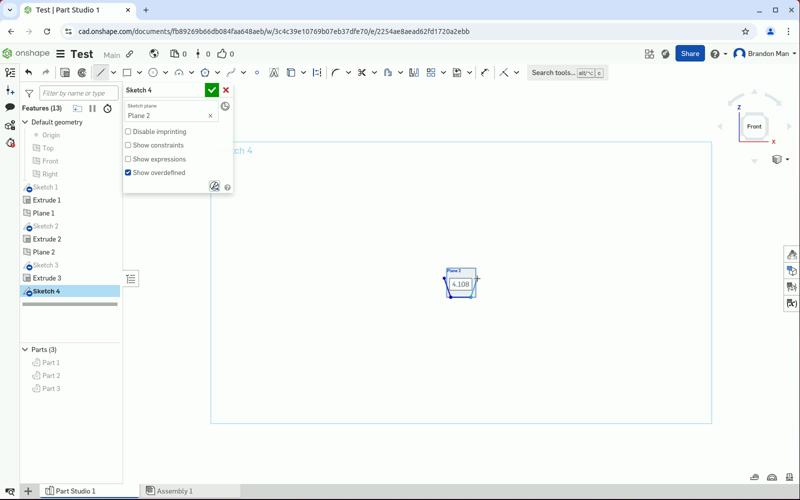
mouse_move(507, 278)
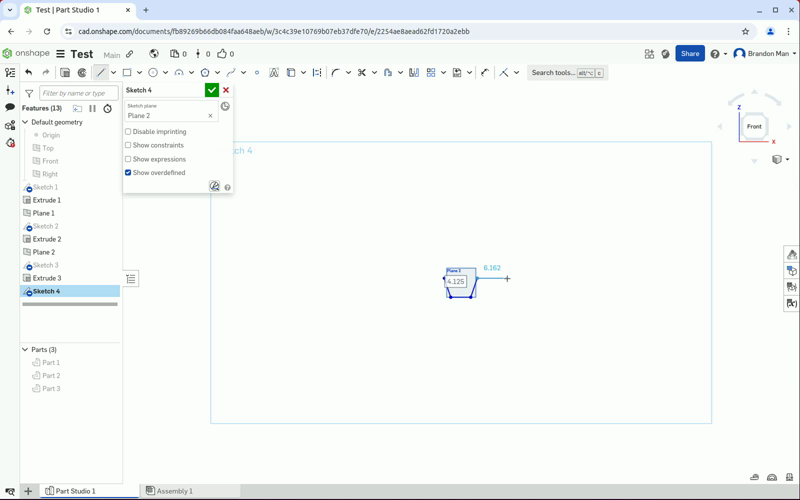
mouse_move(460, 266)
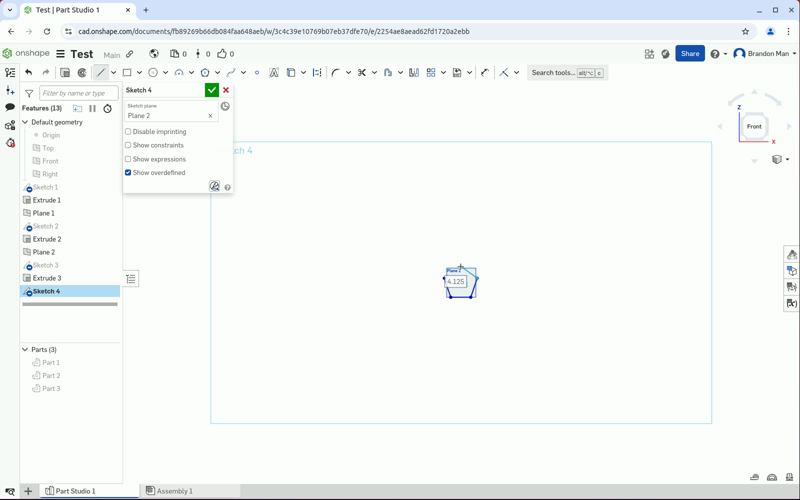
click(460, 266)
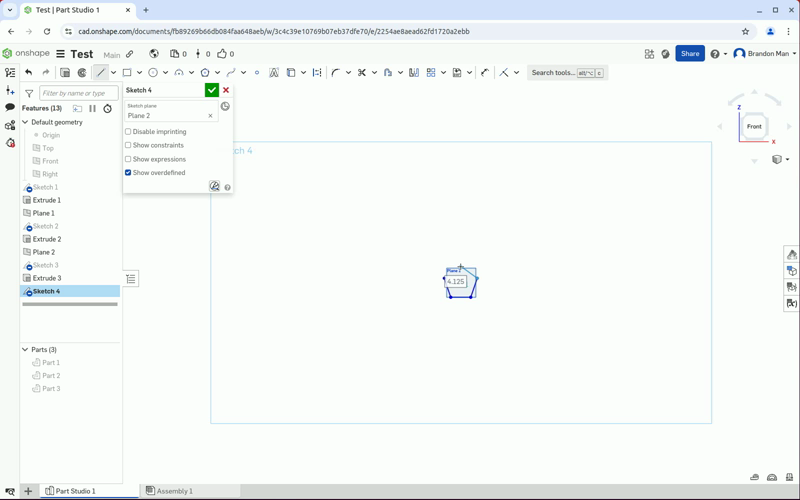
key_up(shift)
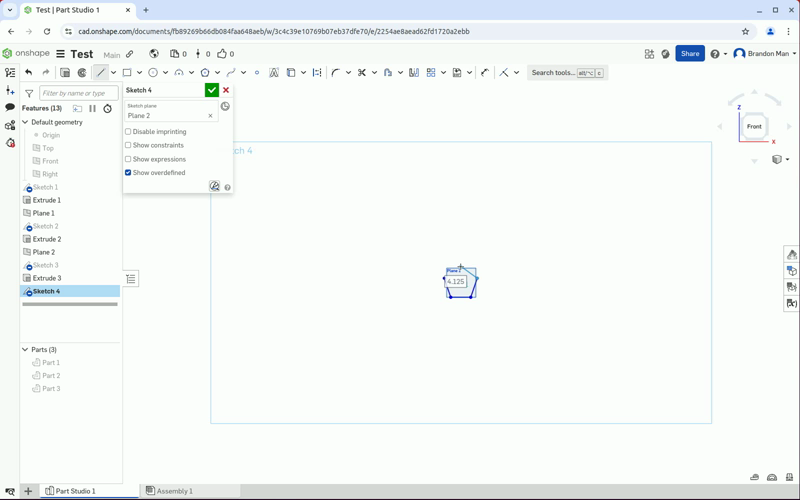
mouse_move(490, 266)
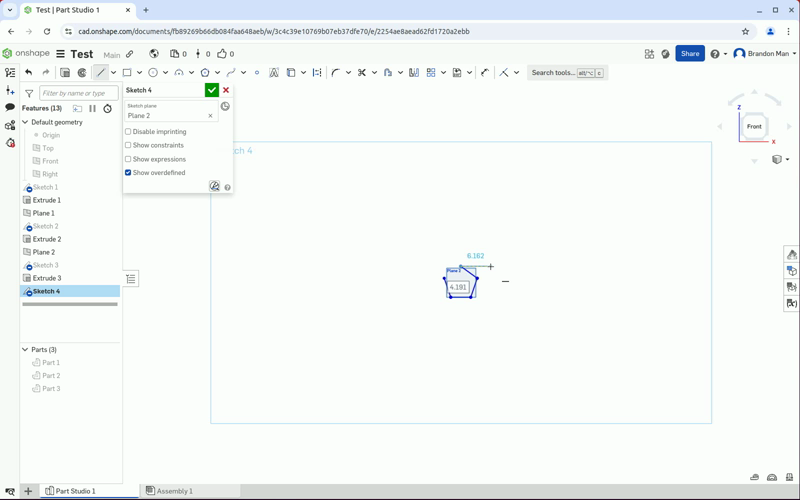
key_down(shift)
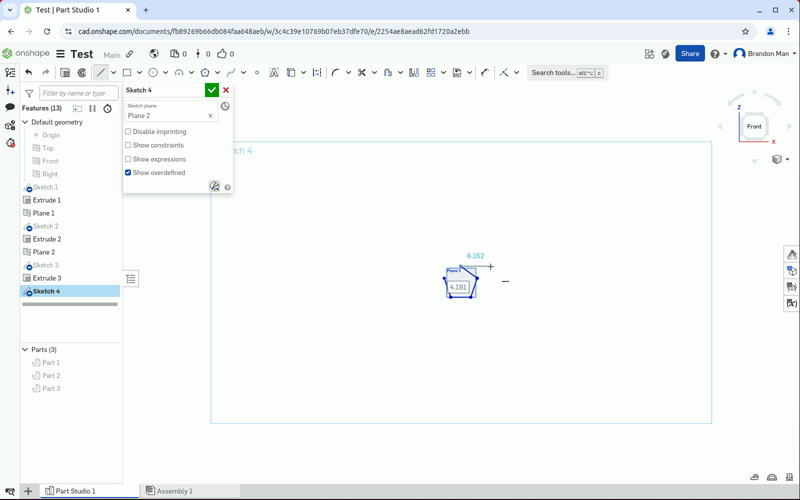
mouse_move(444, 278)
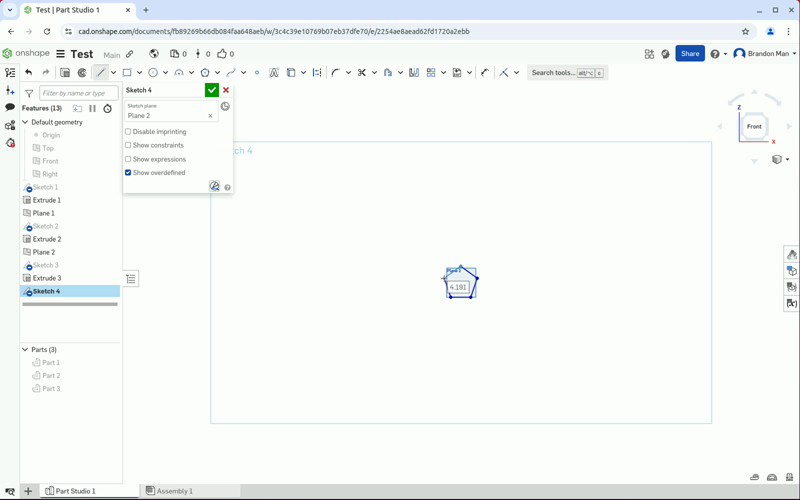
key_up(shift)
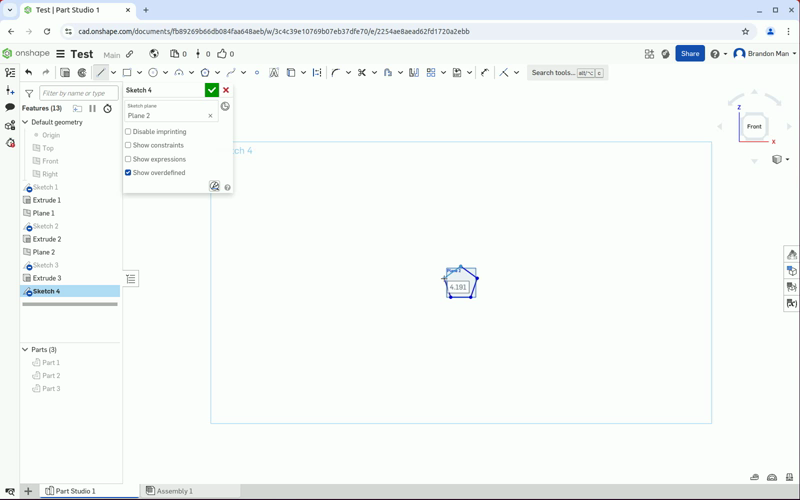
click(444, 278)
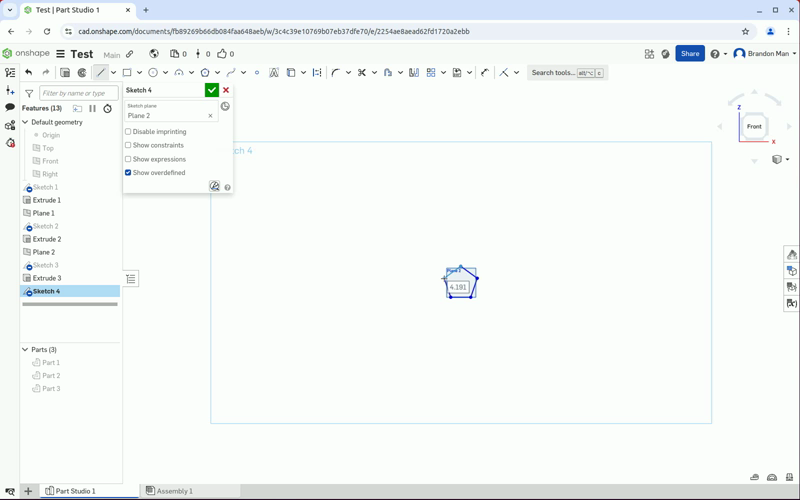
key(esc)
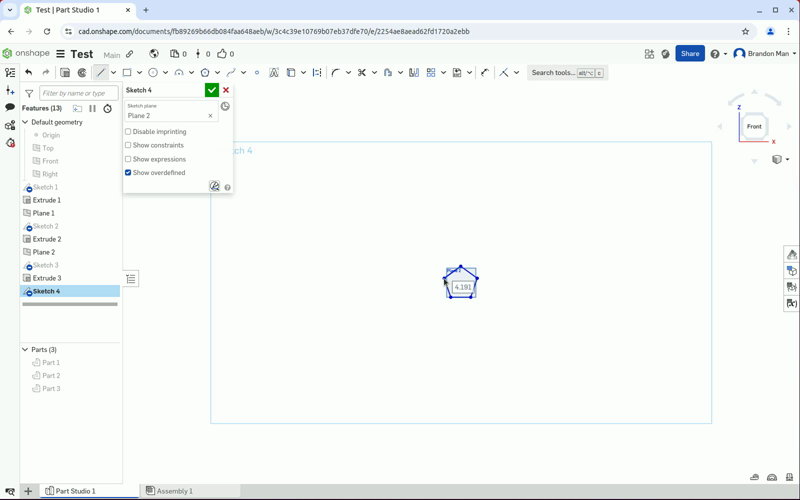
key(c)
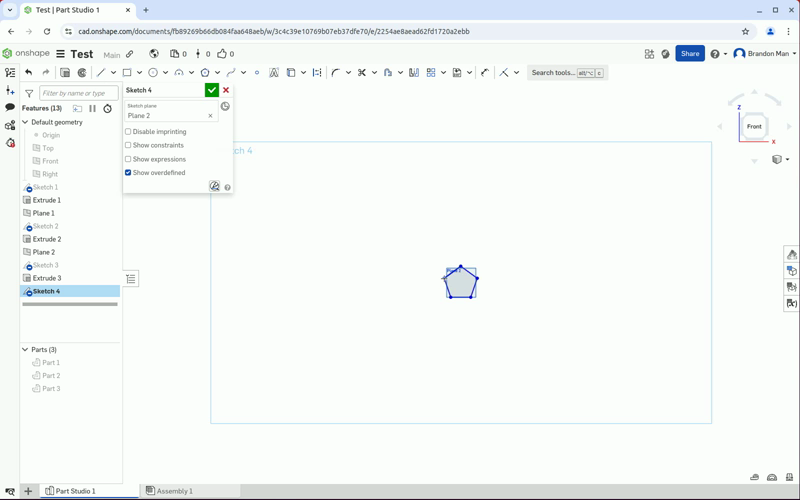
key_down(shift)
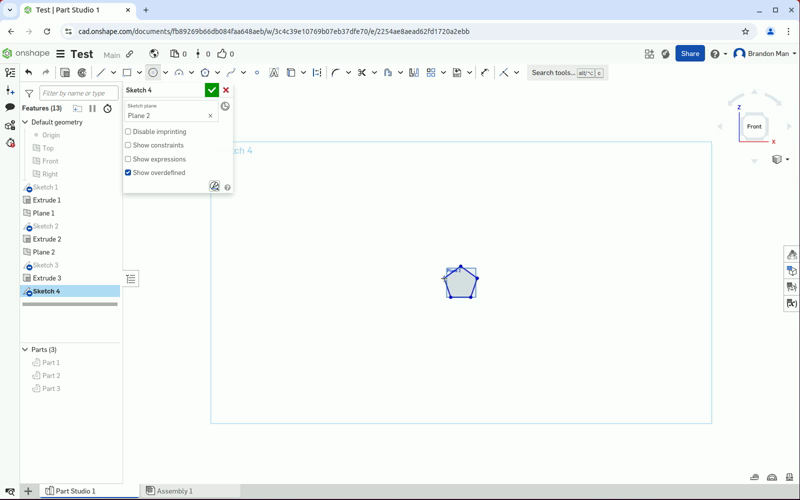
mouse_move(460, 283)
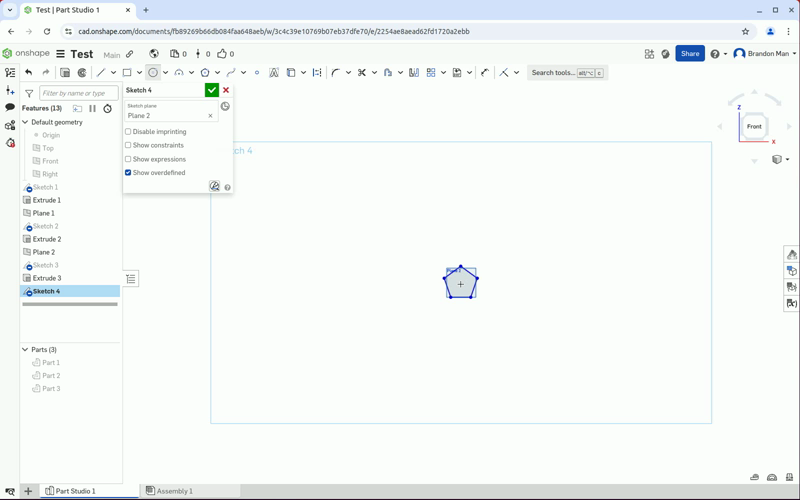
click(460, 283)
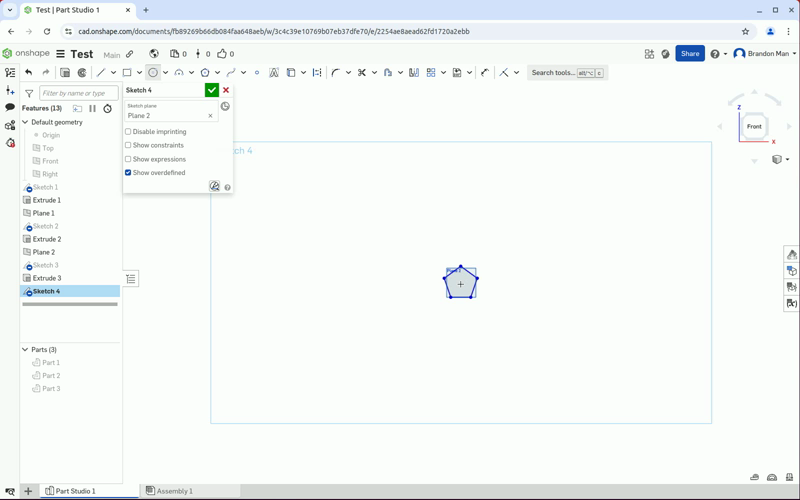
key_up(shift)
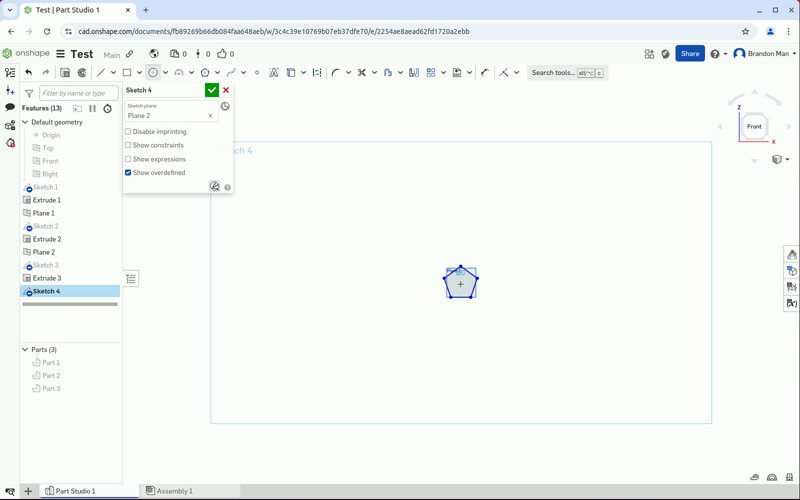
mouse_move(465, 283)
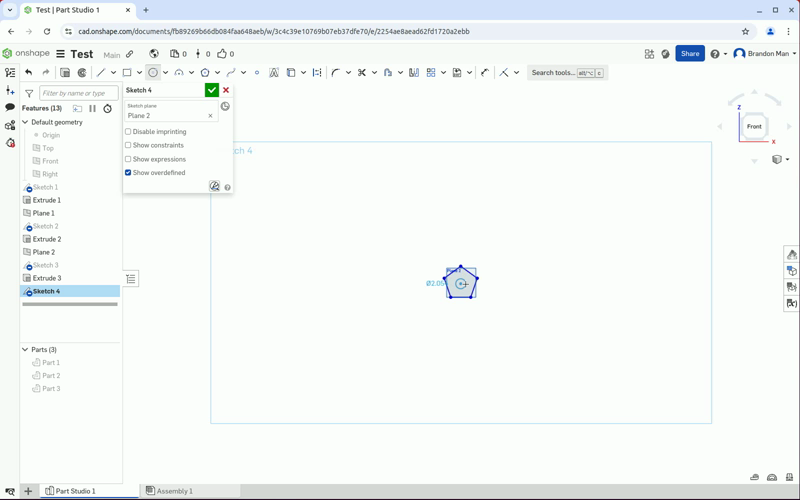
click(465, 283)
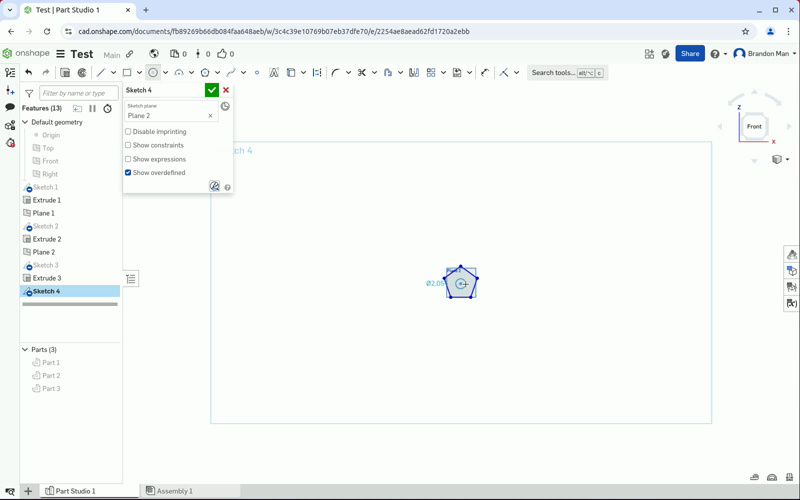
key(esc)
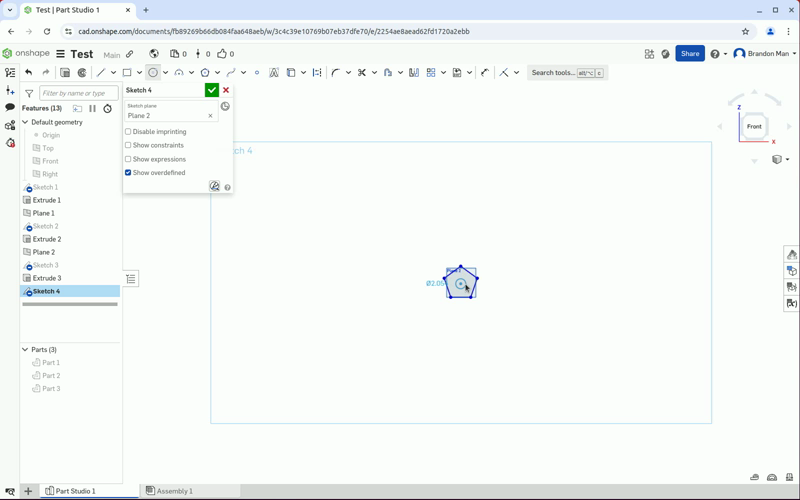
mouse_move(457, 270)
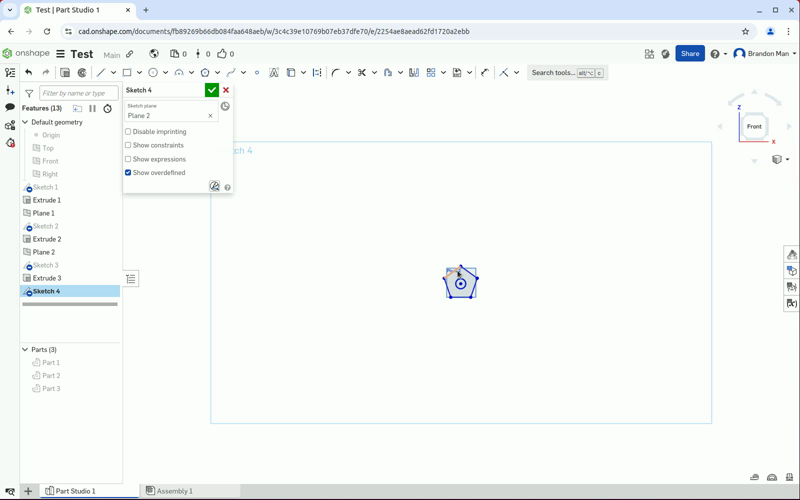
scroll(6)
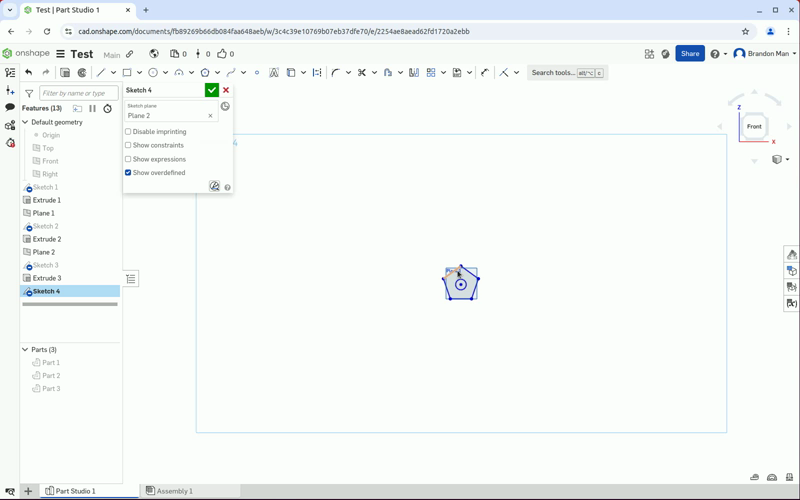
scroll(6)
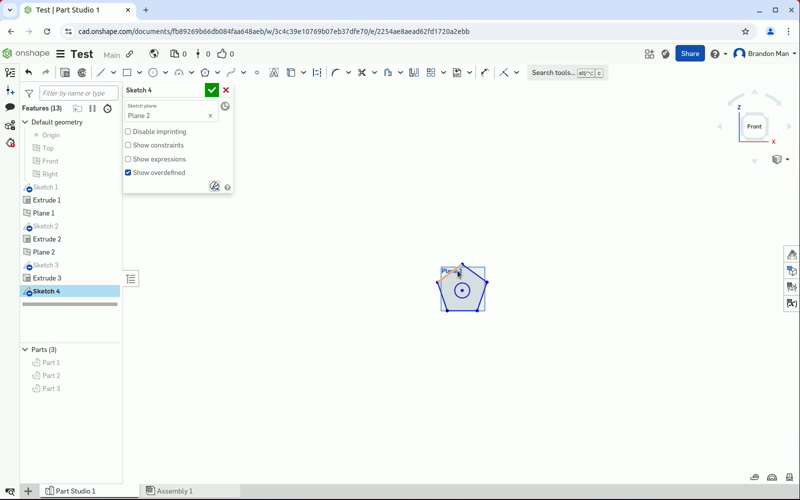
scroll(6)
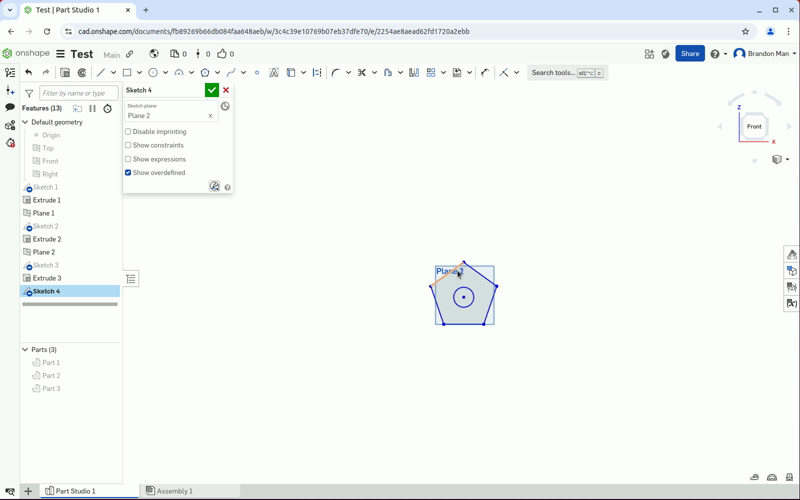
scroll(6)
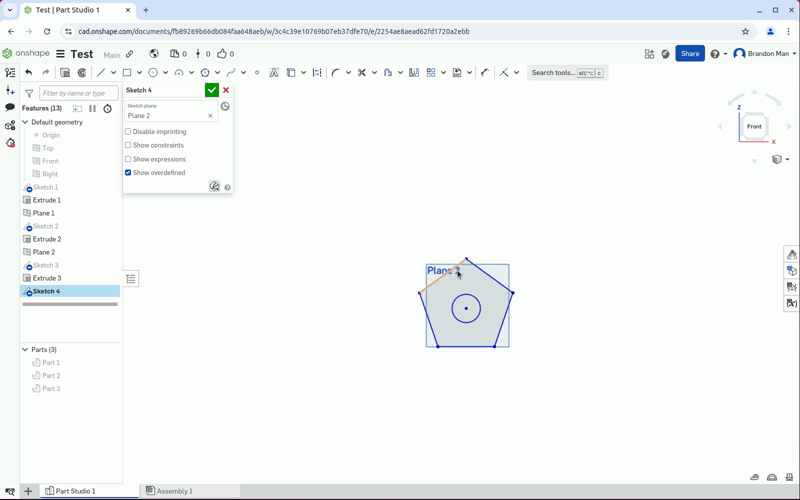
scroll(6)
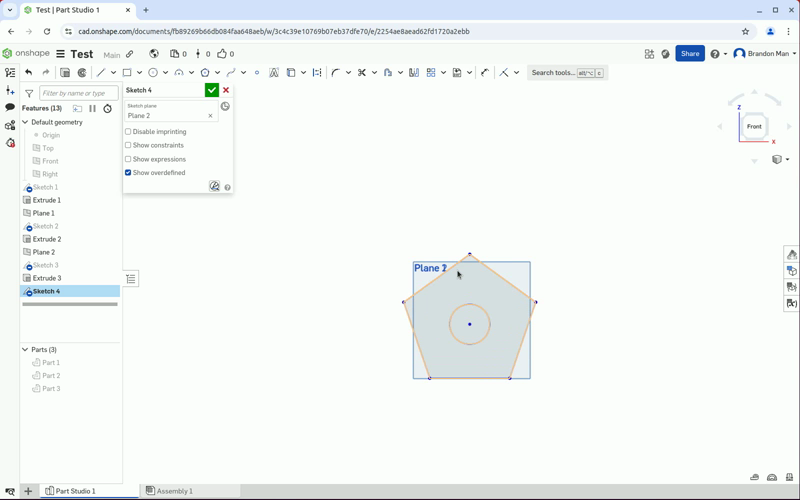
scroll(6)
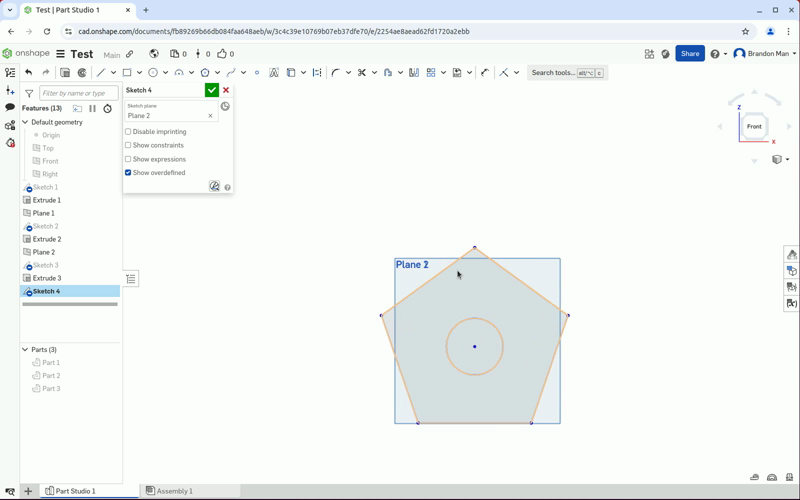
scroll(6)
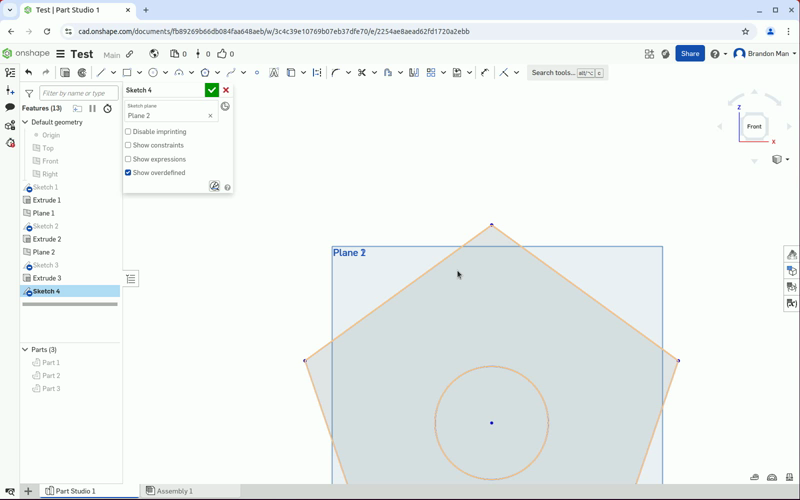
click(457, 270)
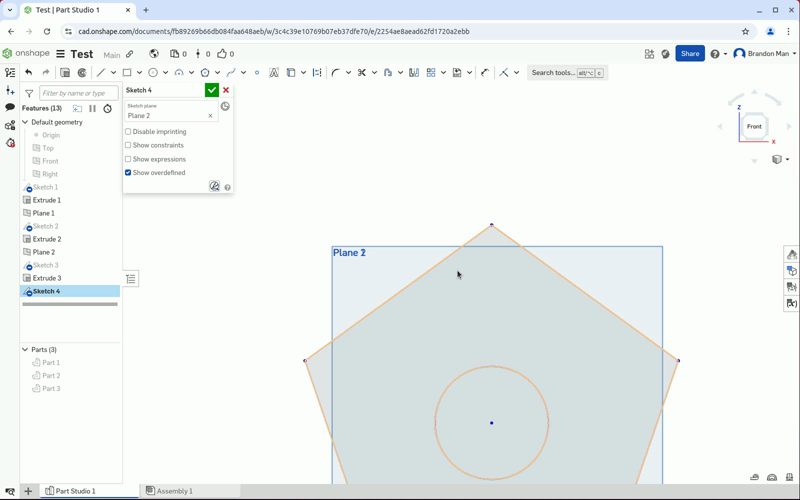
scroll(-6)
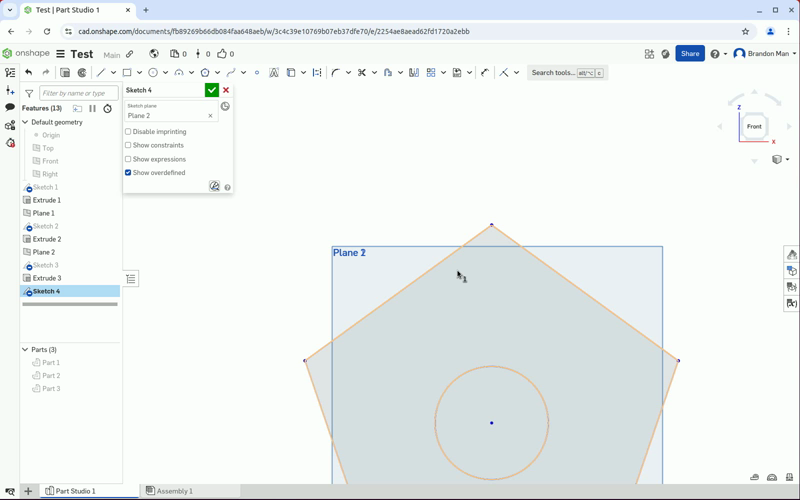
scroll(-6)
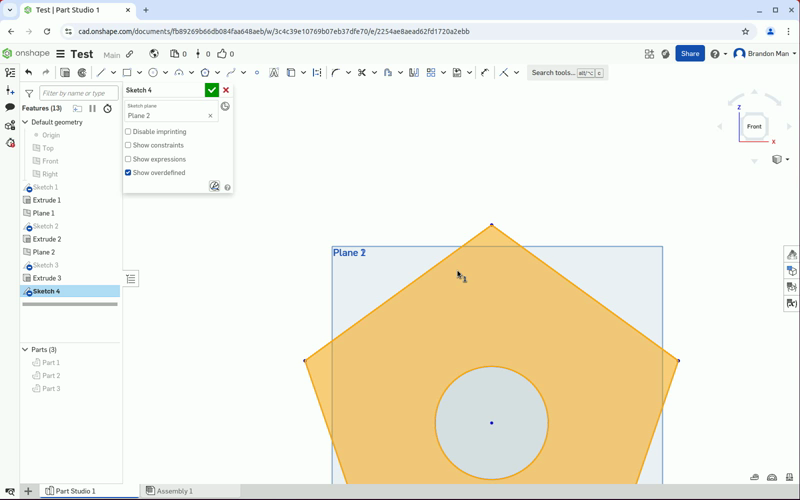
scroll(-6)
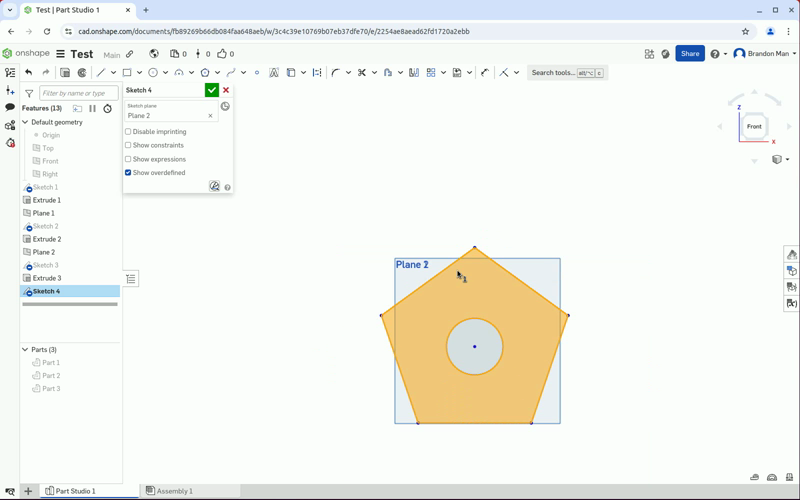
scroll(-6)
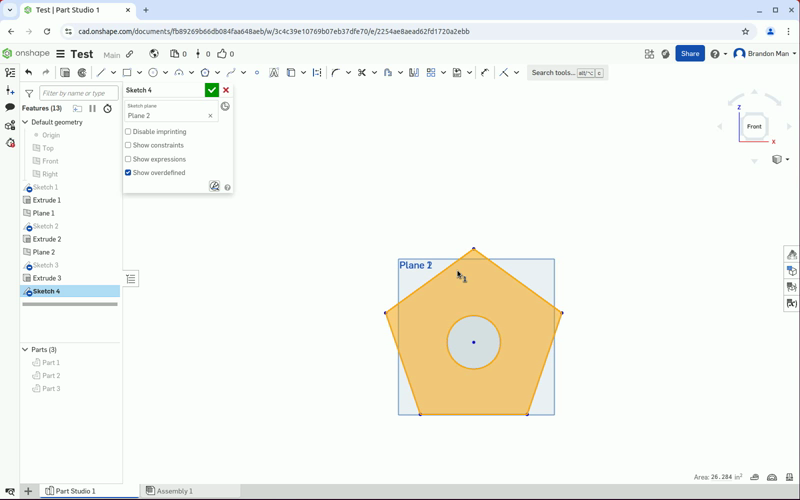
scroll(-6)
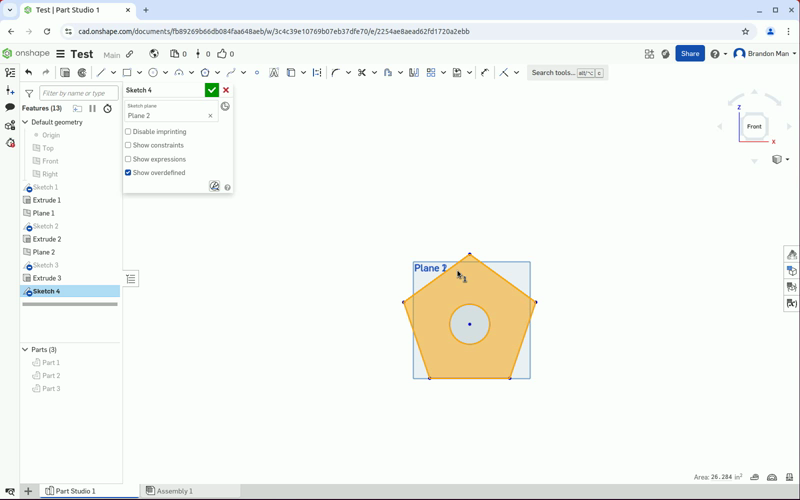
scroll(-6)
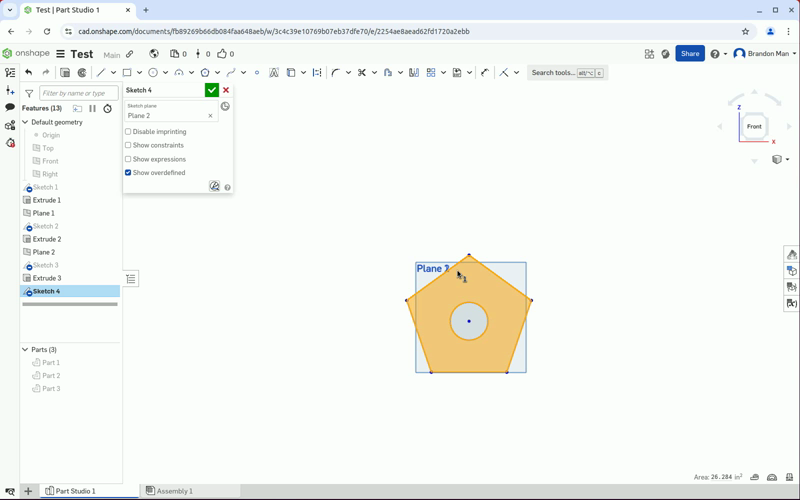
scroll(-6)
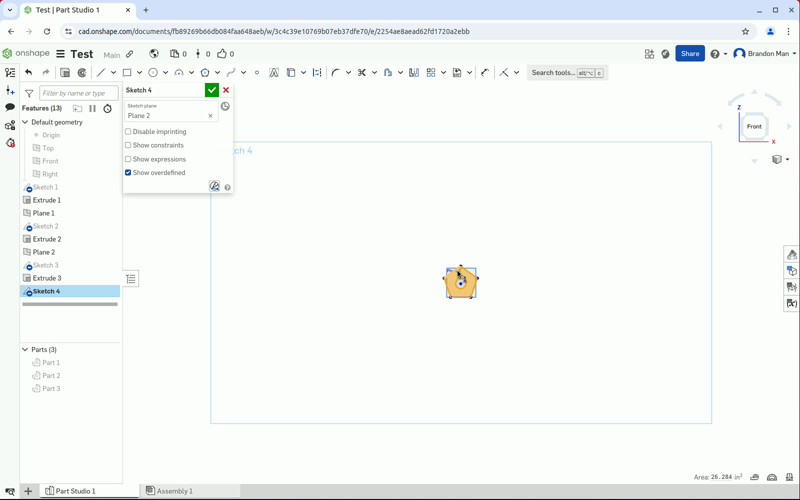
mouse_move(73, 352)
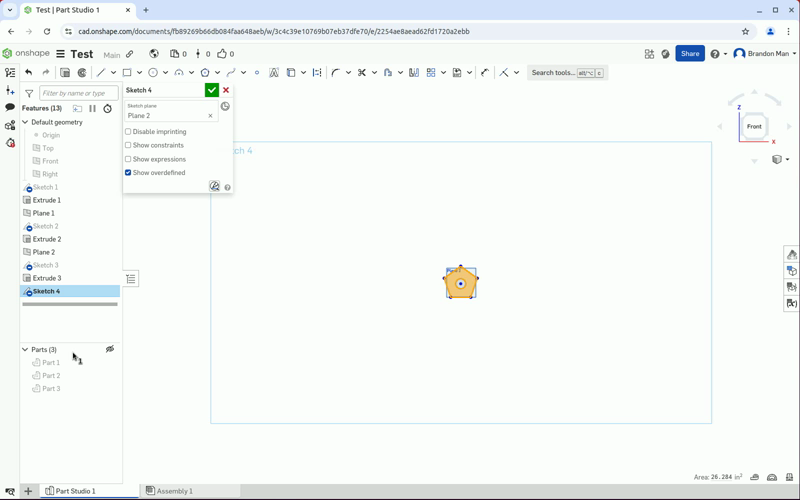
key(shift+y)
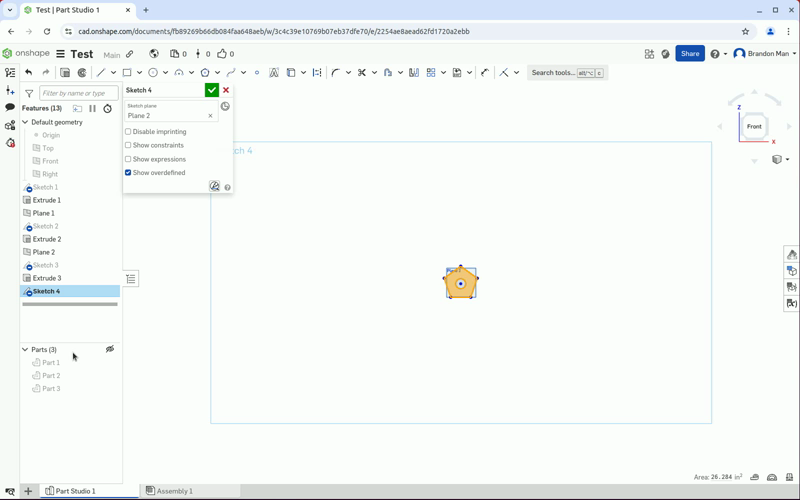
key(shift+e)
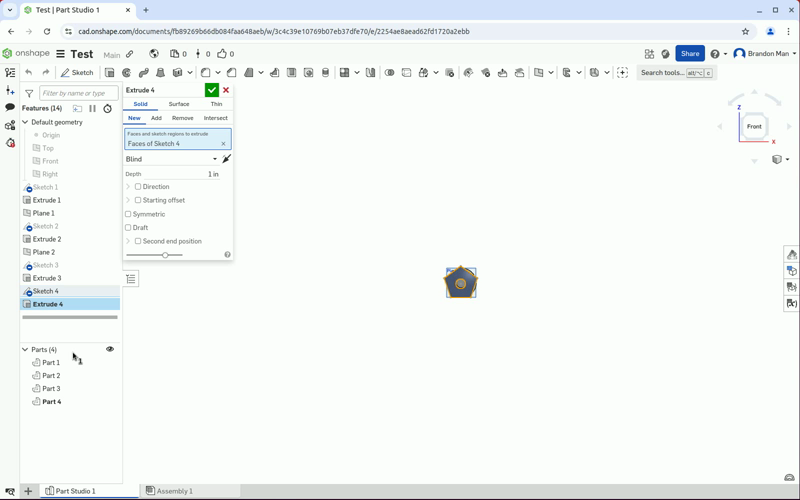
mouse_move(143, 106)
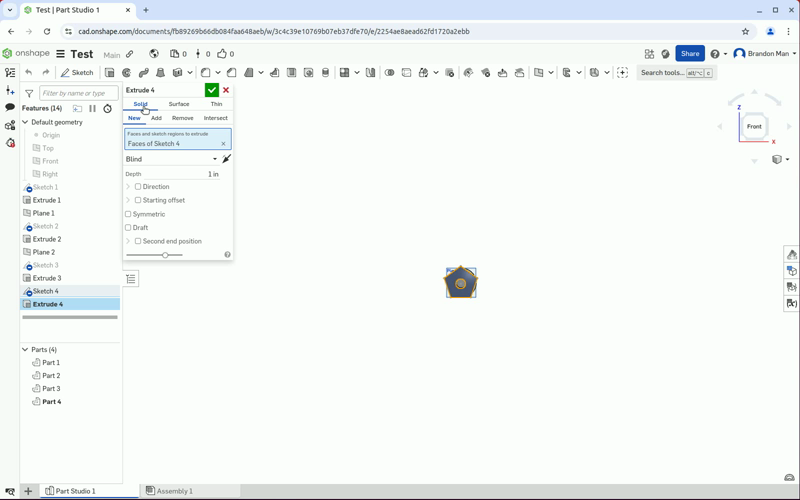
click(143, 106)
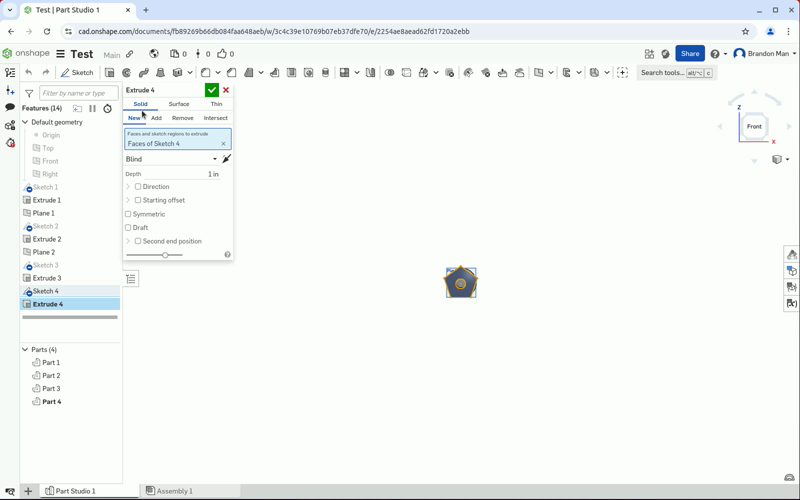
mouse_move(137, 120)
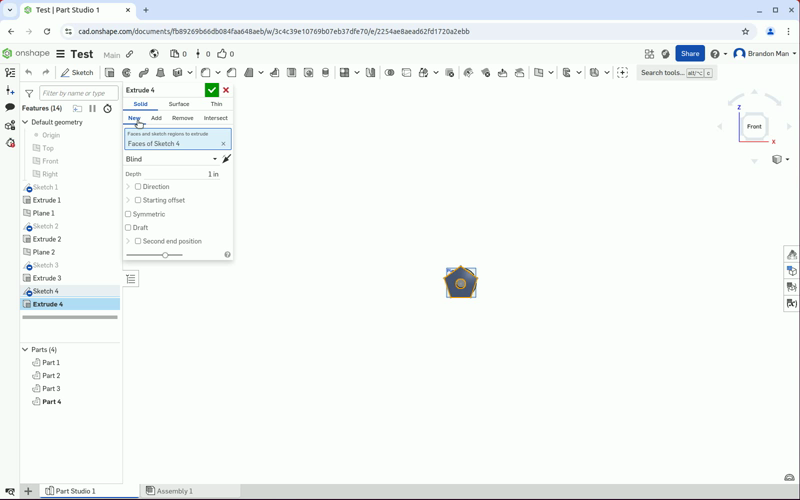
click(137, 120)
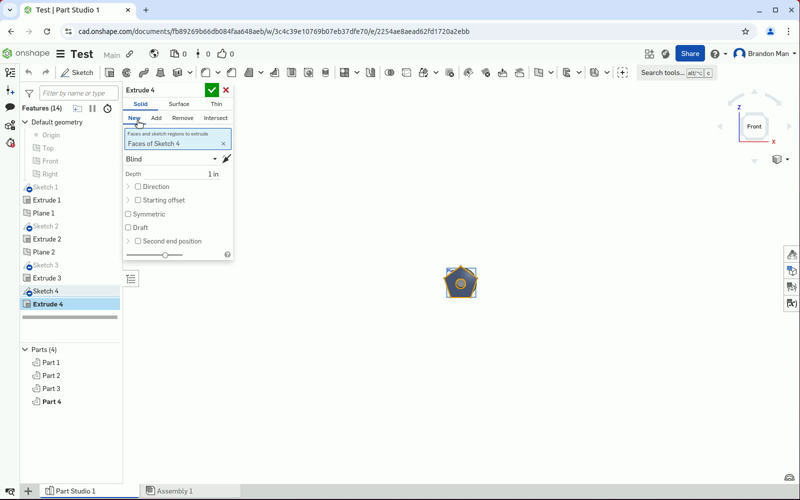
key(tab, 4)
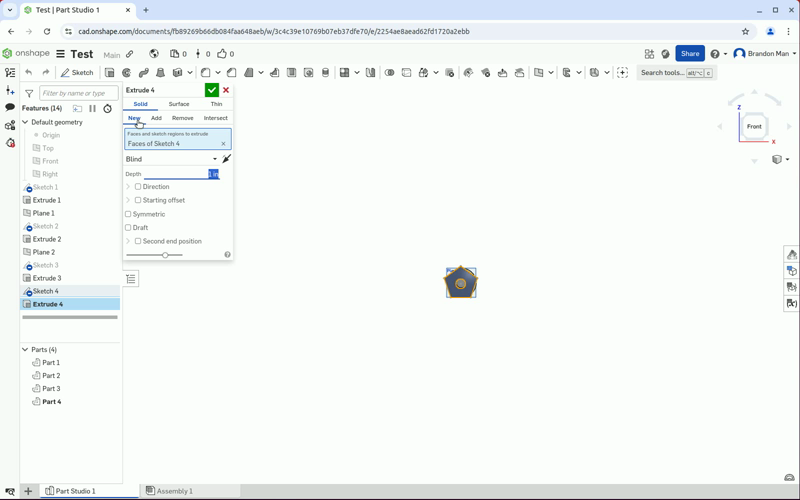
text(20.46)
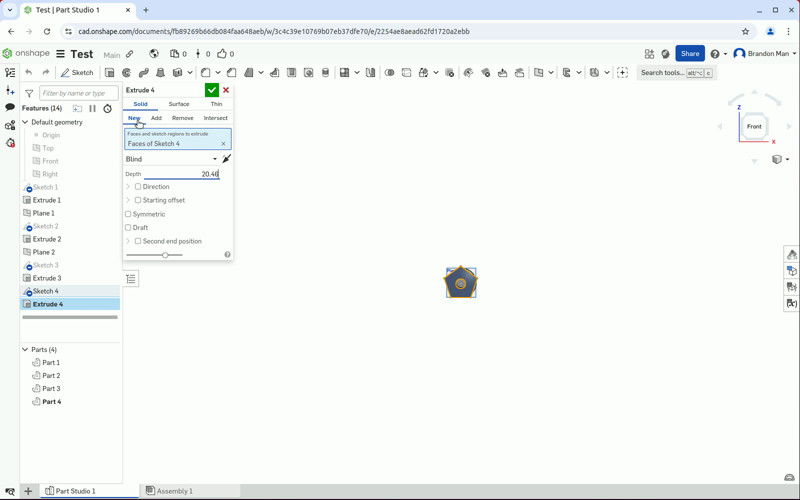
key(enter)
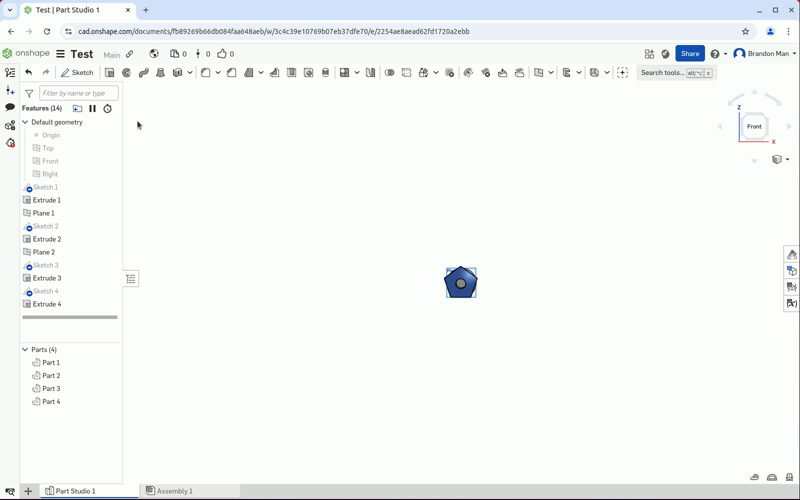
key(shift+h)
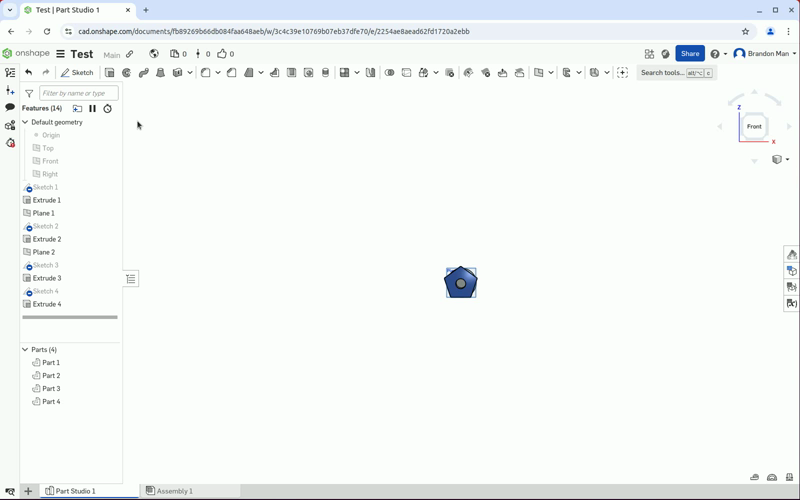
key(shift+h)
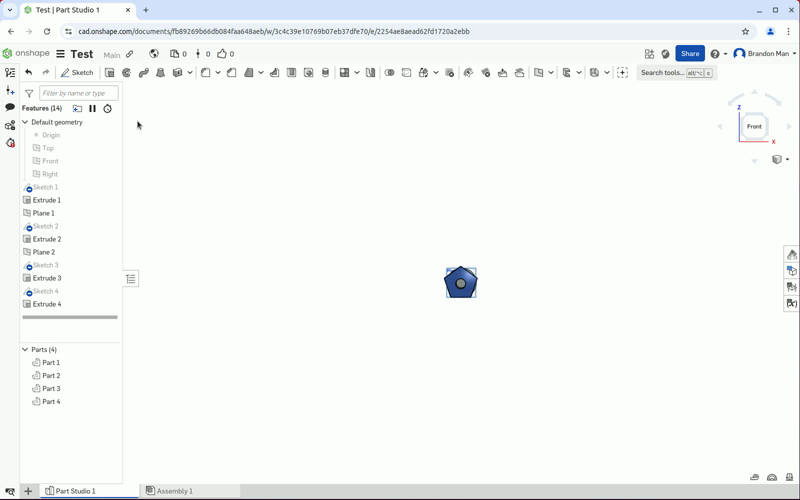
mouse_move(73, 189)
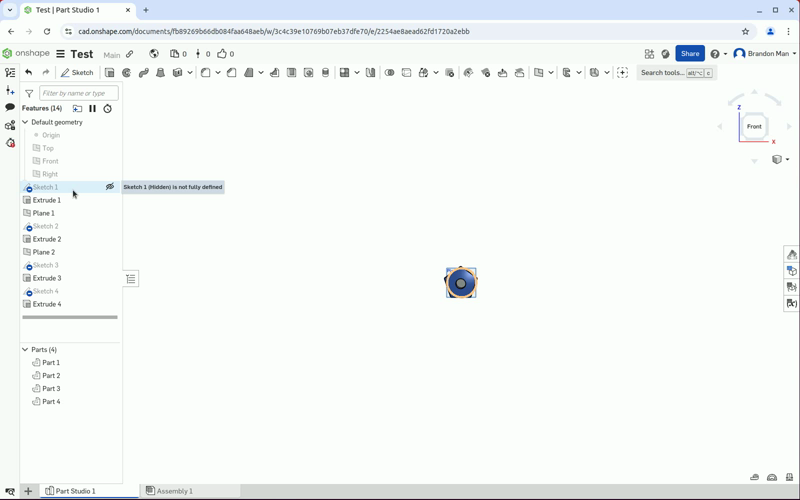
click(73, 189)
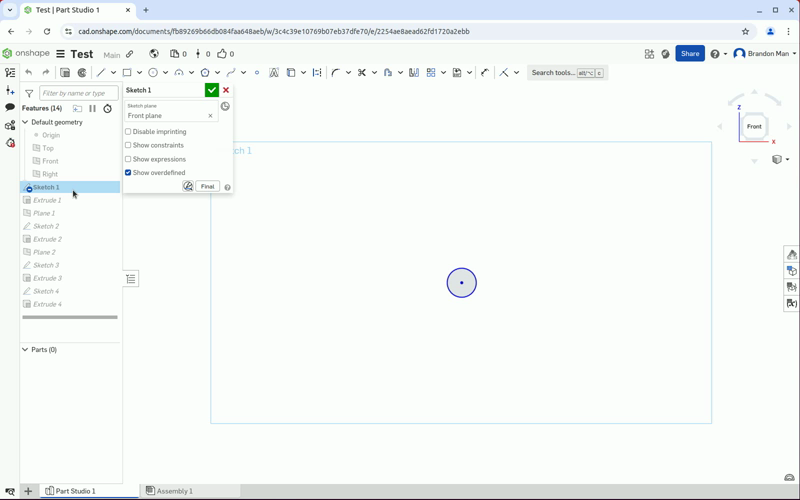
mouse_move(229, 92)
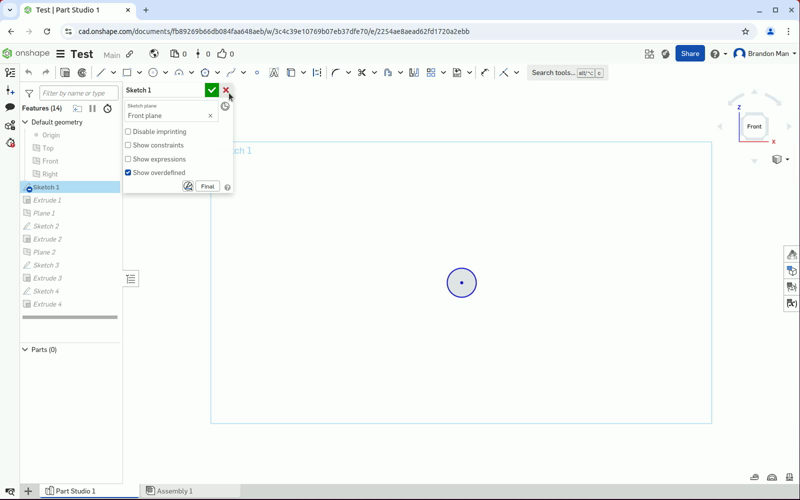
click(229, 92)
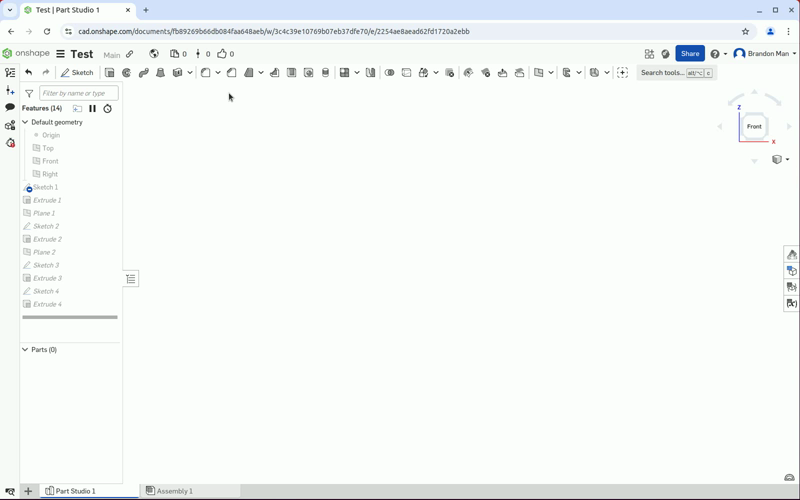
key(shift+s)
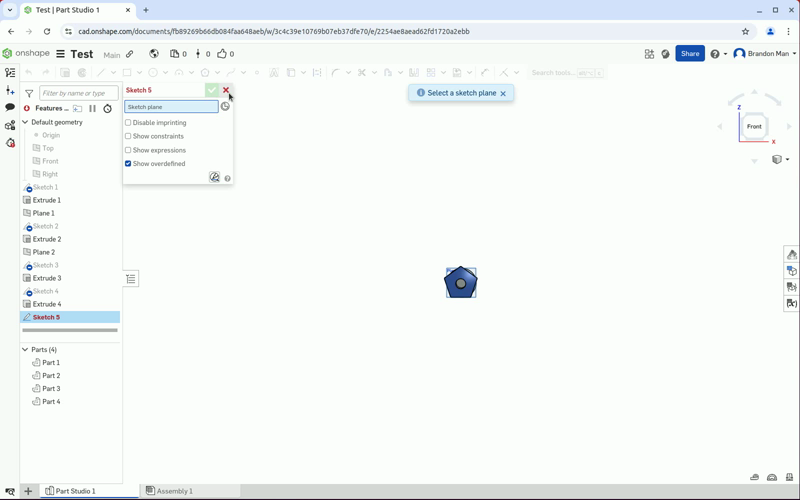
mouse_move(73, 254)
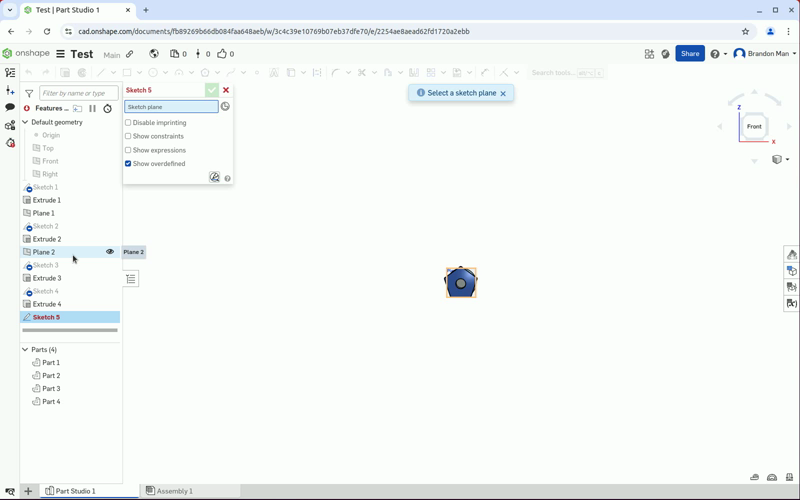
click(73, 254)
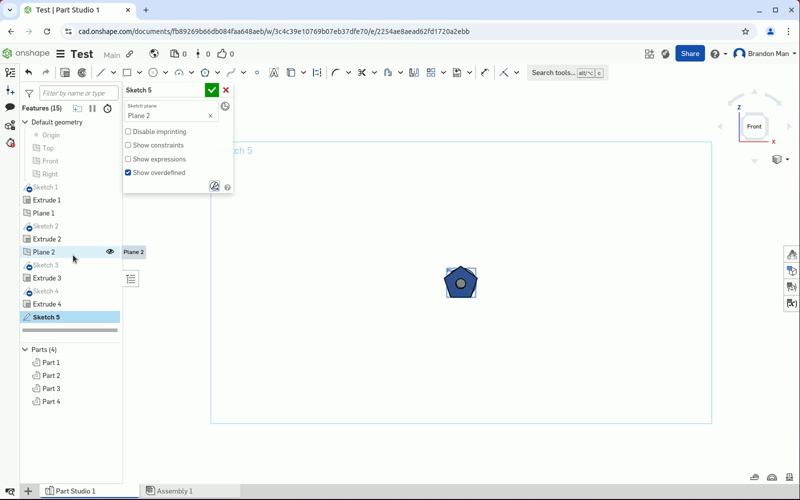
mouse_move(73, 352)
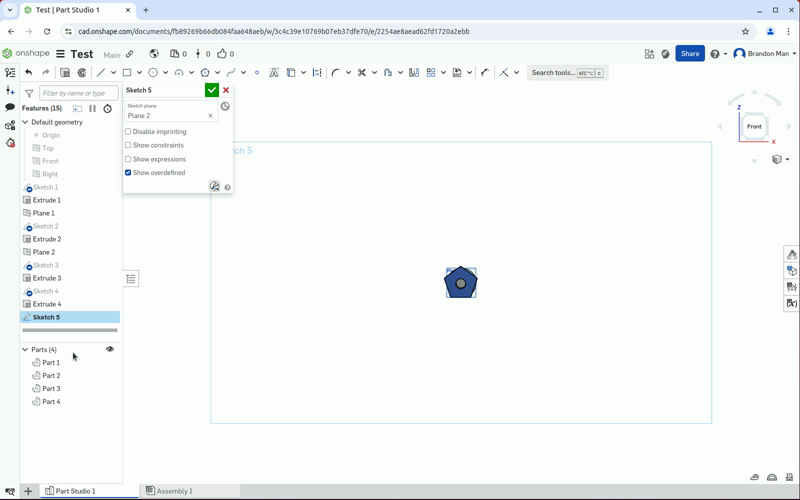
key(y)
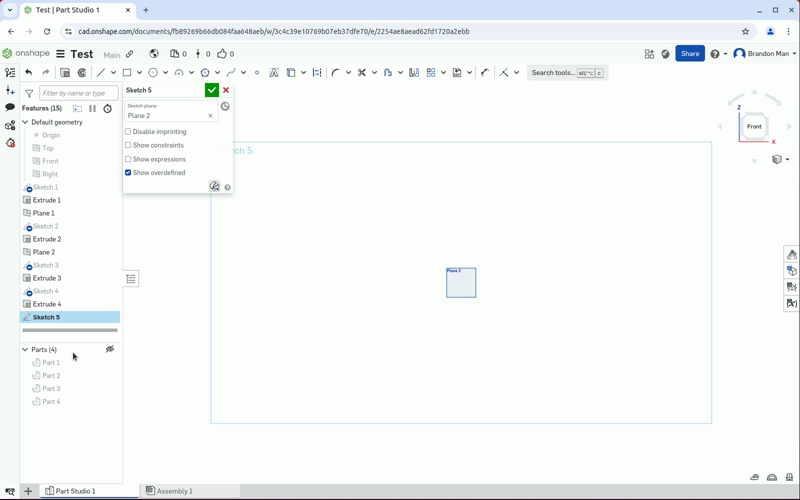
key(c)
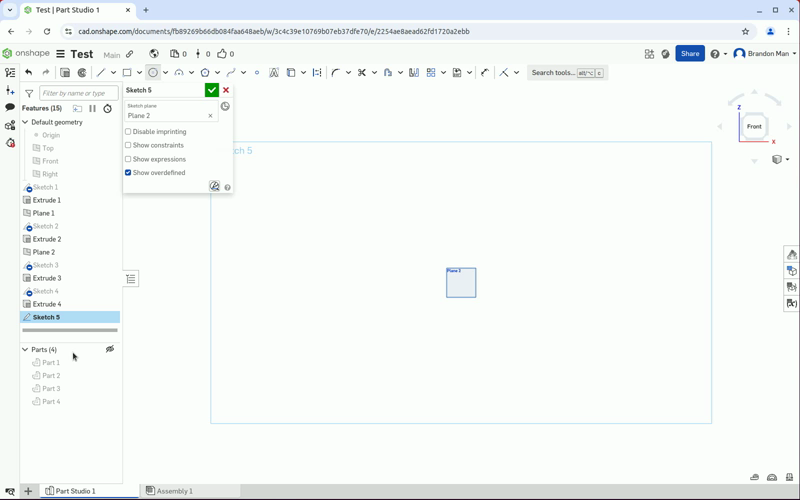
key_down(shift)
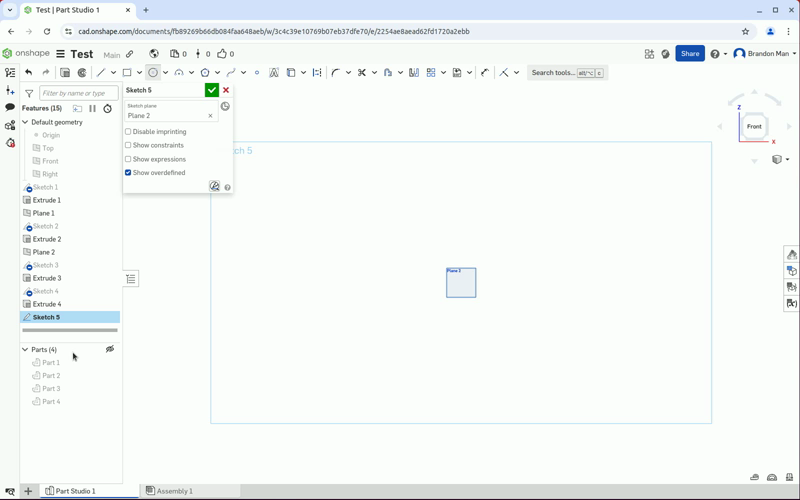
mouse_move(461, 282)
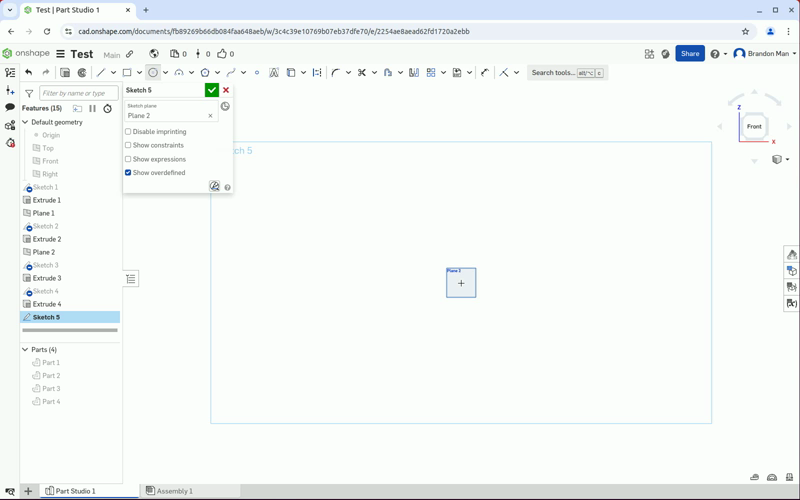
click(461, 282)
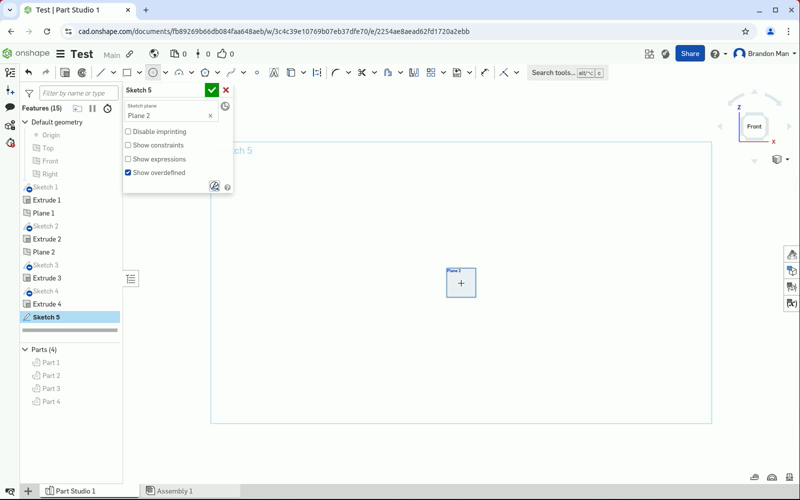
key_up(shift)
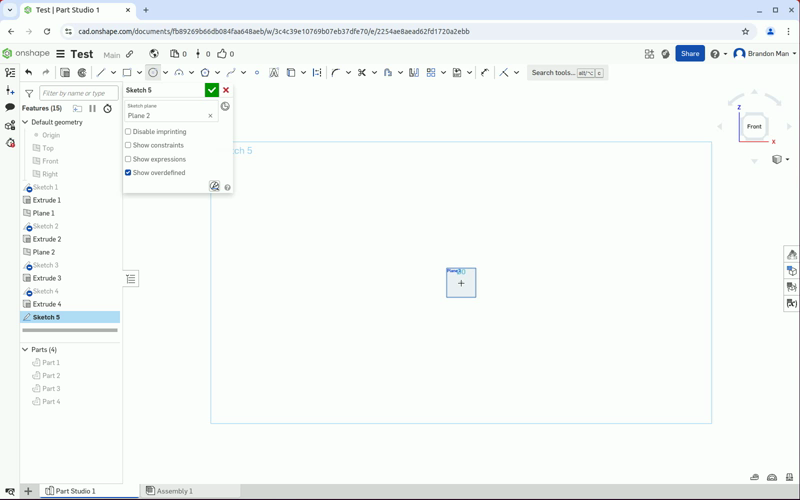
mouse_move(466, 282)
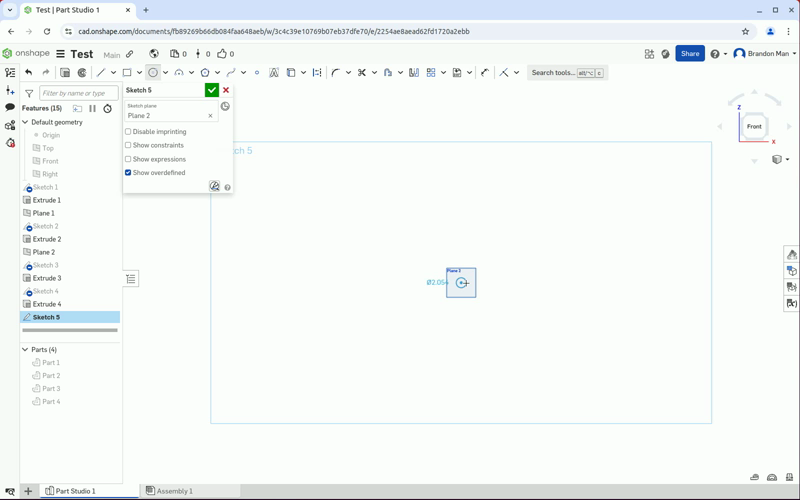
click(466, 282)
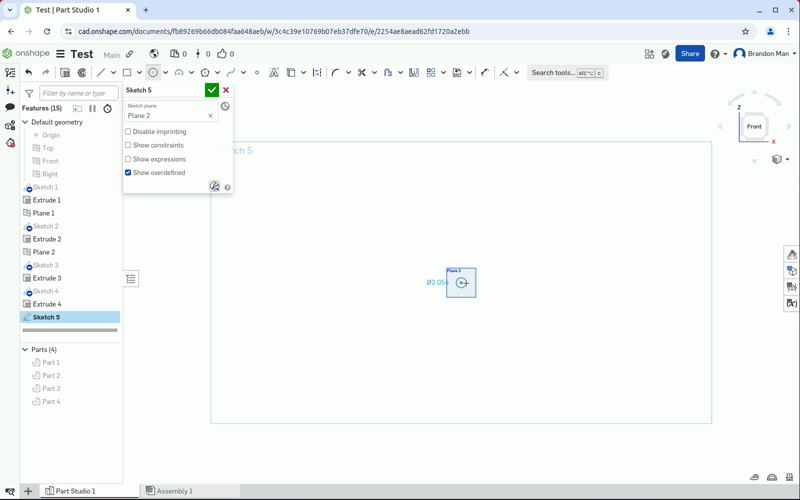
key(esc)
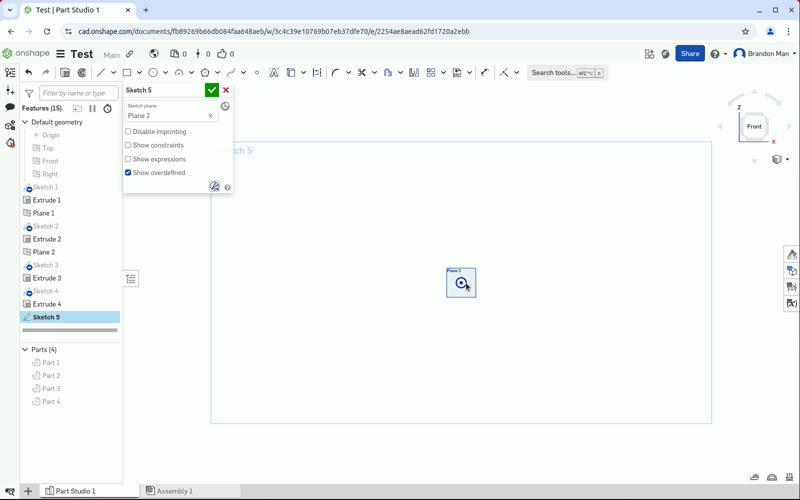
mouse_move(463, 285)
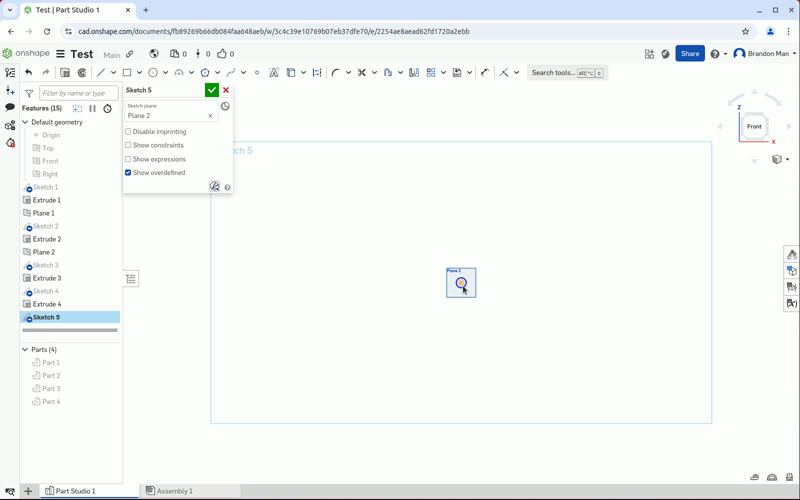
scroll(6)
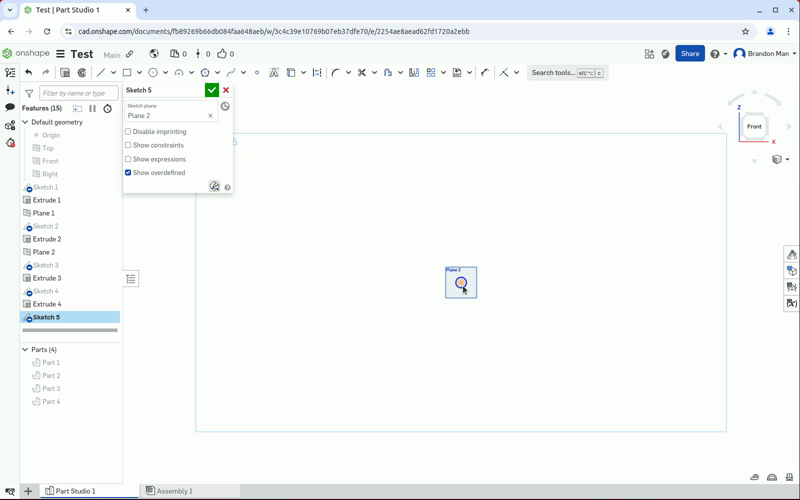
scroll(6)
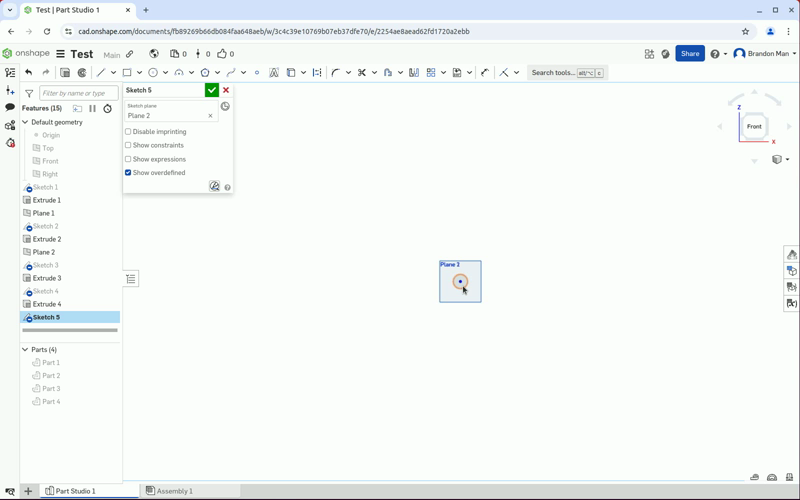
scroll(6)
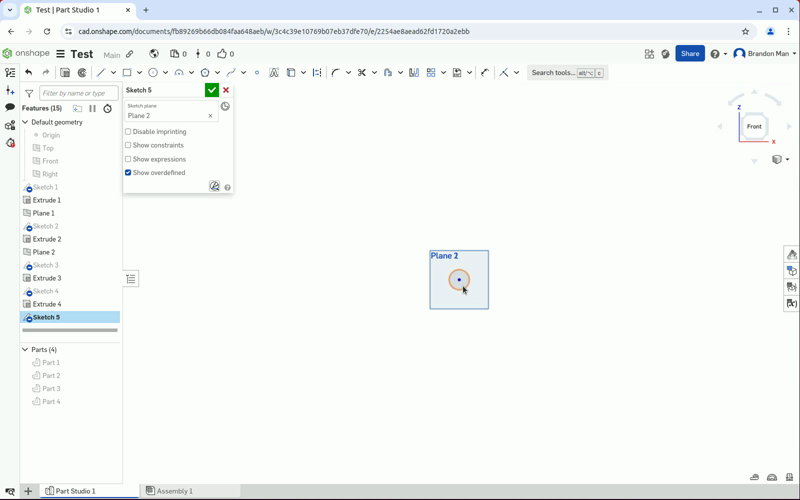
scroll(6)
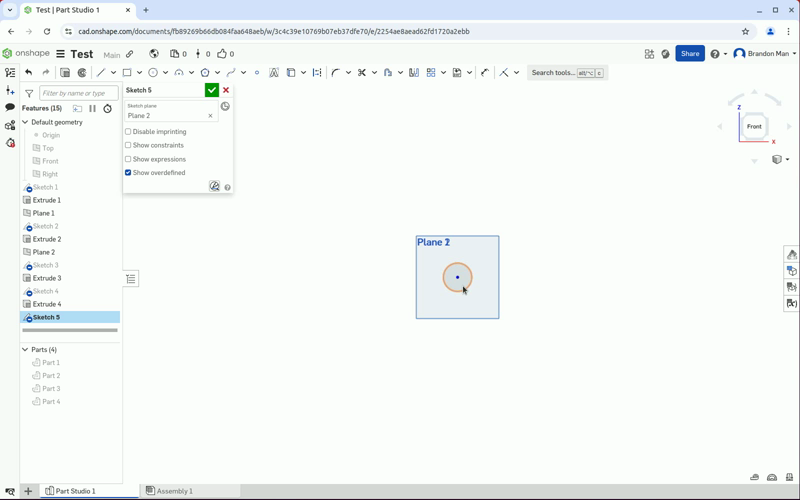
scroll(6)
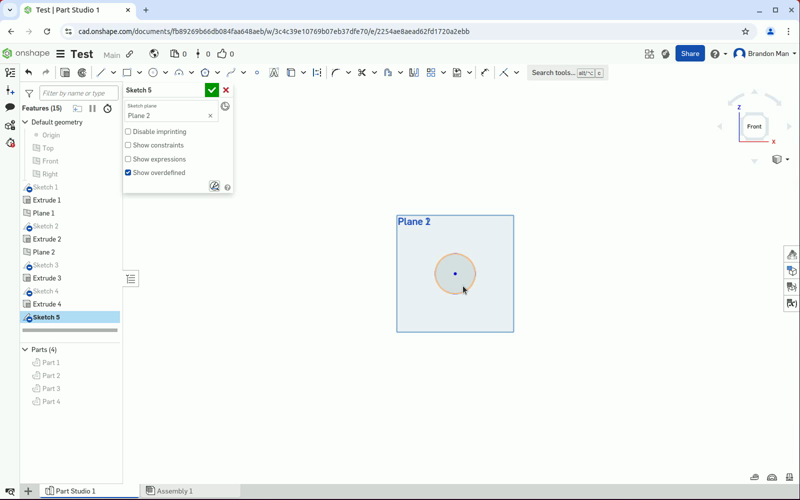
scroll(6)
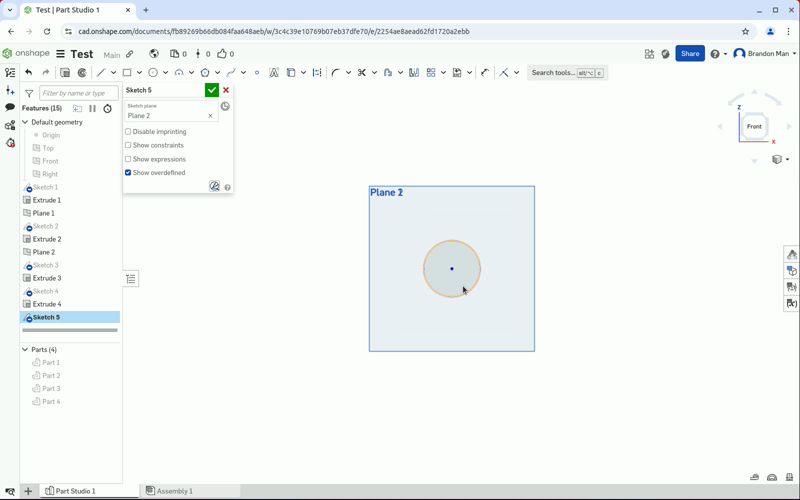
scroll(6)
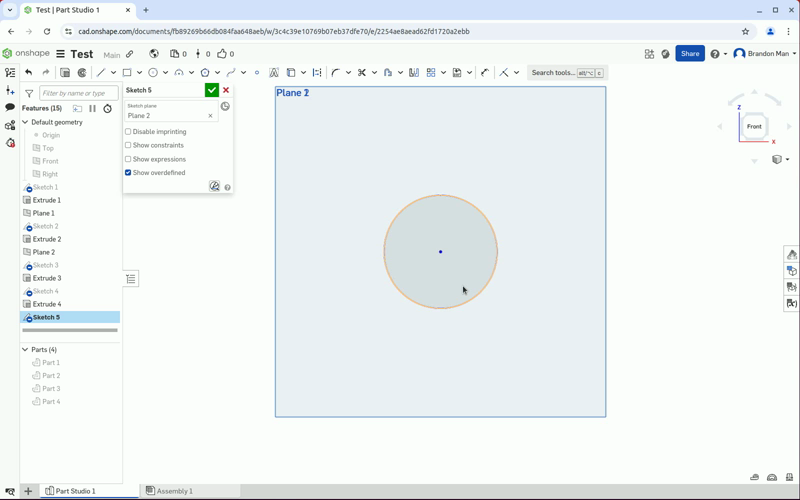
click(463, 285)
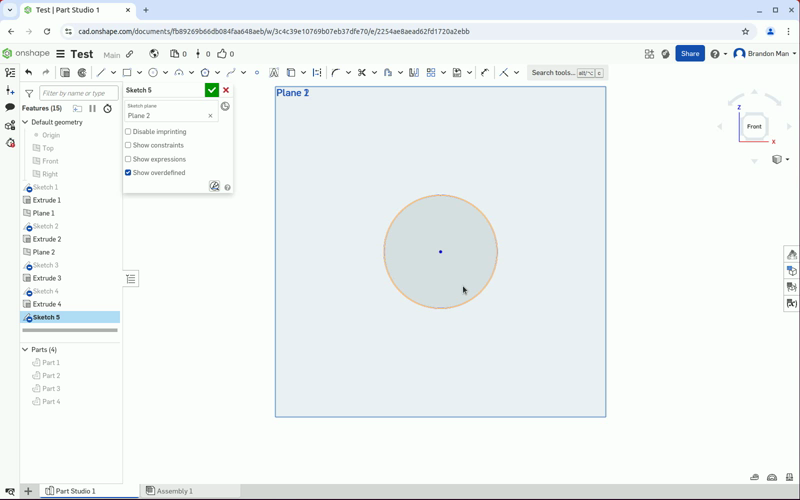
scroll(-6)
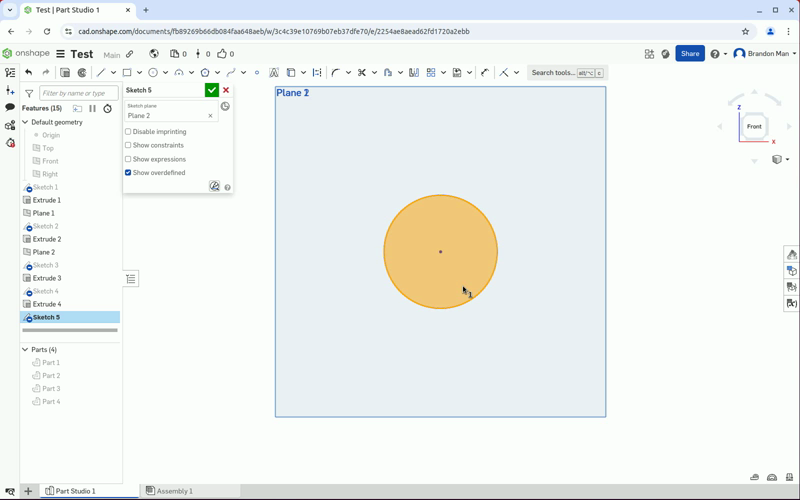
scroll(-6)
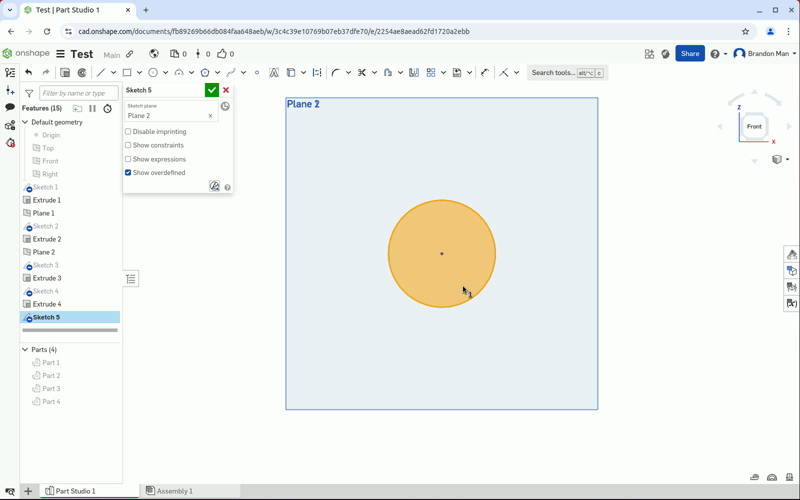
scroll(-6)
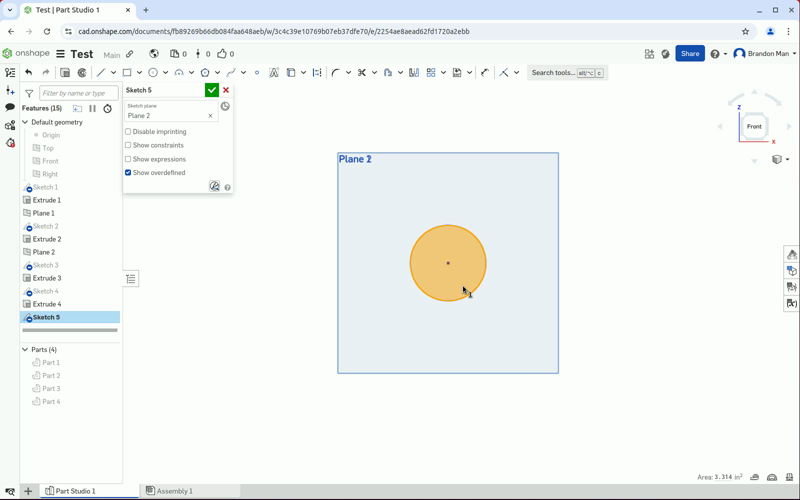
scroll(-6)
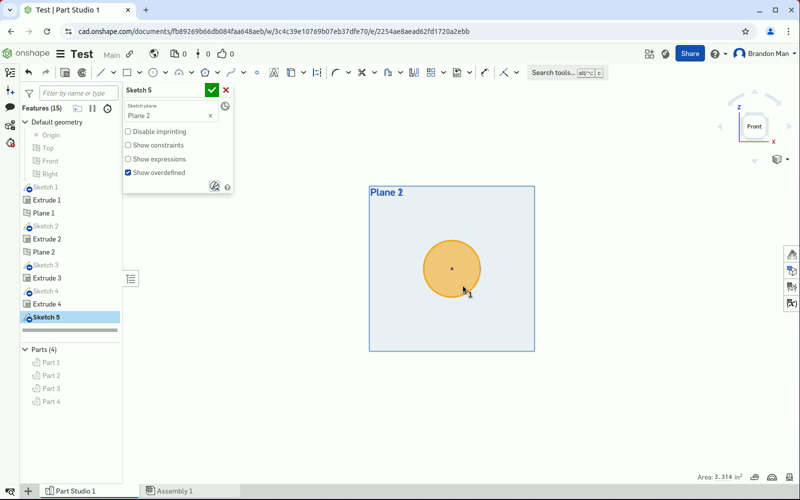
scroll(-6)
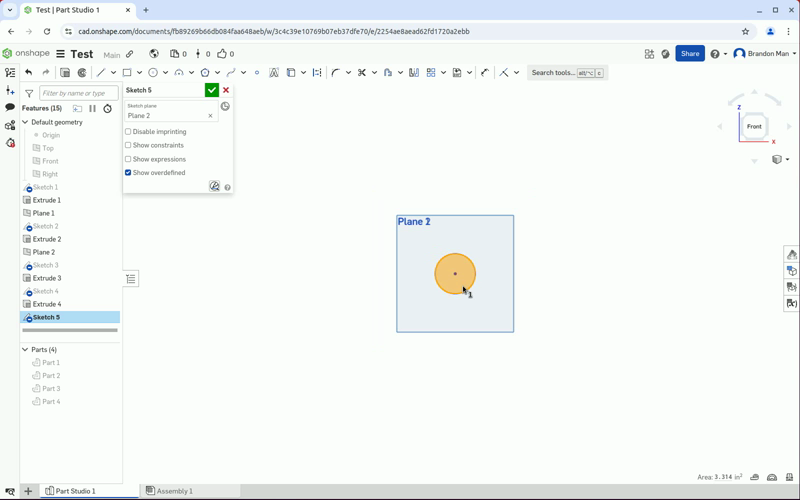
scroll(-6)
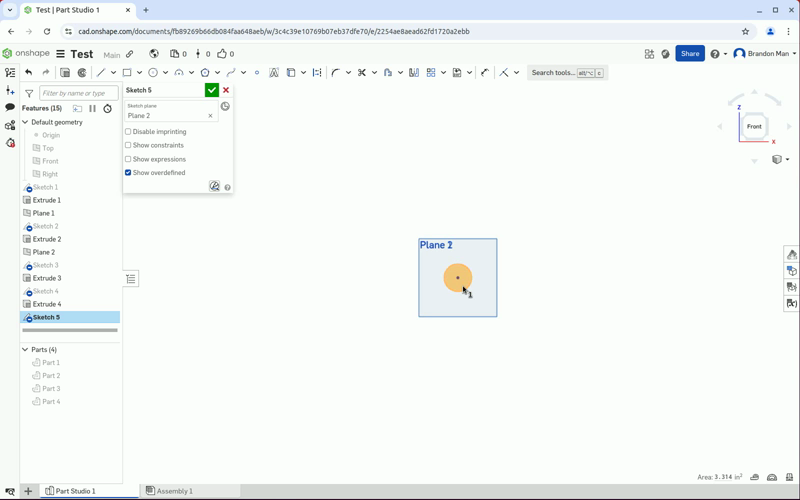
scroll(-6)
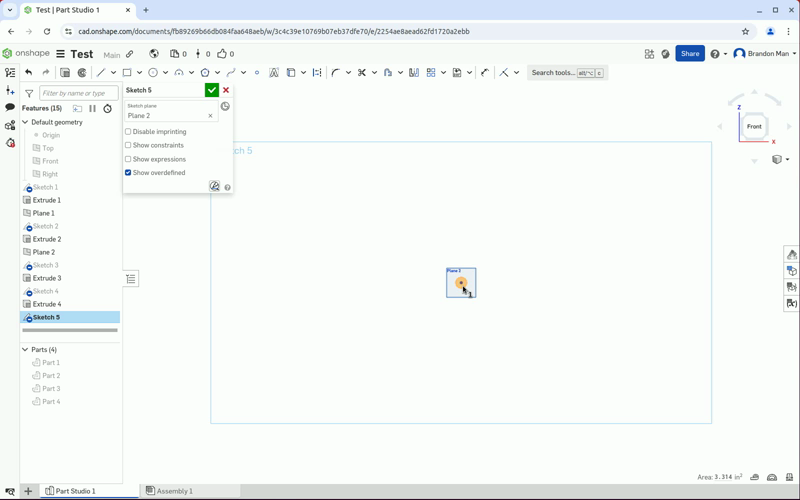
mouse_move(73, 352)
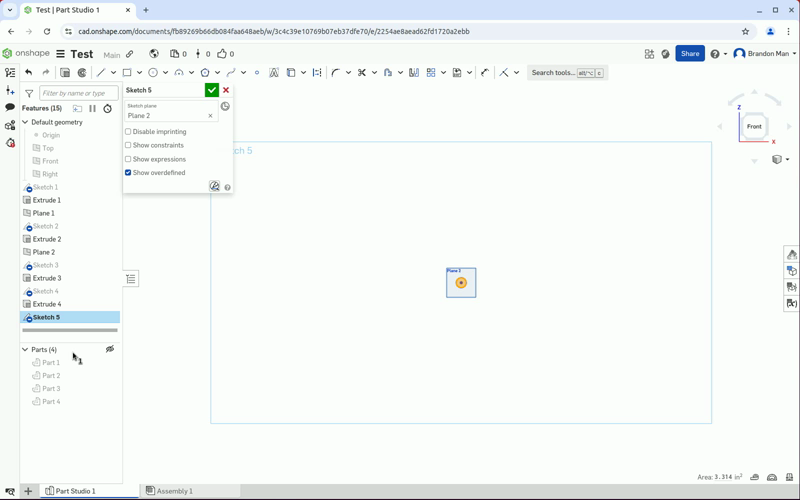
key(shift+y)
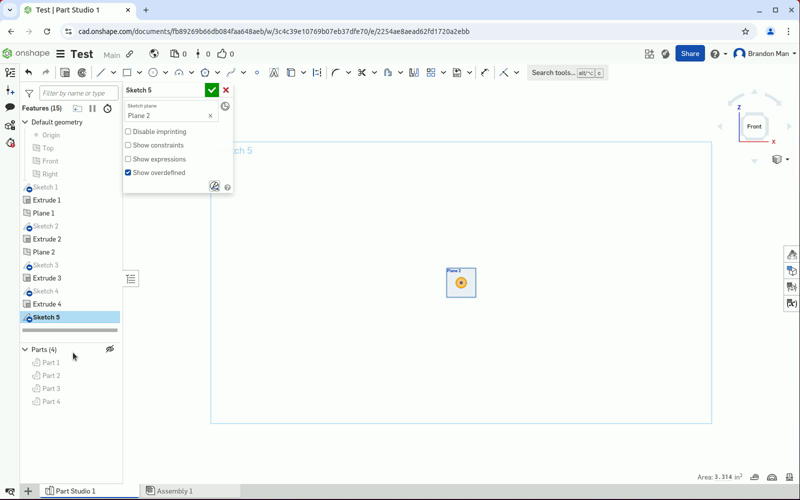
key(shift+e)
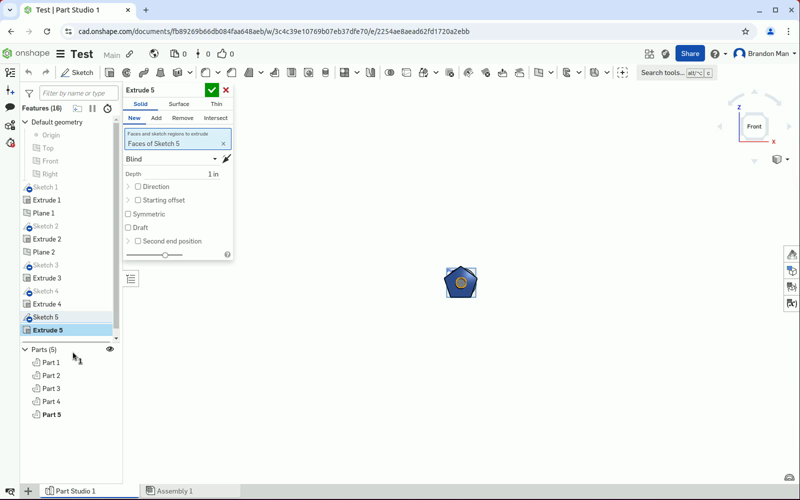
mouse_move(143, 106)
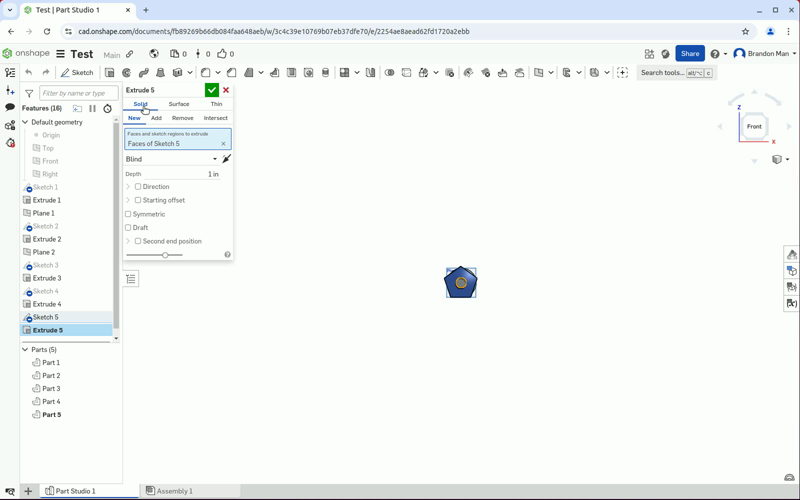
click(143, 106)
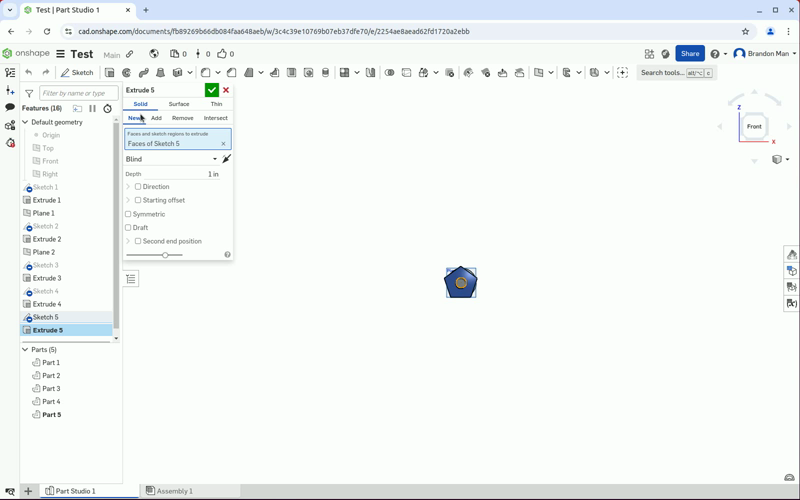
mouse_move(137, 120)
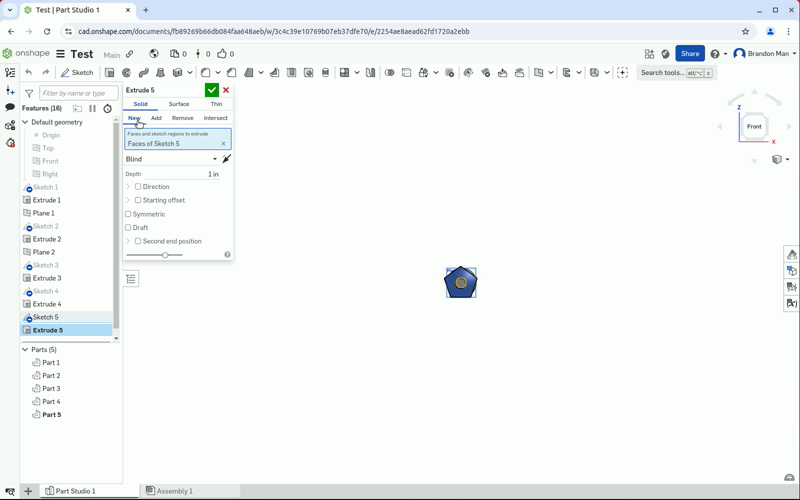
click(137, 120)
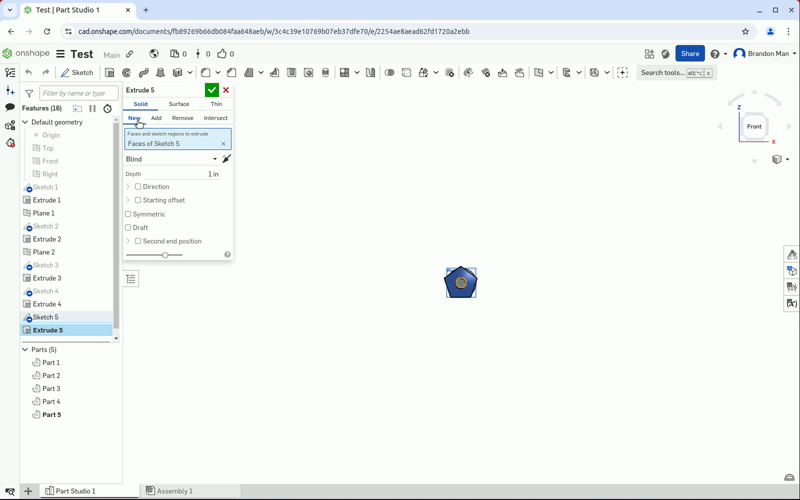
key(tab, 4)
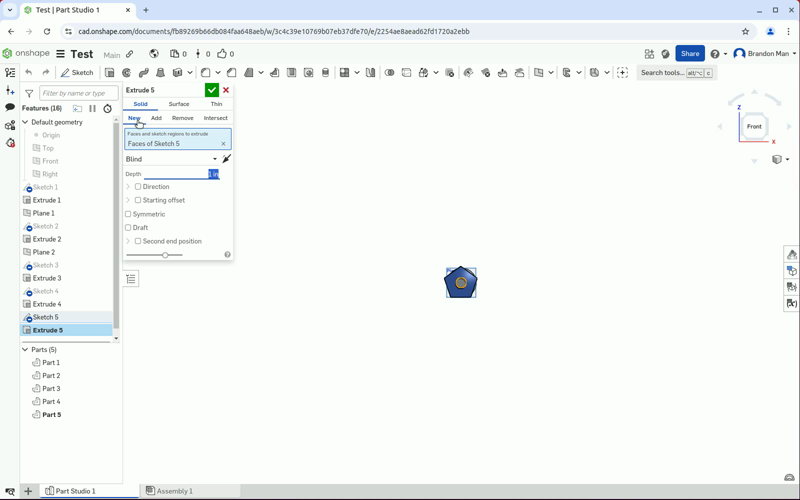
text(20.46)
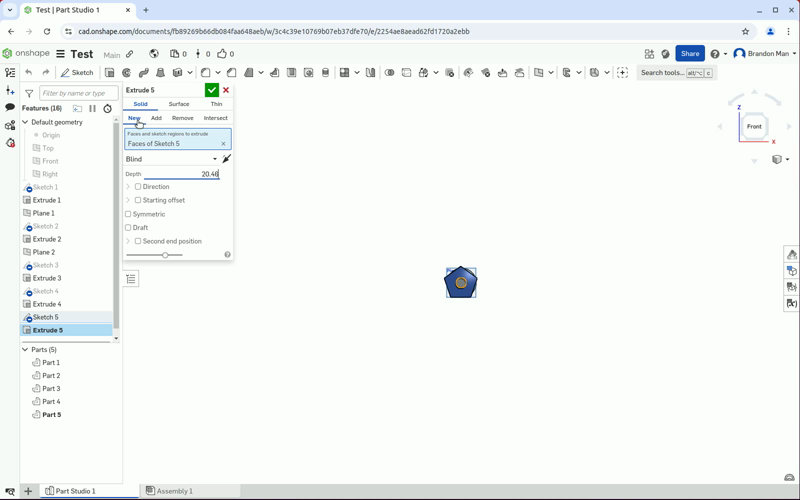
key(enter)
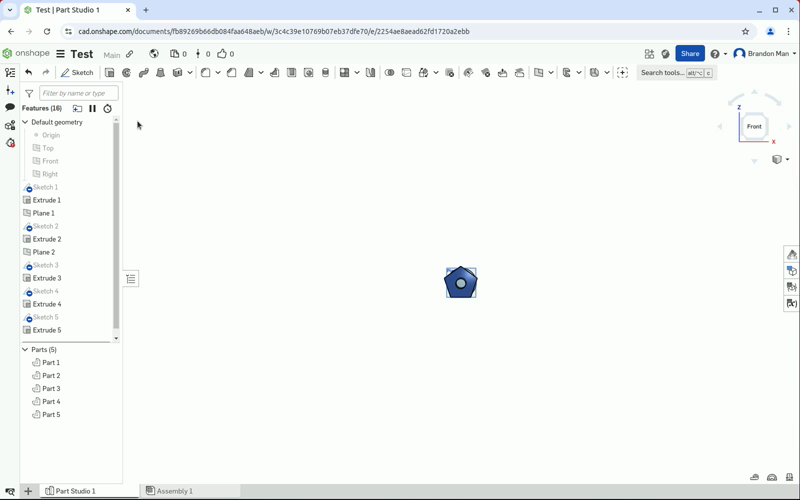
key(shift+h)
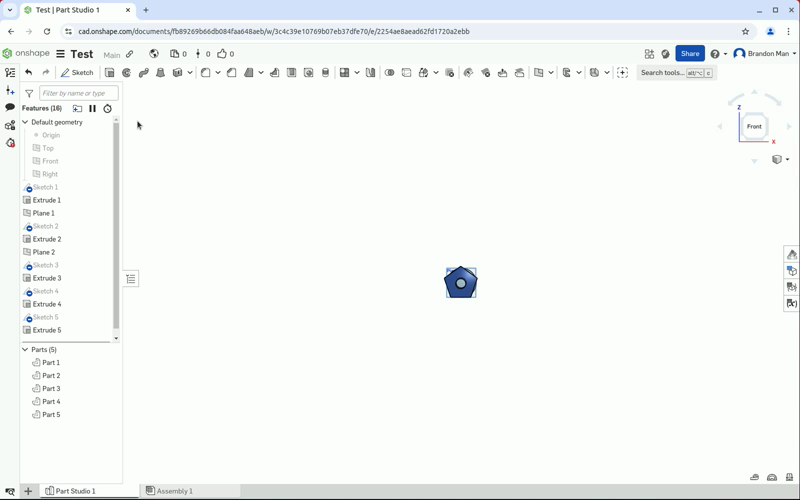
key(shift+h)
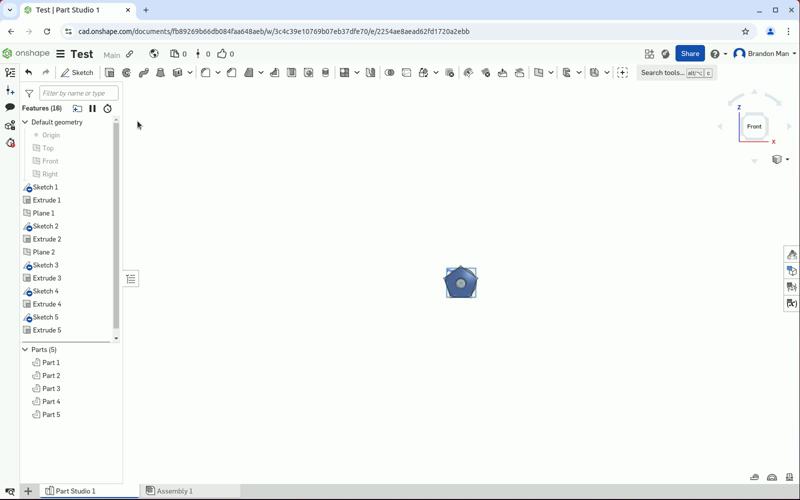
key(shift+7)
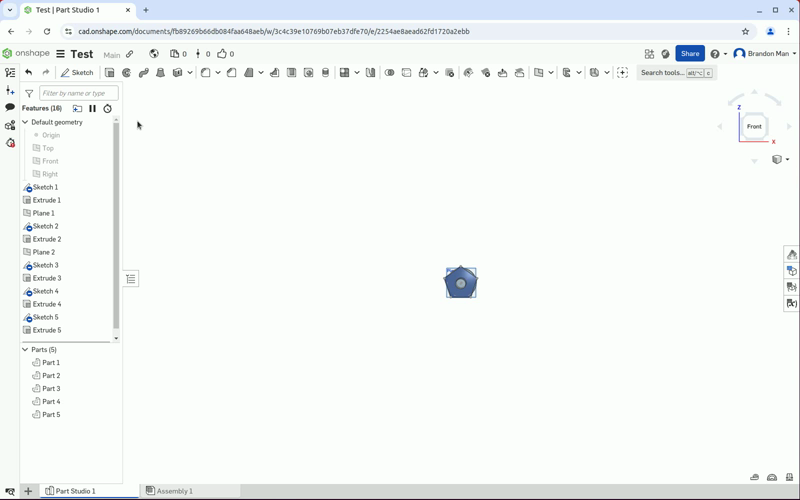
key(left, 2)
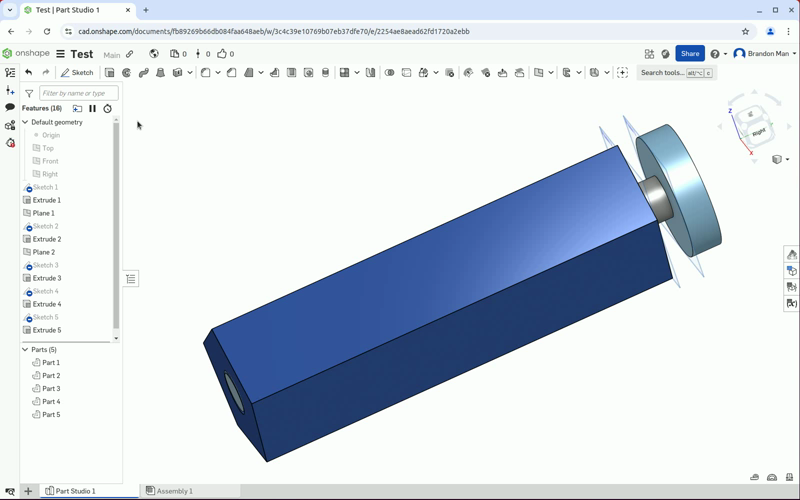
key(down, 2)
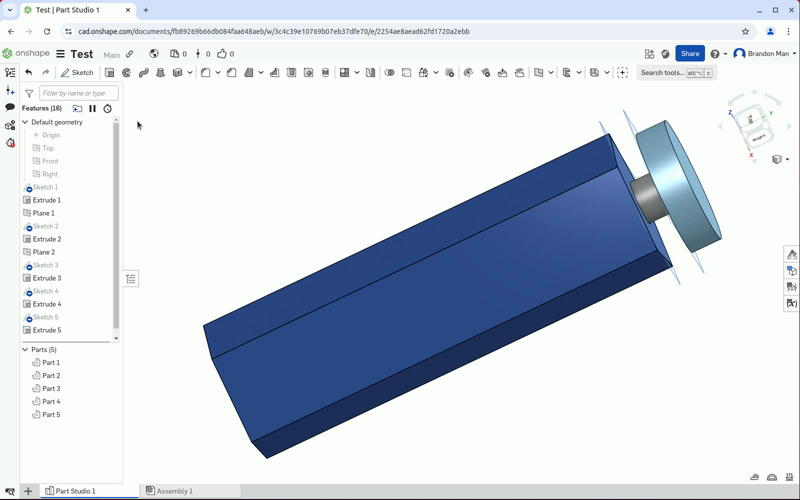
key(up, 2)
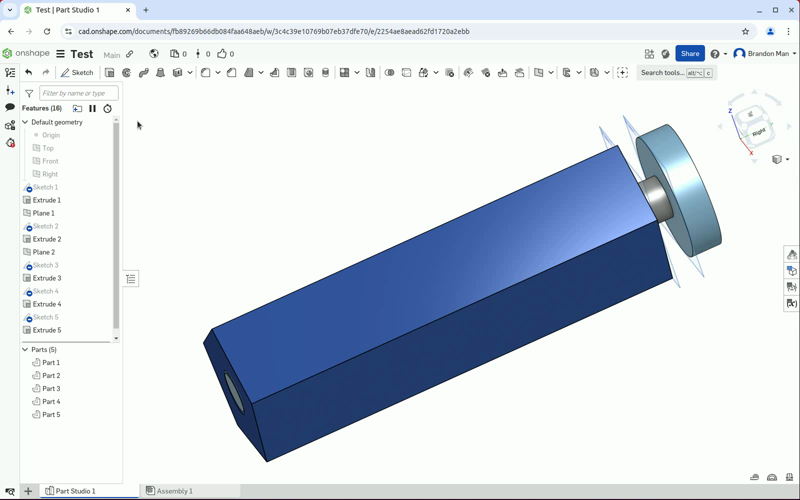
key(right, 2)
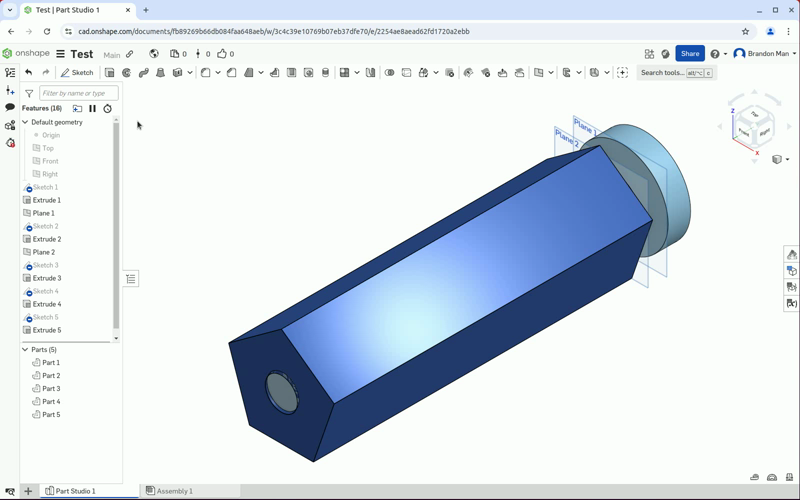
mouse_move(69, 189)
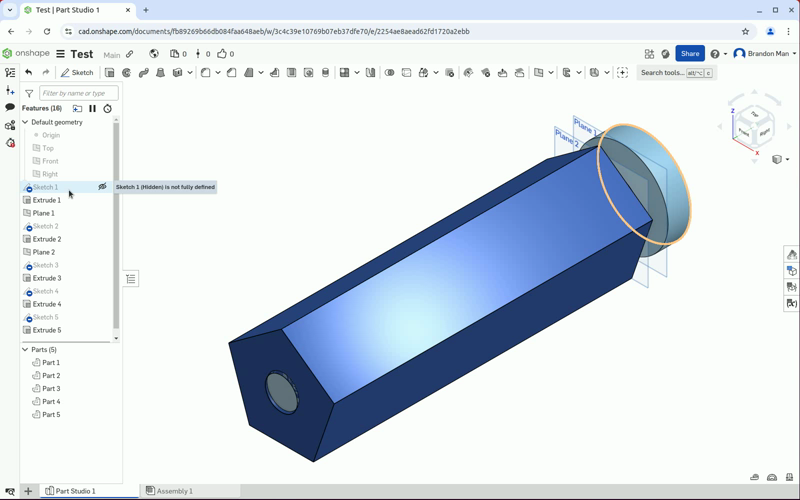
click(69, 189)